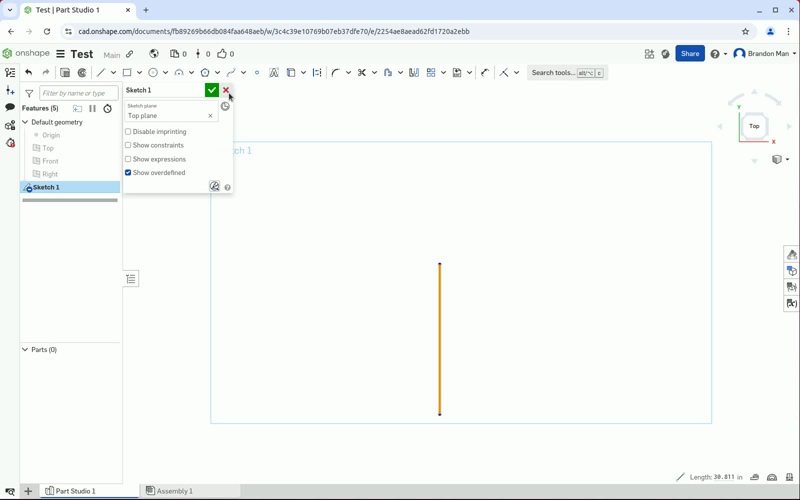
key(shift+h)
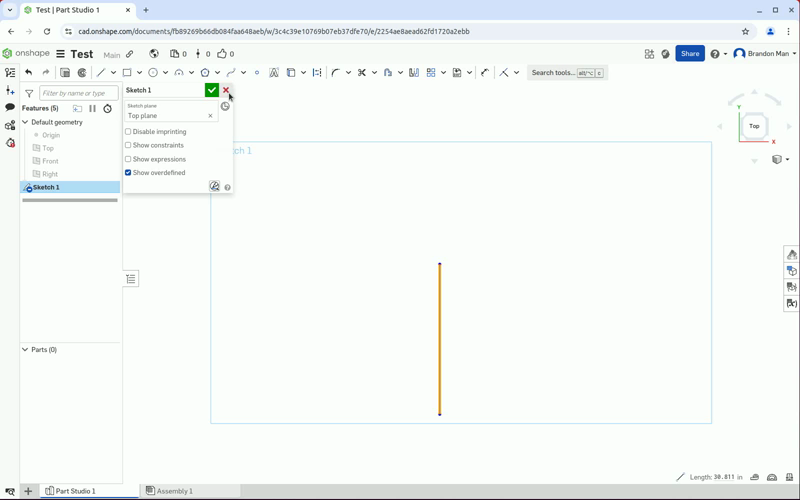
key(shift+s)
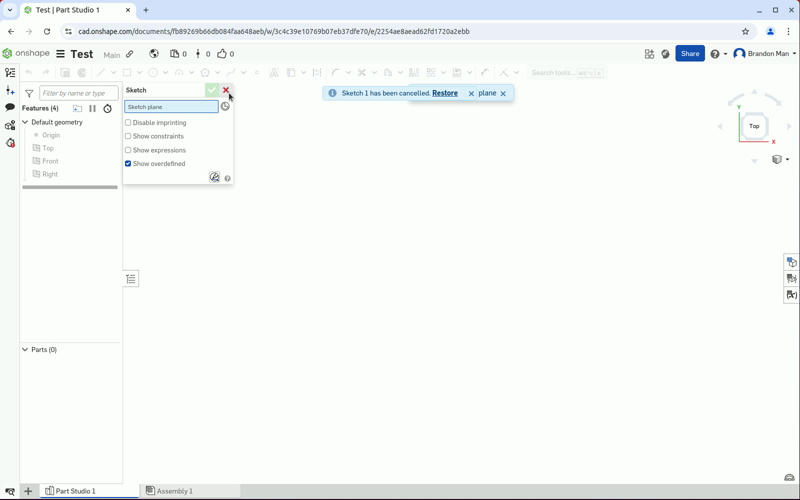
mouse_move(73, 150)
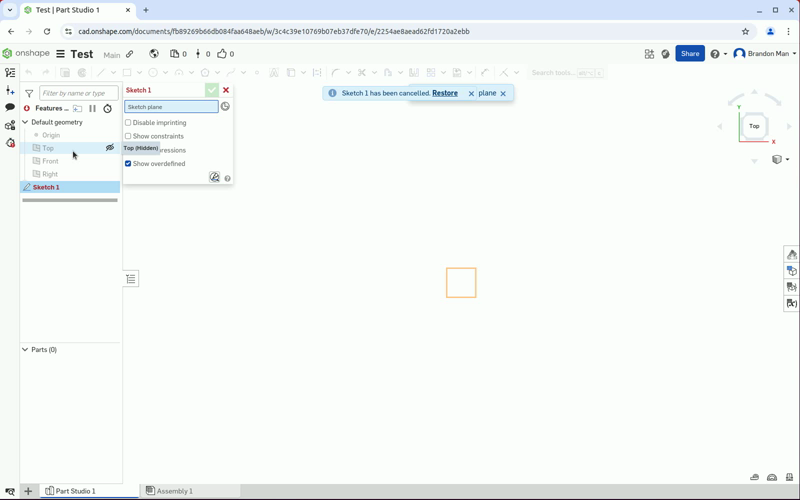
click(73, 150)
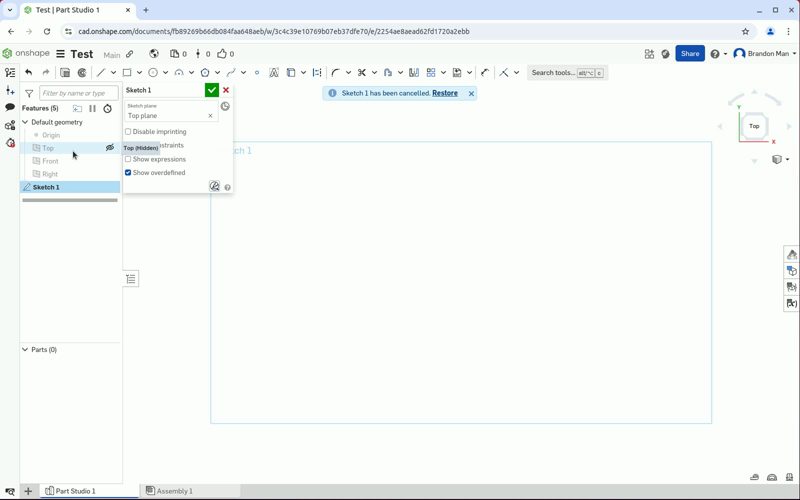
mouse_move(73, 352)
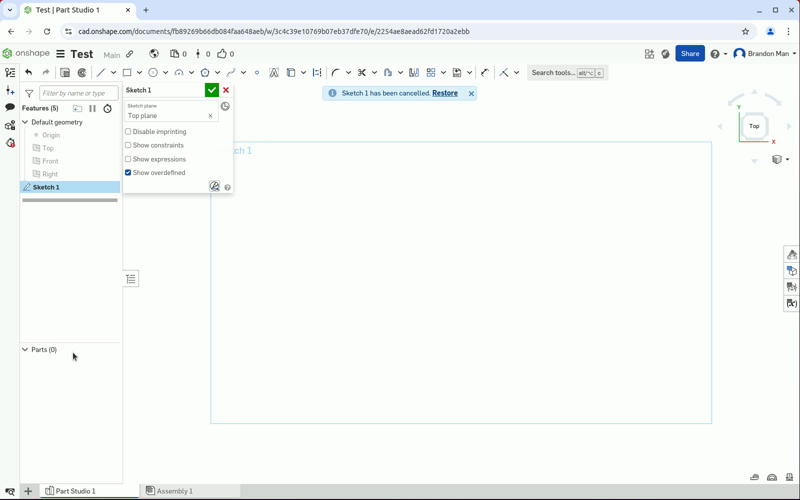
key(y)
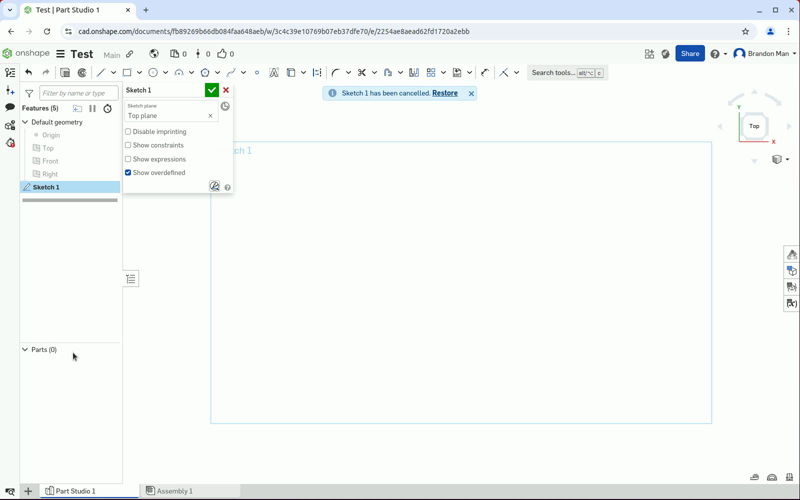
key(l)
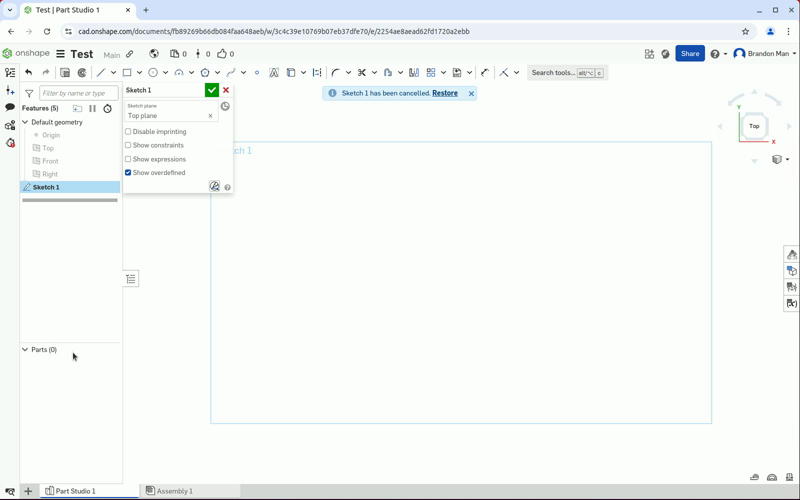
key_down(shift)
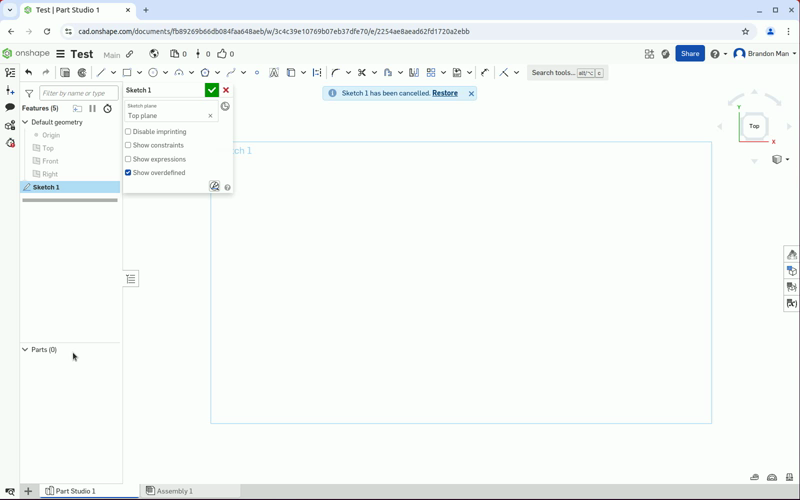
mouse_move(348, 322)
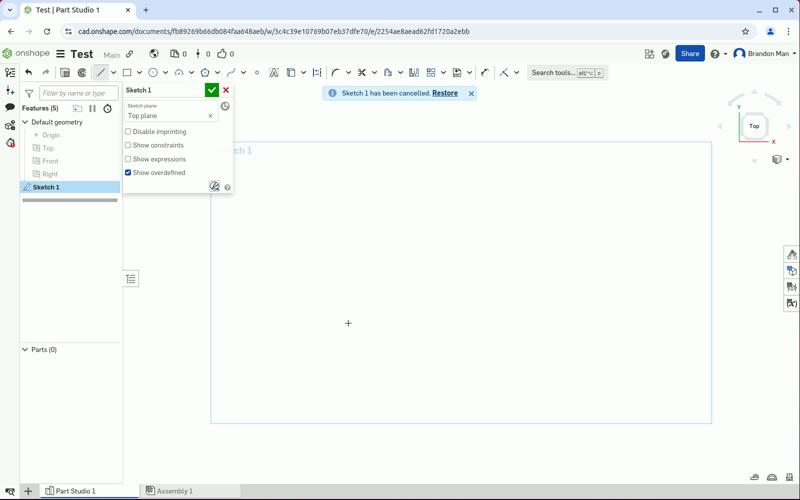
click(348, 322)
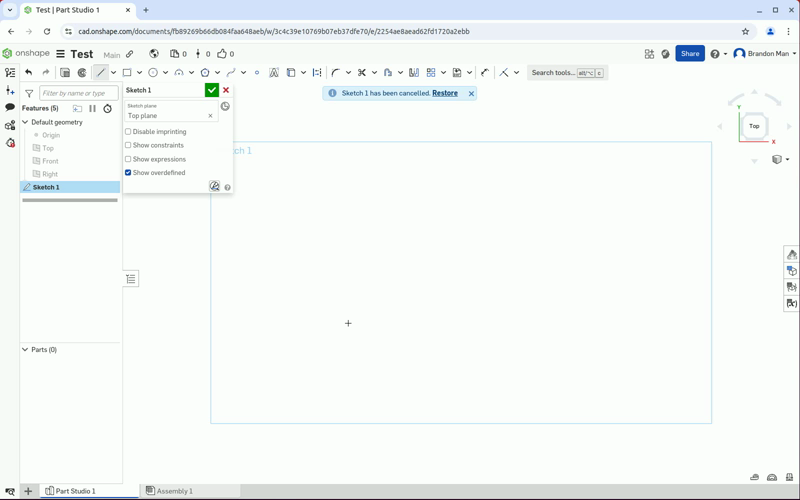
key_up(shift)
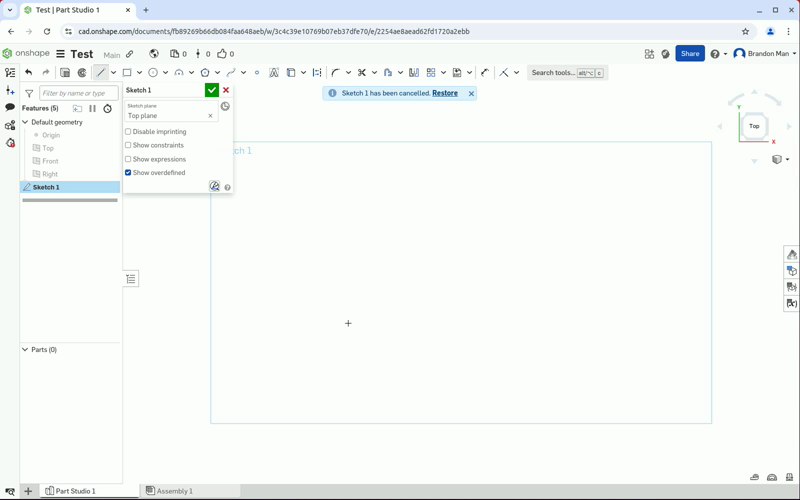
key_down(shift)
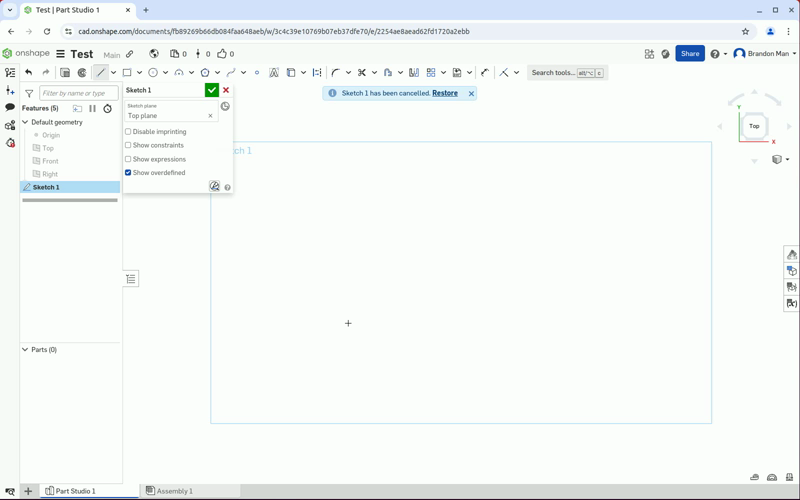
mouse_move(572, 322)
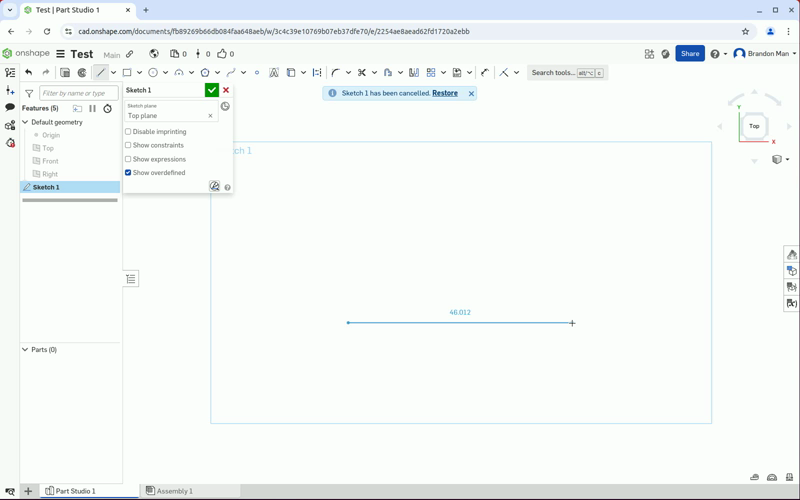
click(572, 322)
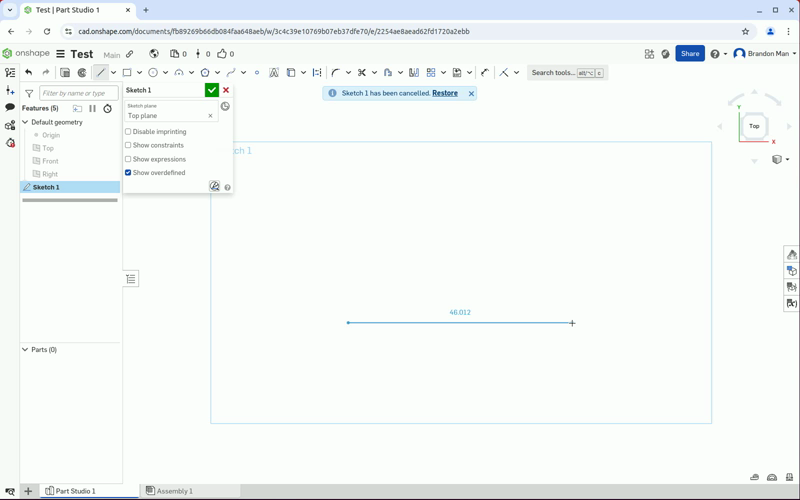
key_up(shift)
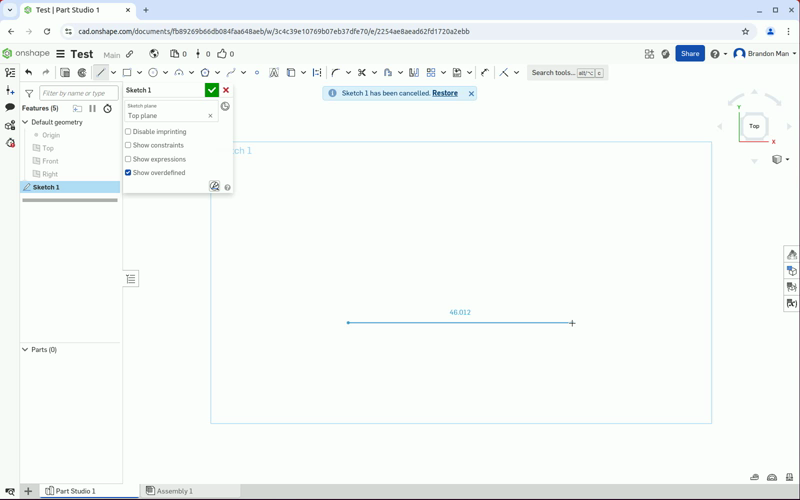
key_down(shift)
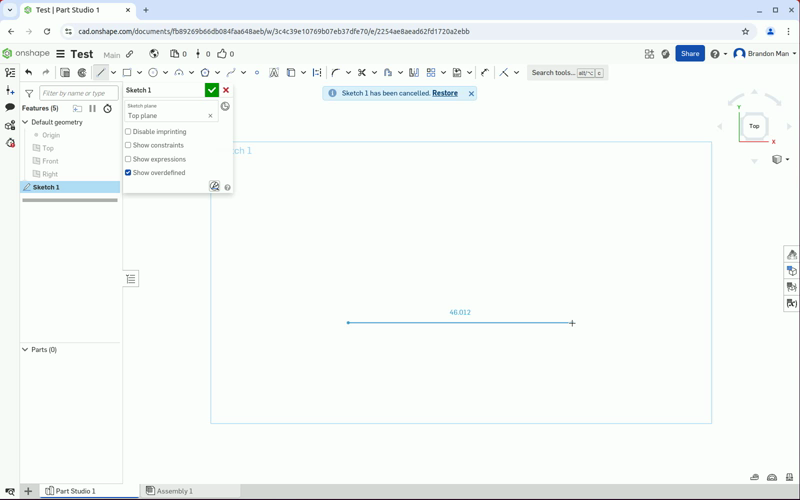
mouse_move(572, 242)
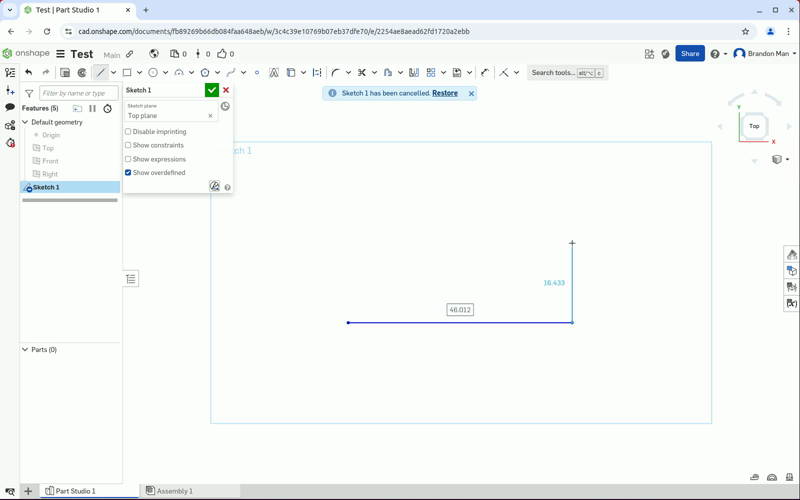
click(572, 242)
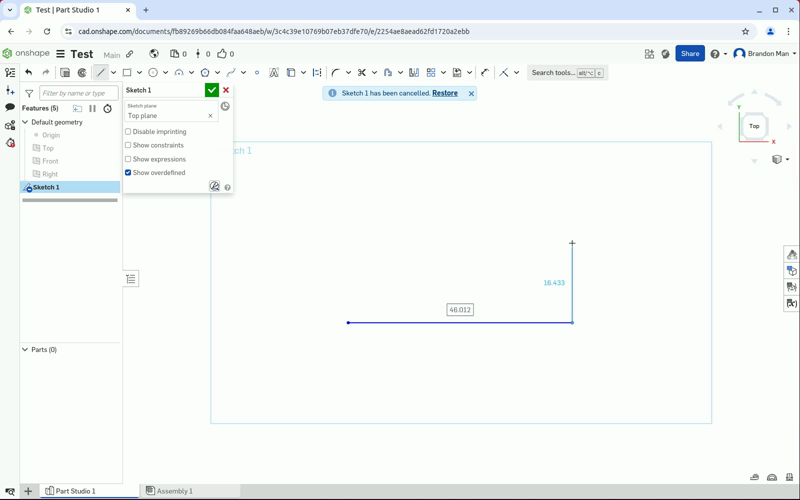
key_up(shift)
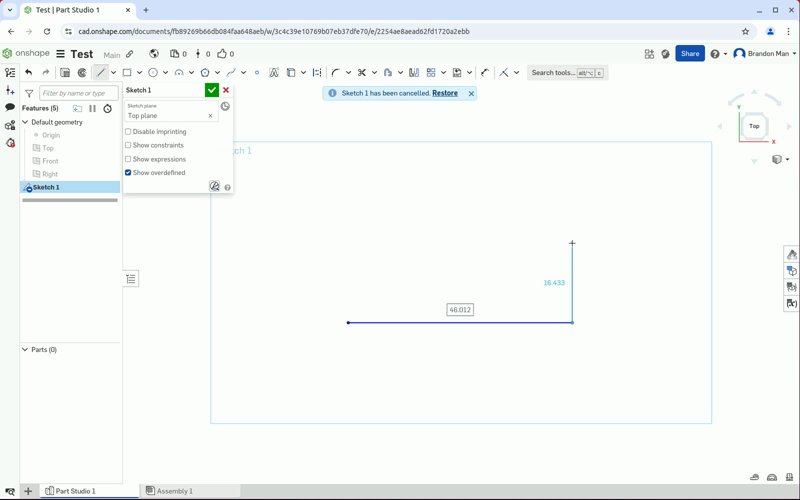
key_down(shift)
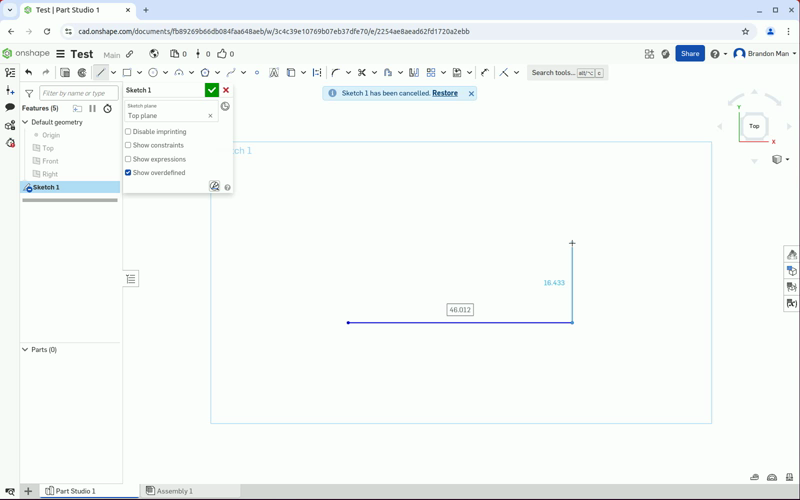
mouse_move(348, 242)
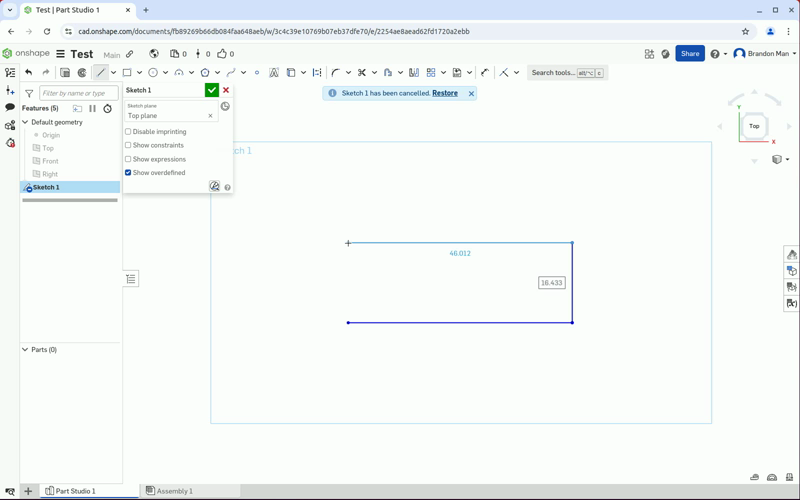
click(348, 242)
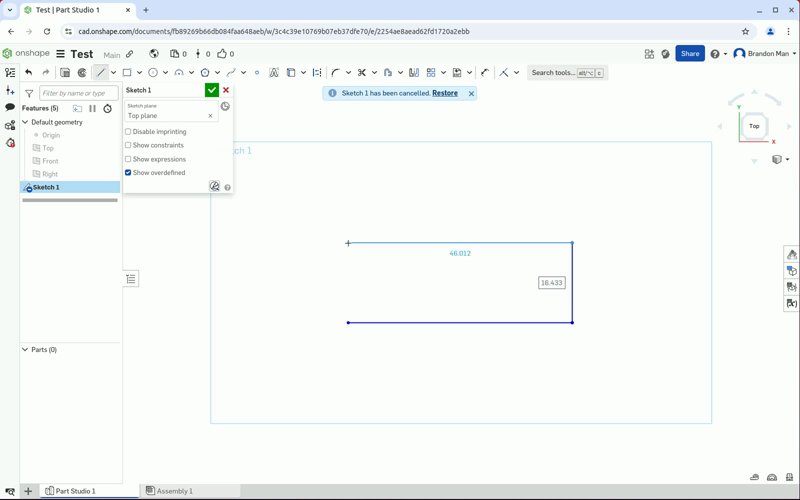
key_up(shift)
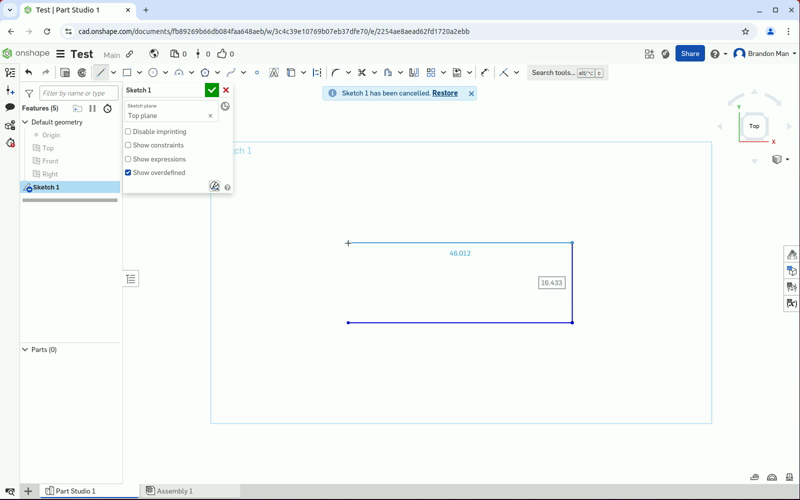
key_down(shift)
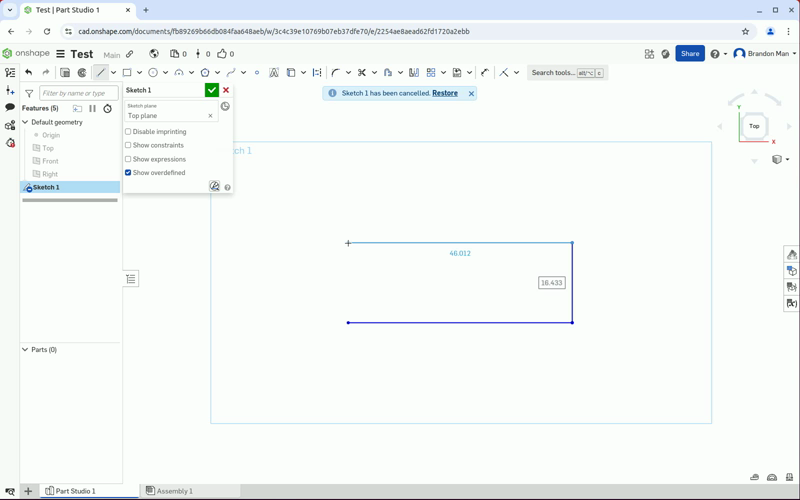
mouse_move(348, 322)
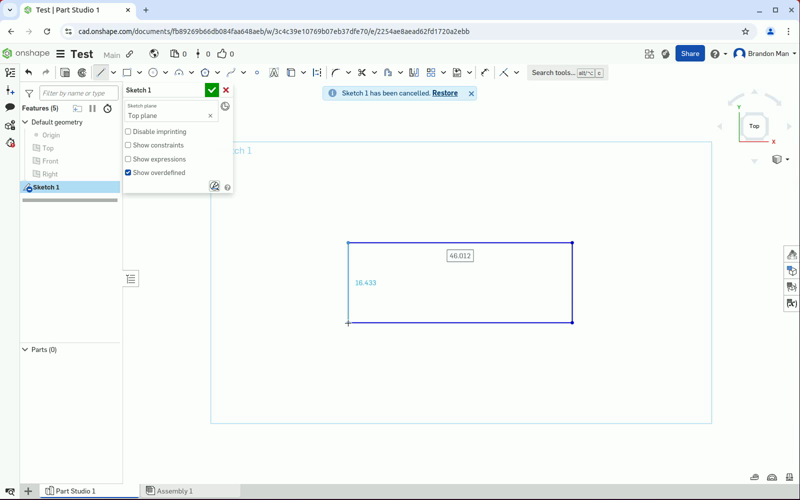
key_up(shift)
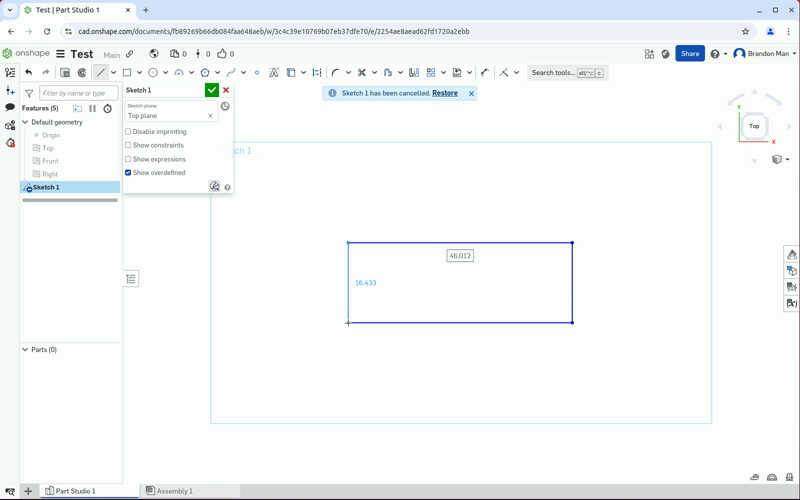
click(348, 322)
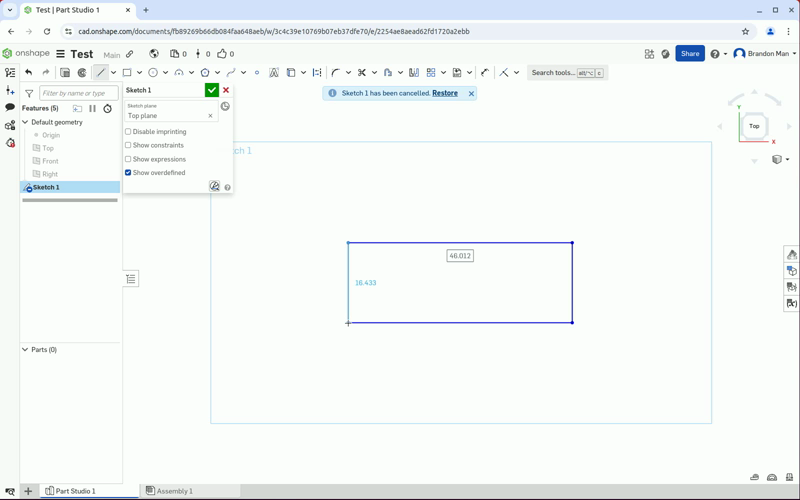
key(esc)
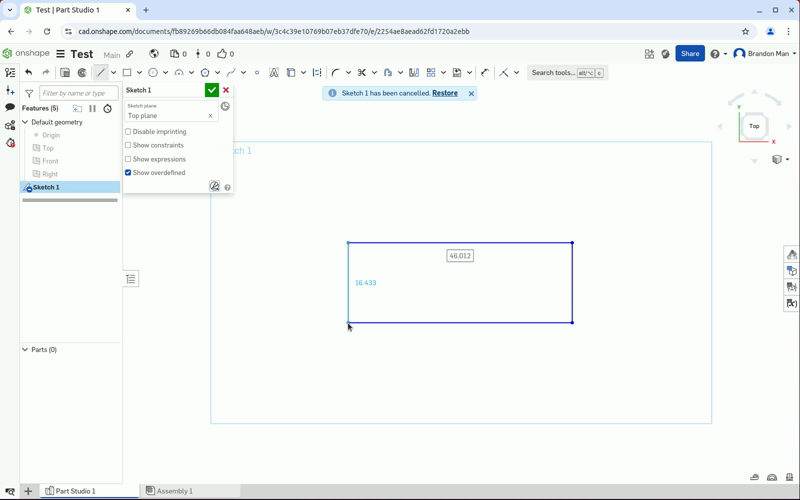
key(c)
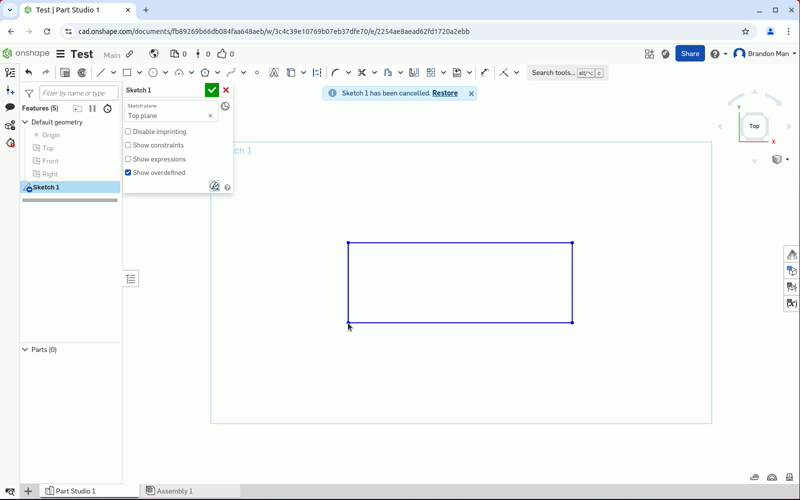
key_down(shift)
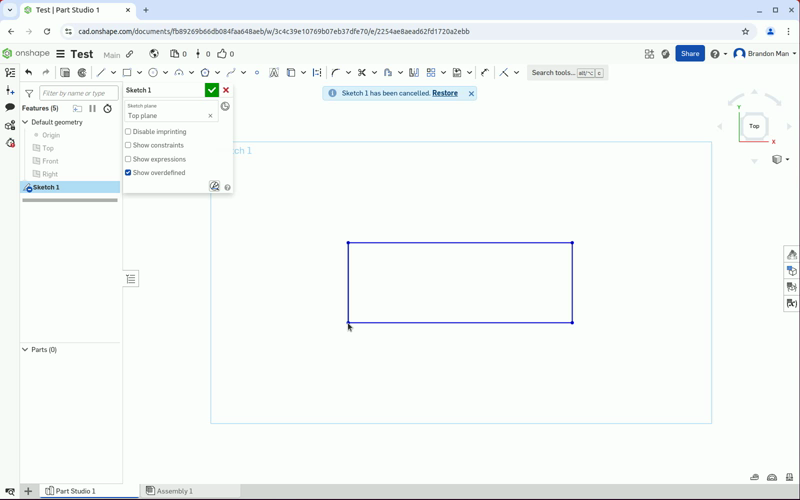
mouse_move(353, 318)
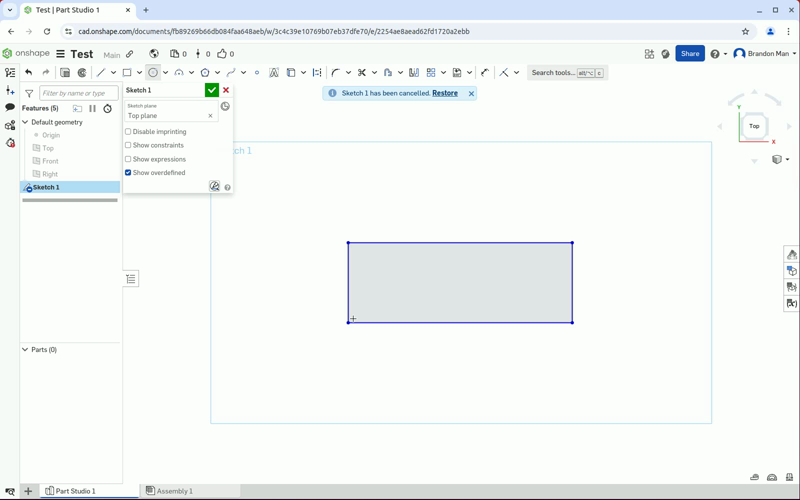
click(353, 318)
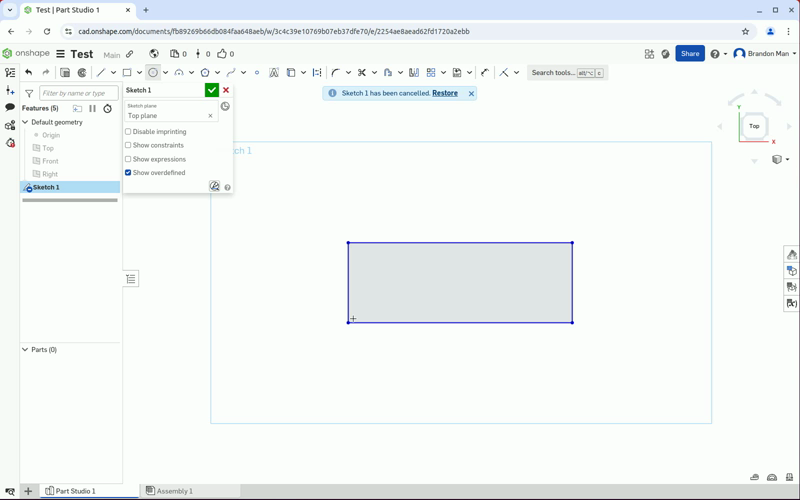
key_up(shift)
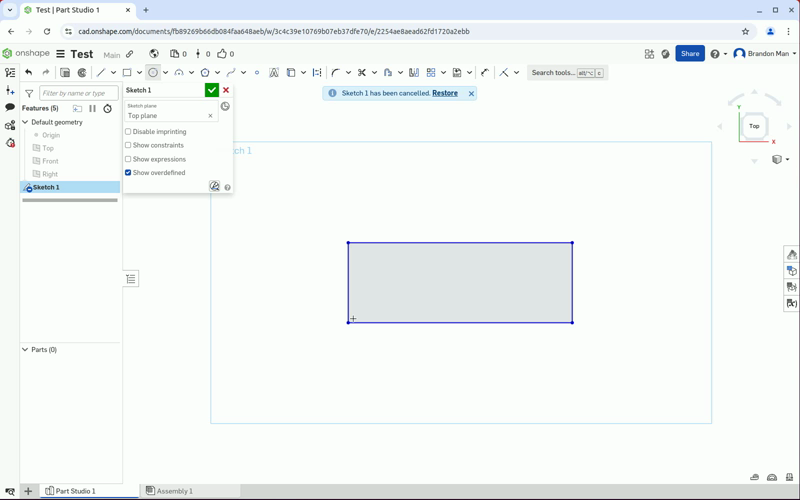
mouse_move(355, 318)
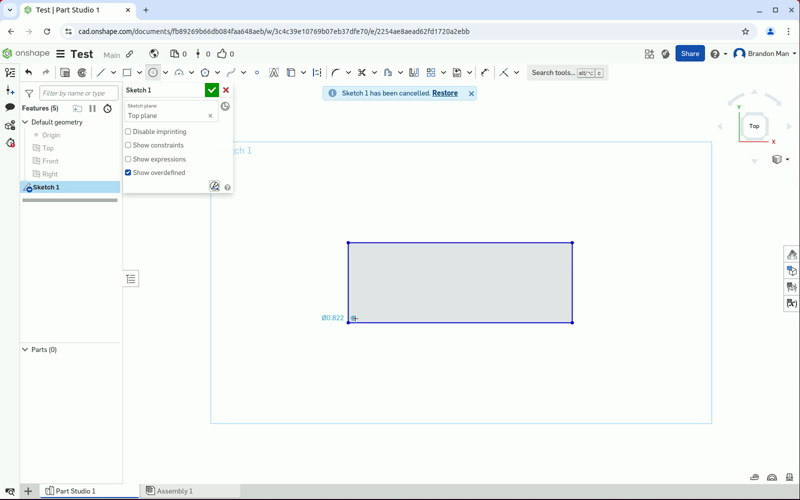
scroll(6)
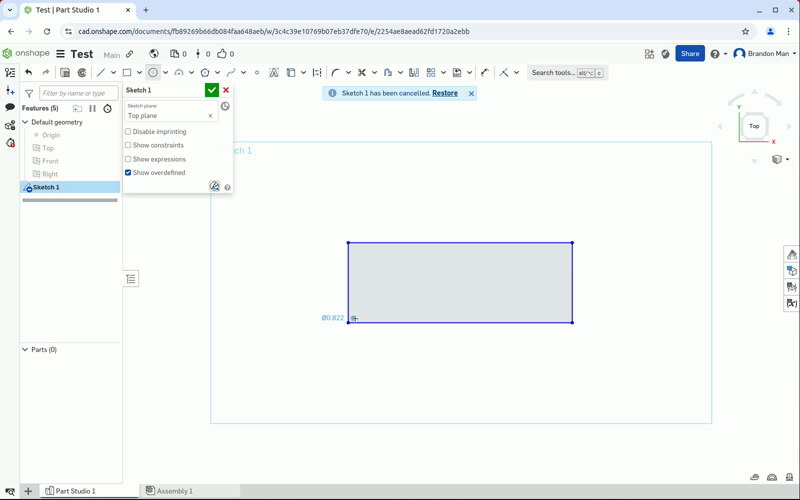
scroll(6)
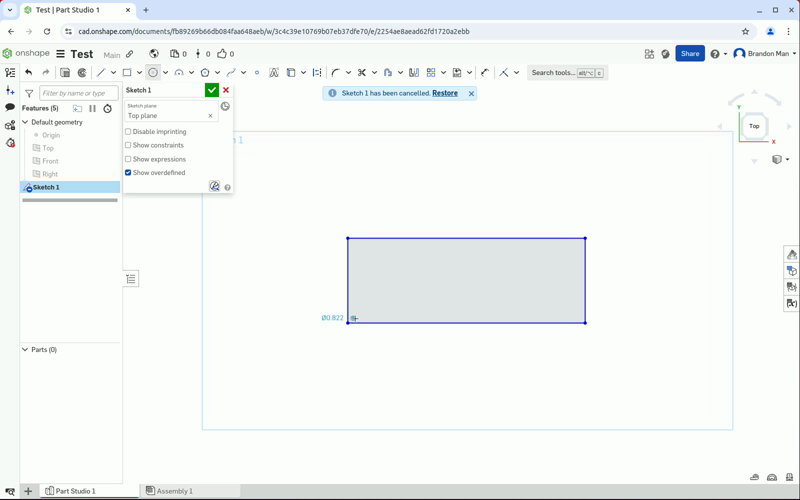
scroll(6)
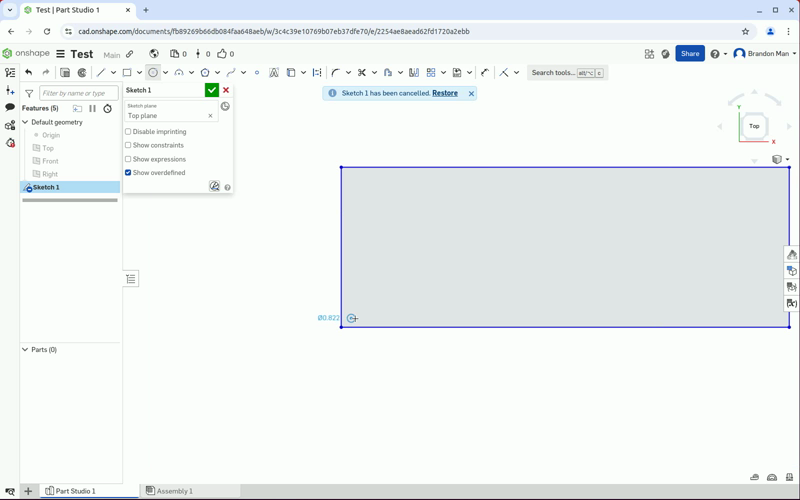
scroll(6)
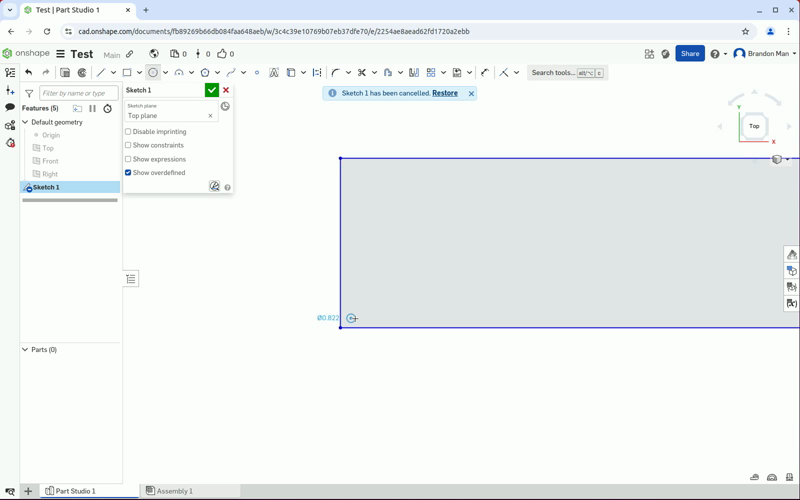
scroll(6)
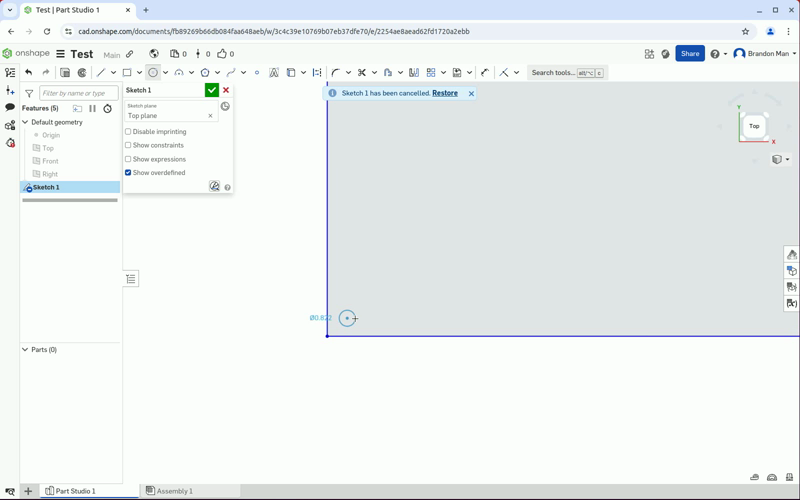
scroll(6)
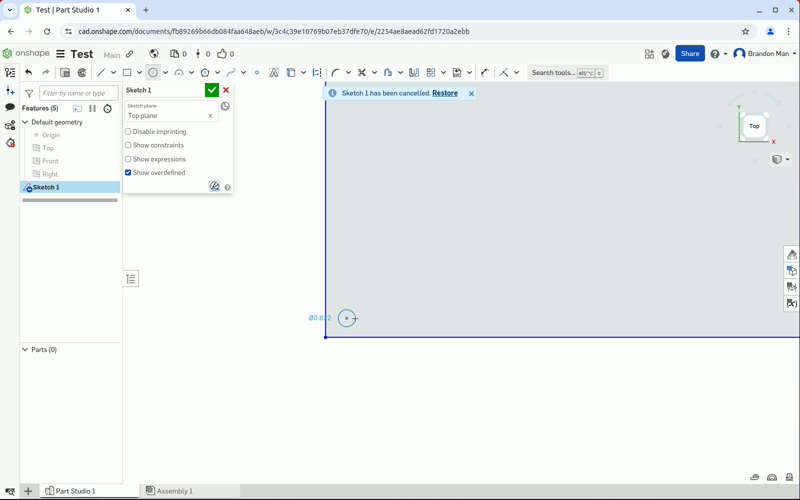
scroll(6)
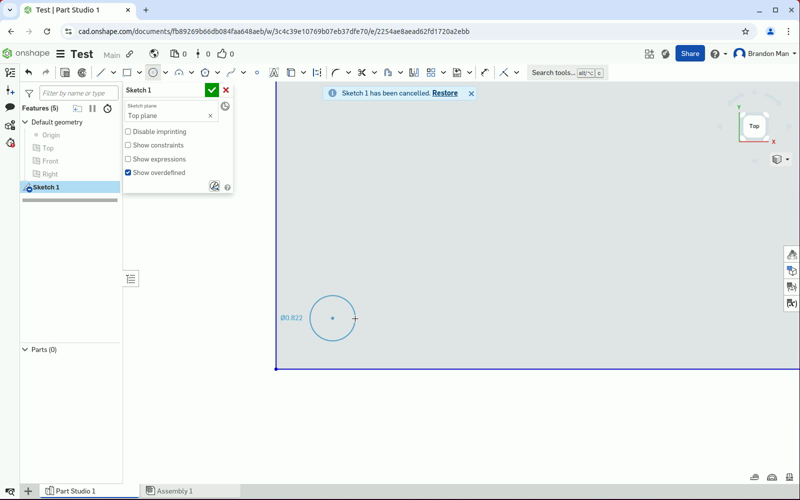
click(355, 318)
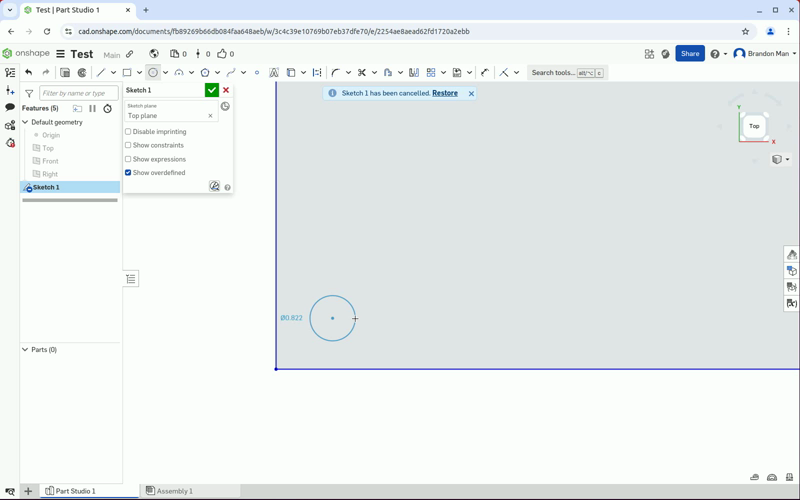
scroll(-6)
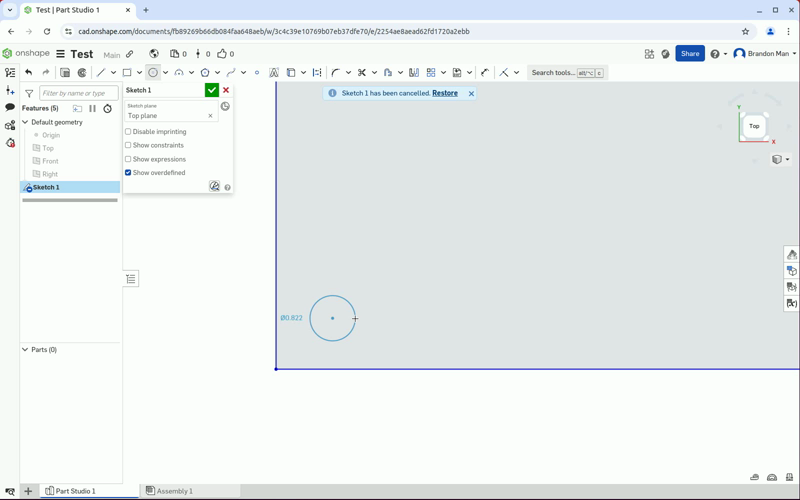
scroll(-6)
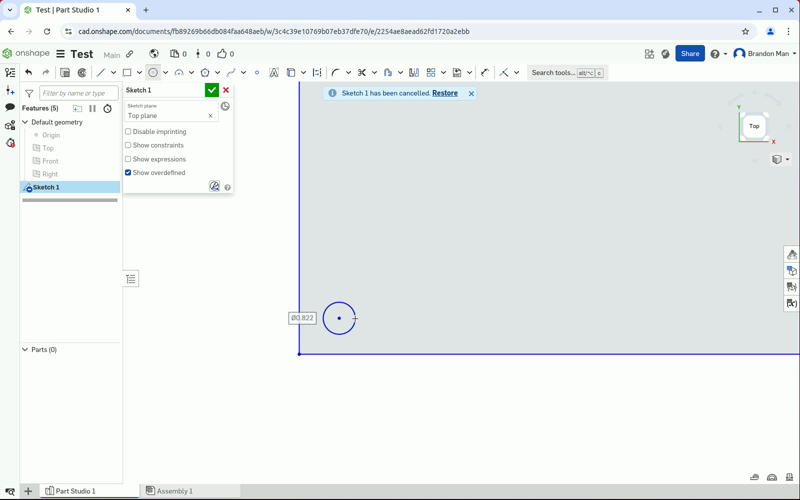
scroll(-6)
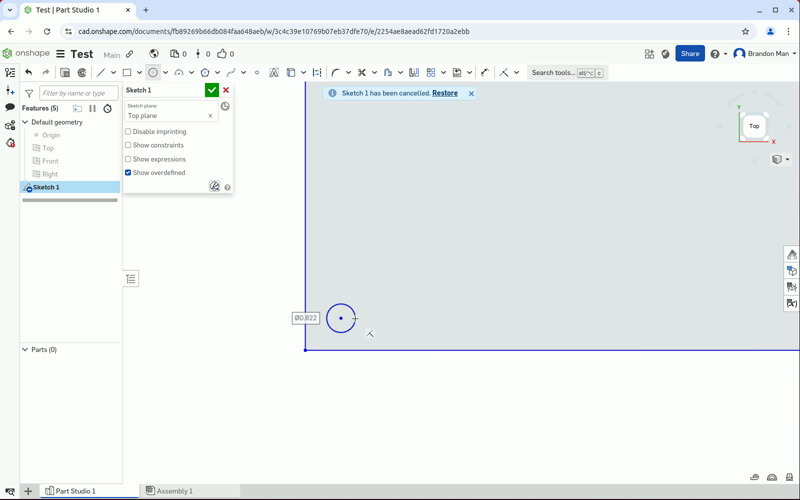
scroll(-6)
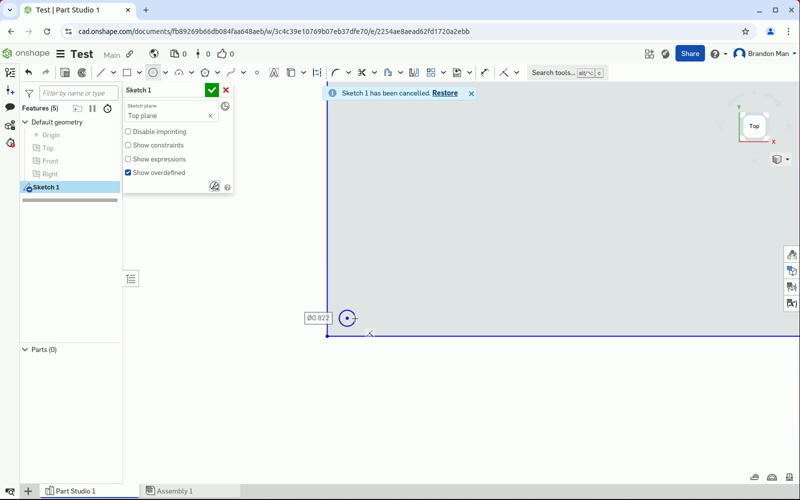
scroll(-6)
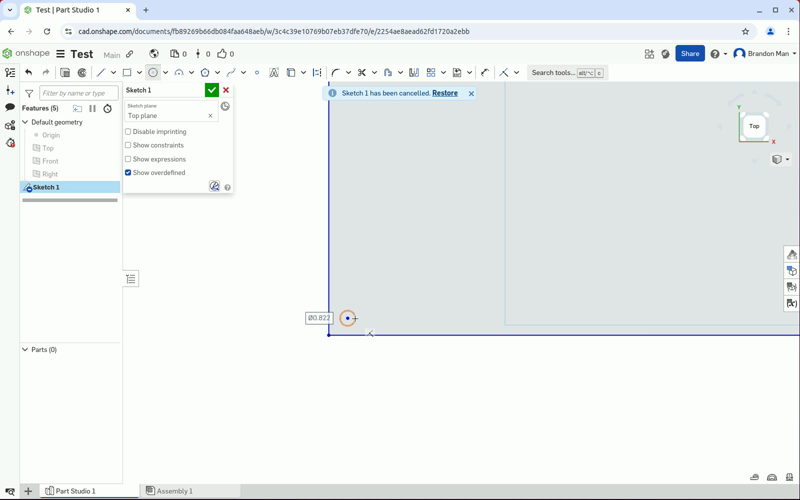
scroll(-6)
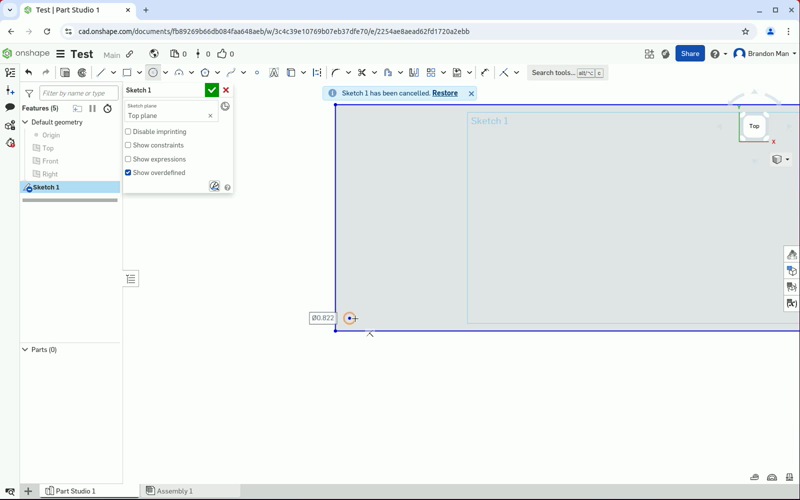
scroll(-6)
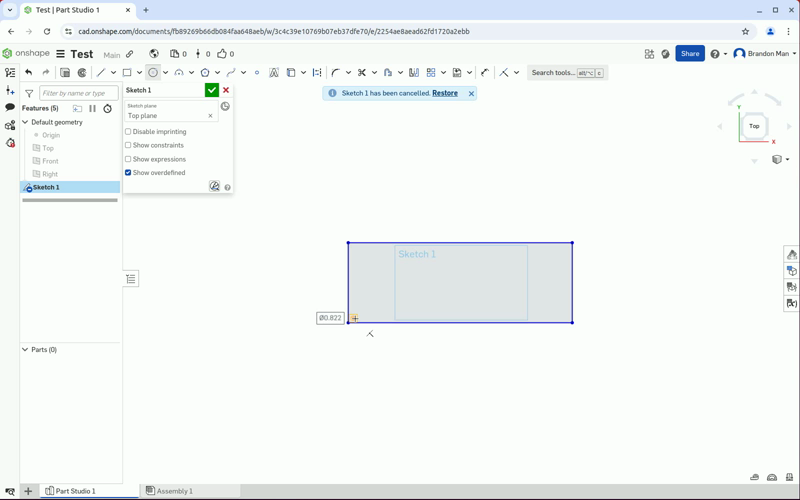
key(esc)
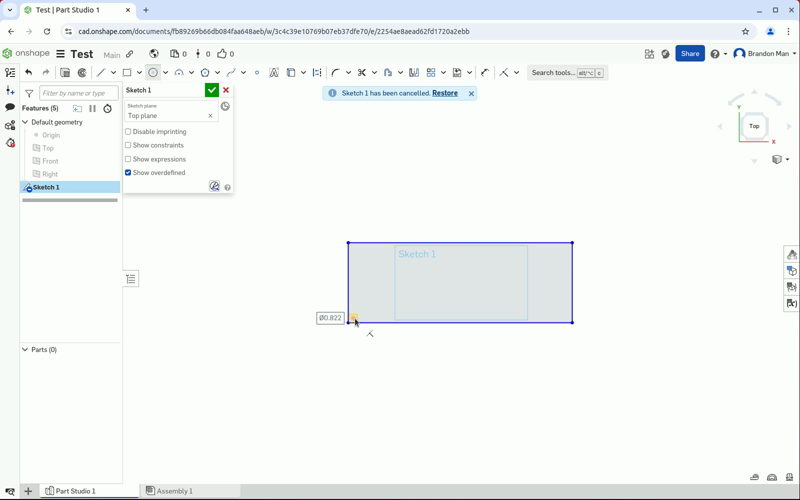
key(c)
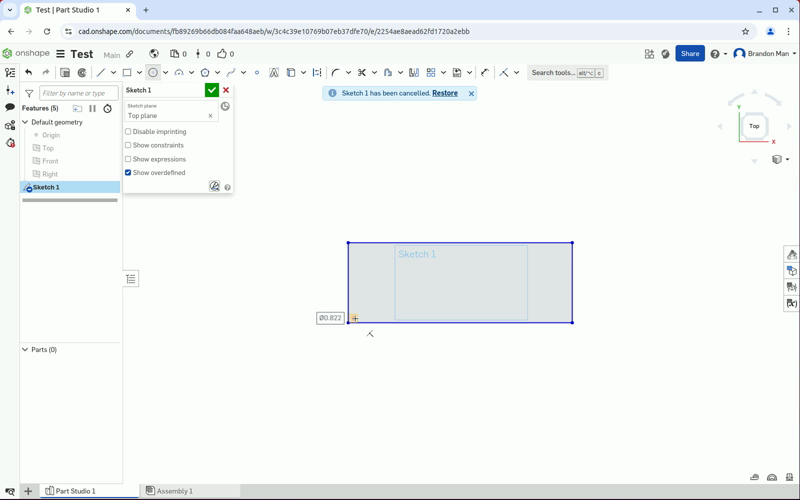
key_down(shift)
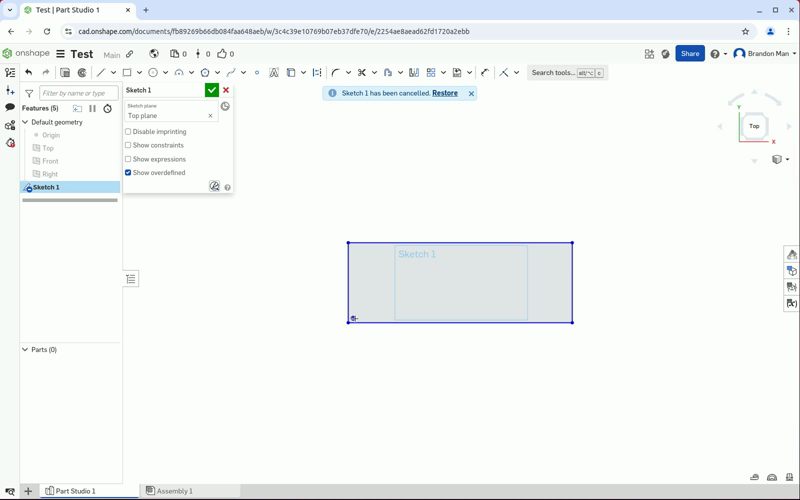
mouse_move(353, 247)
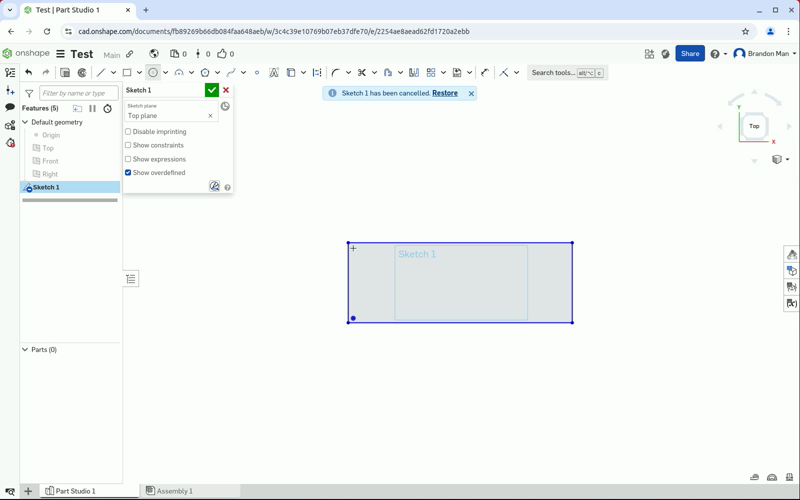
click(353, 247)
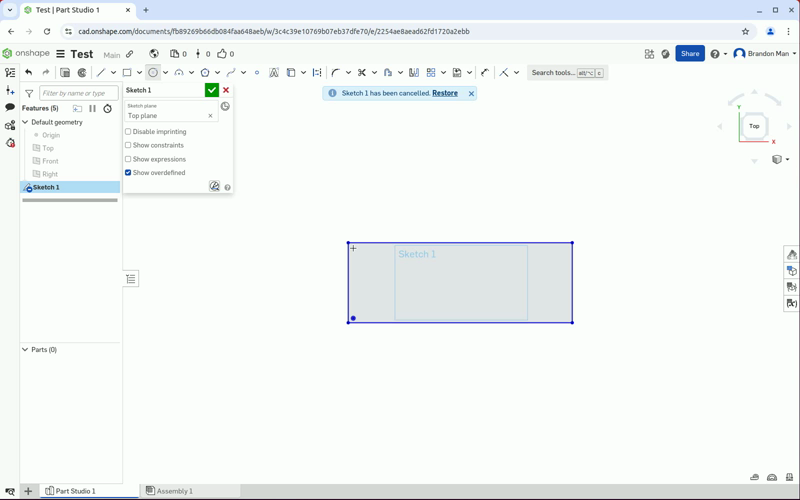
key_up(shift)
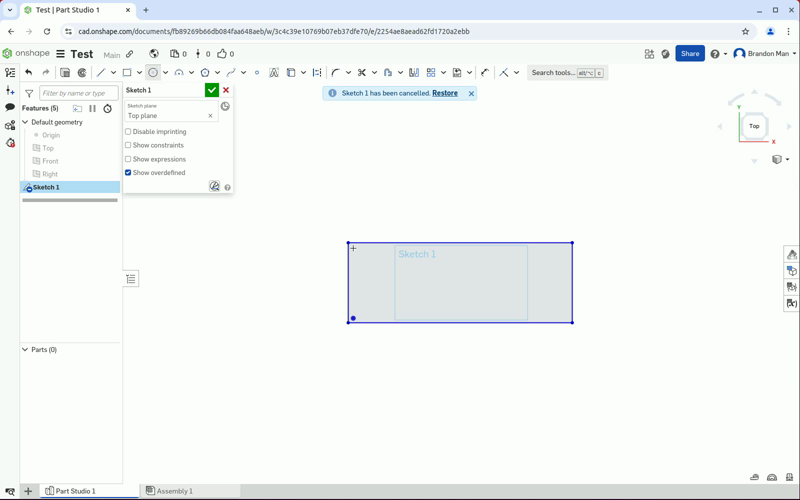
mouse_move(355, 247)
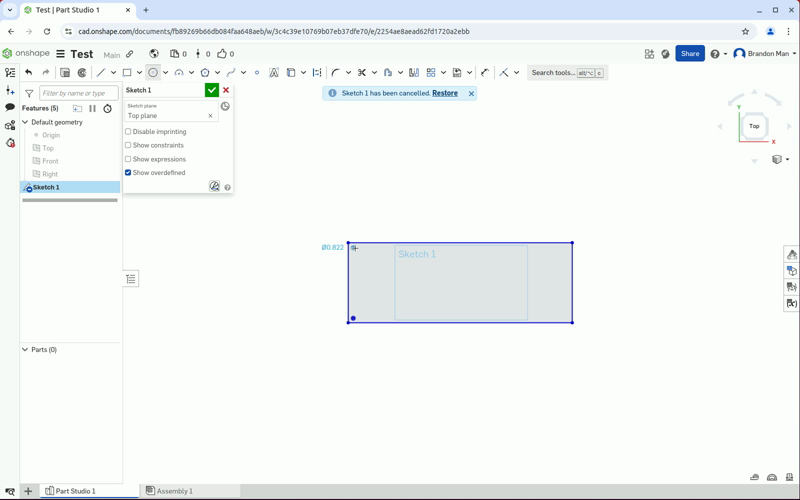
scroll(6)
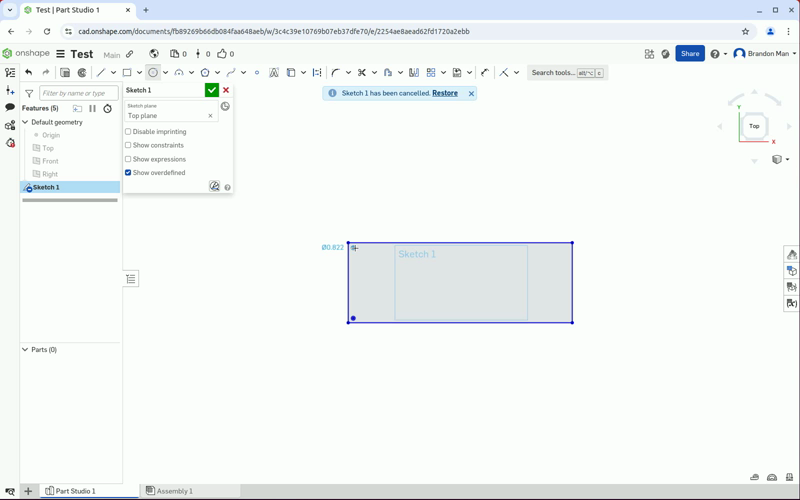
scroll(6)
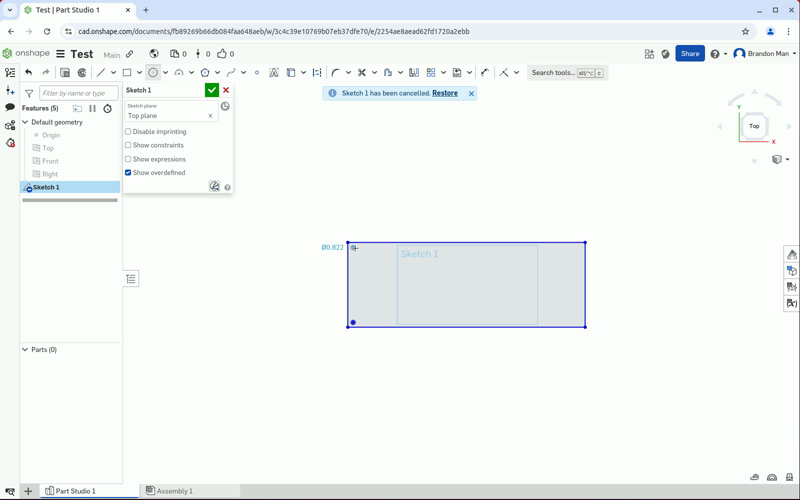
scroll(6)
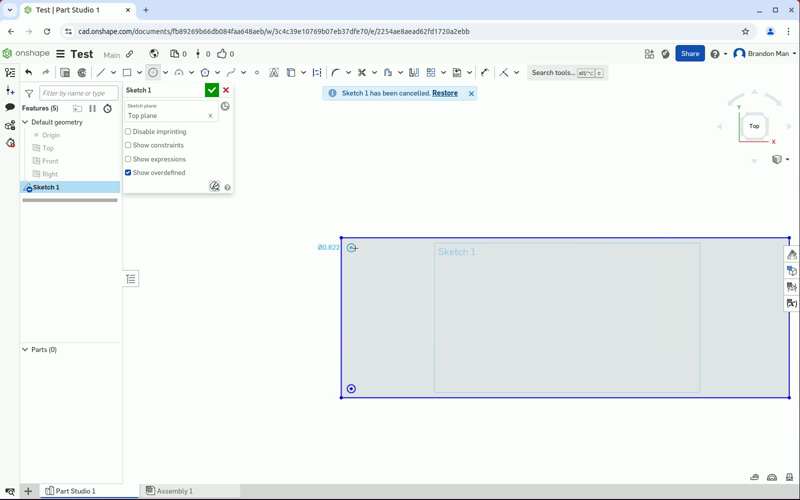
scroll(6)
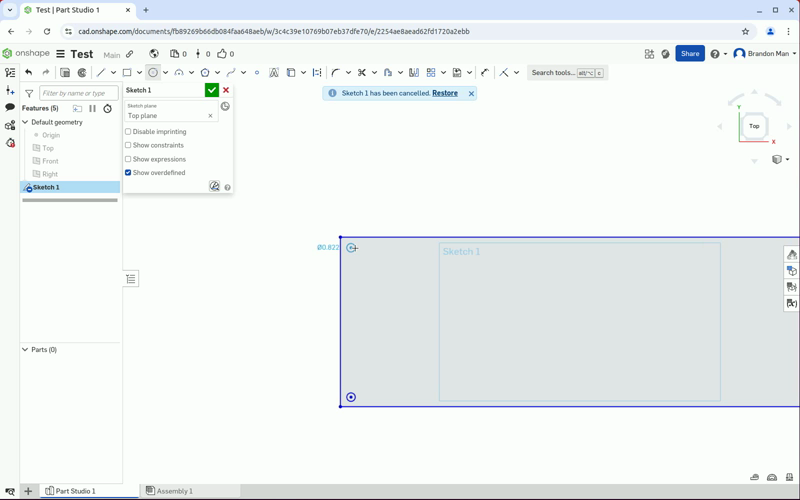
scroll(6)
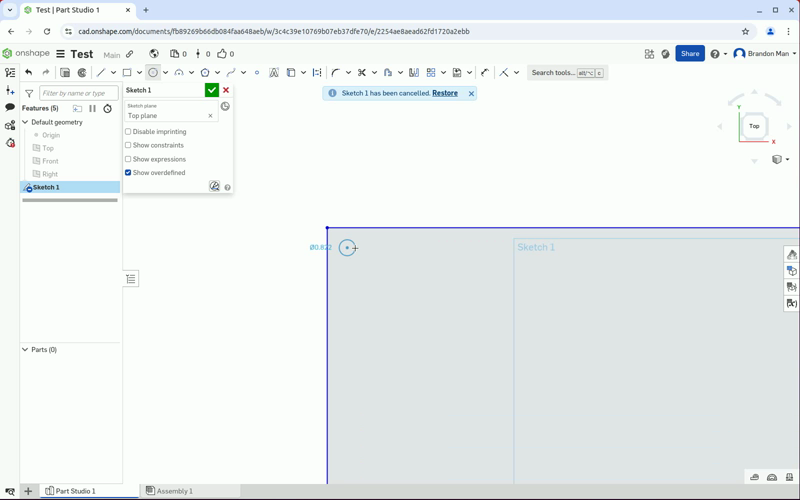
scroll(6)
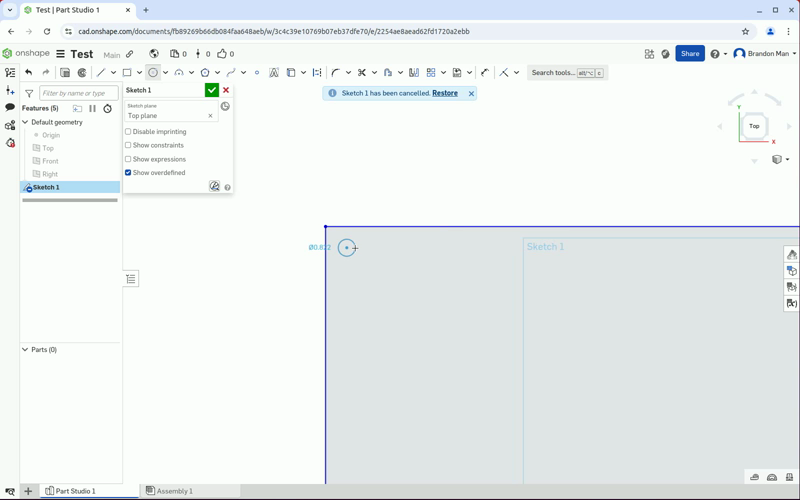
scroll(6)
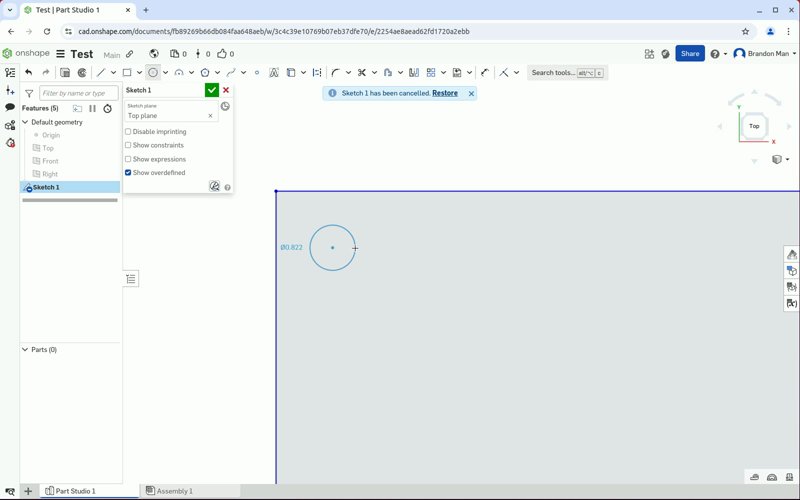
click(355, 247)
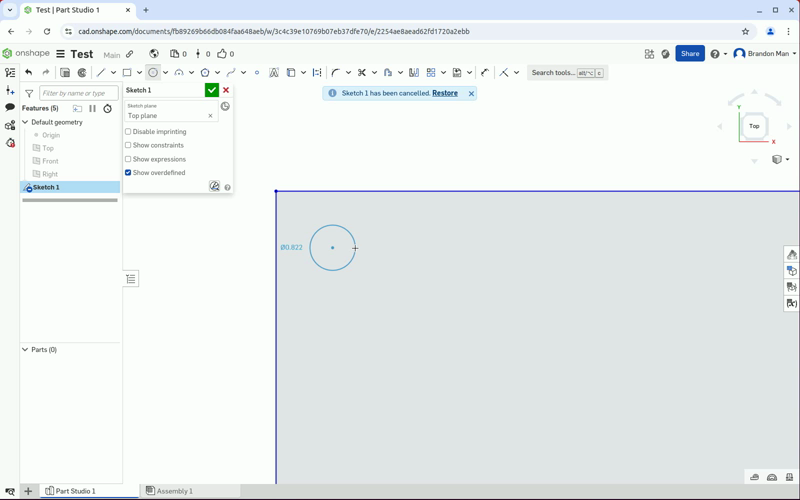
scroll(-6)
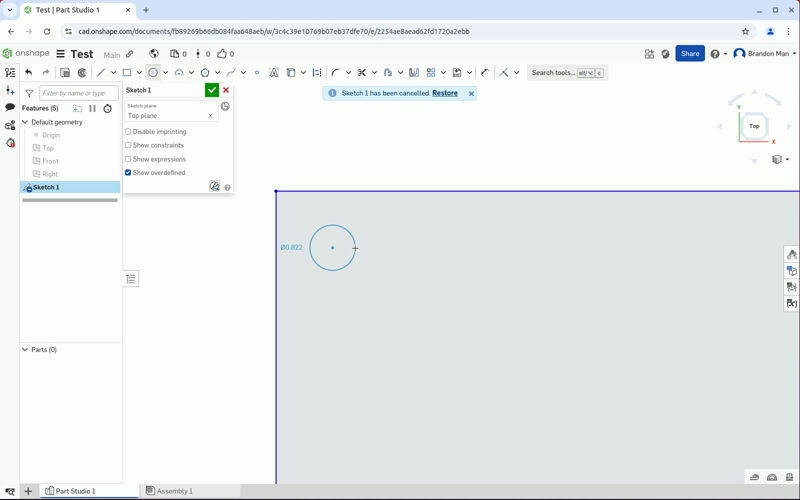
scroll(-6)
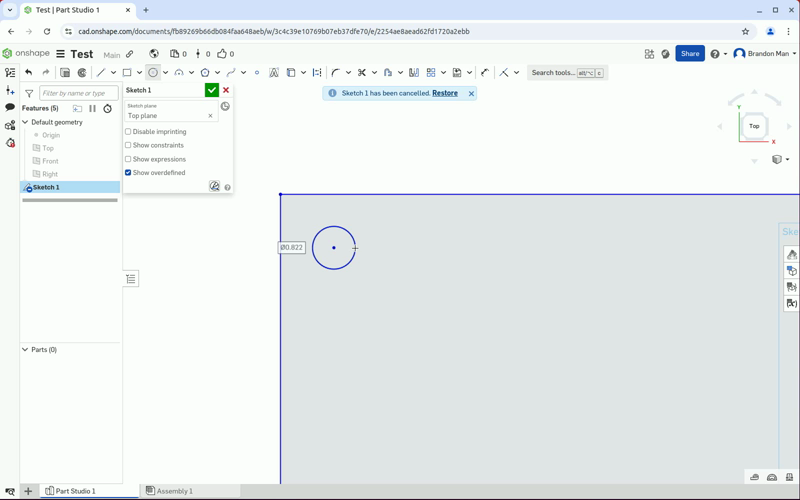
scroll(-6)
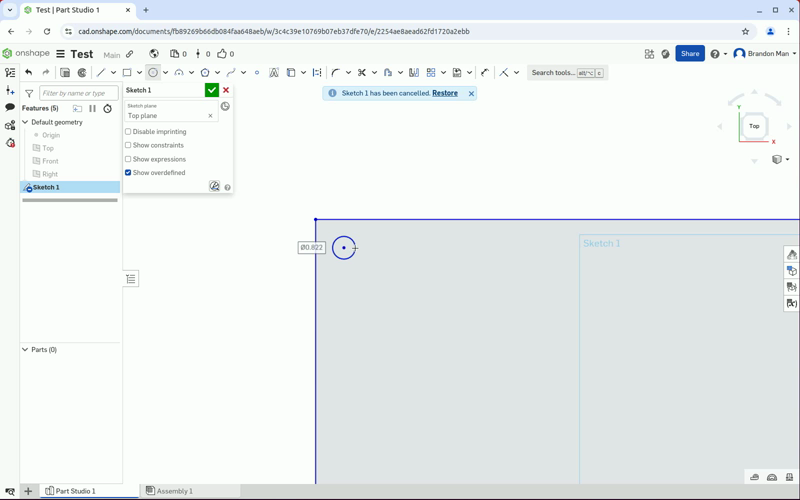
scroll(-6)
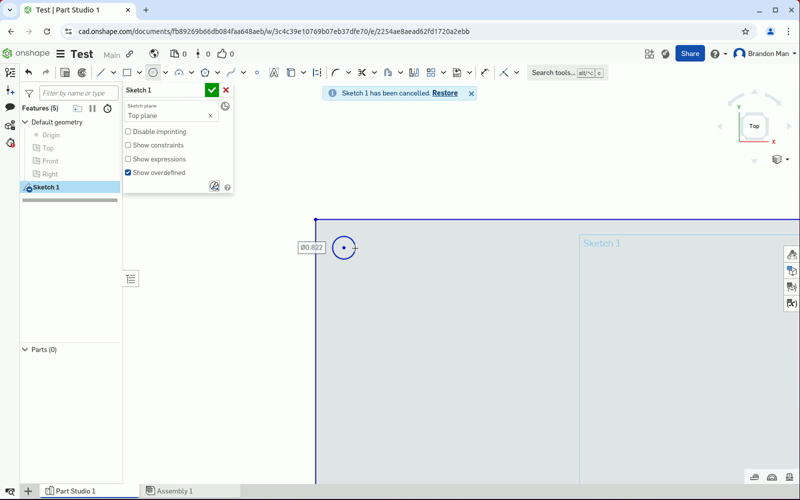
scroll(-6)
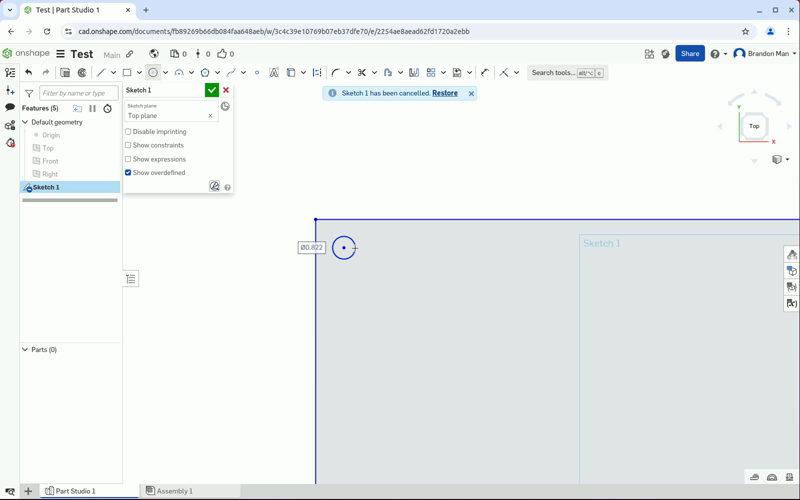
scroll(-6)
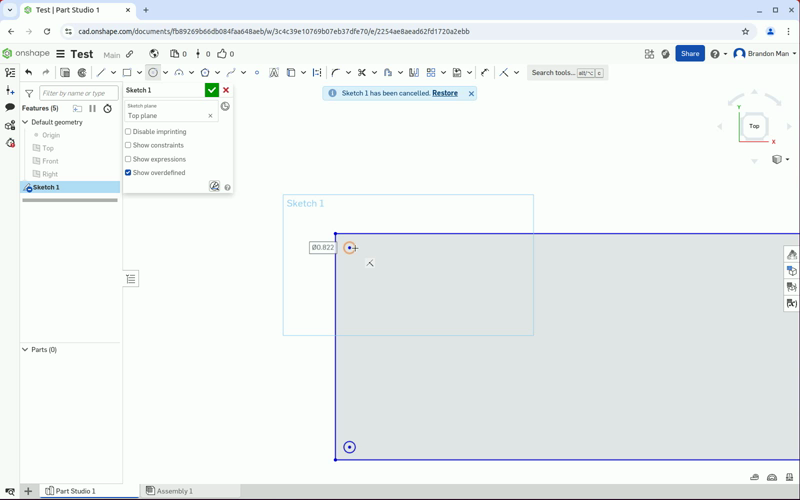
scroll(-6)
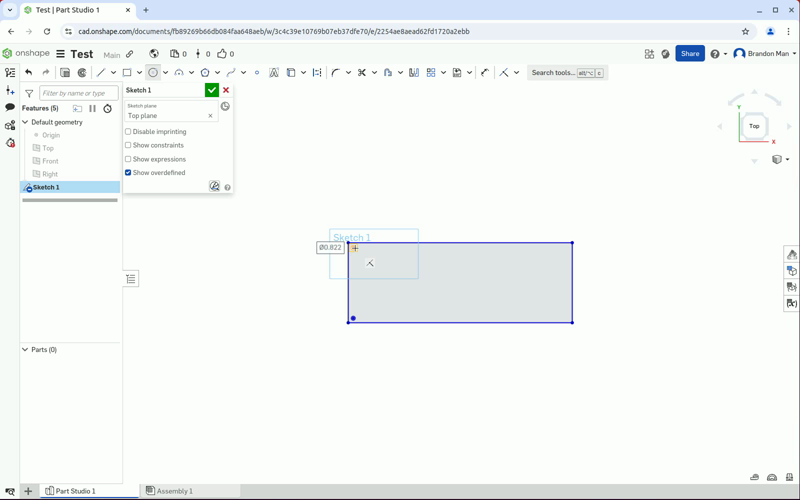
key(esc)
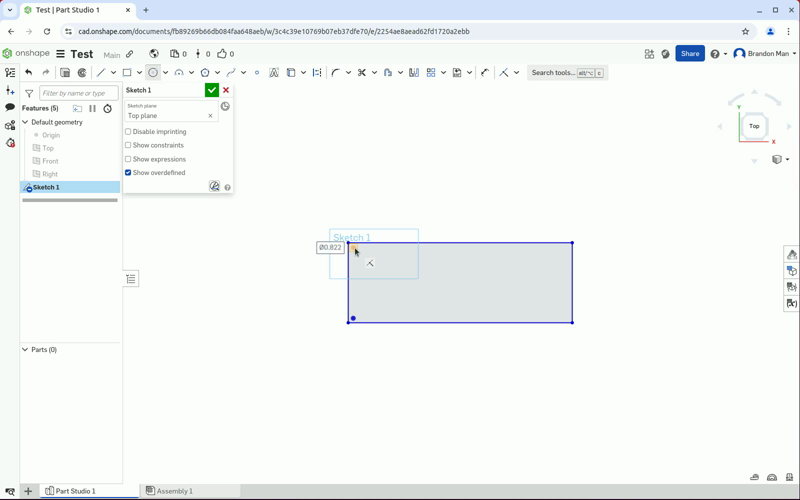
key(c)
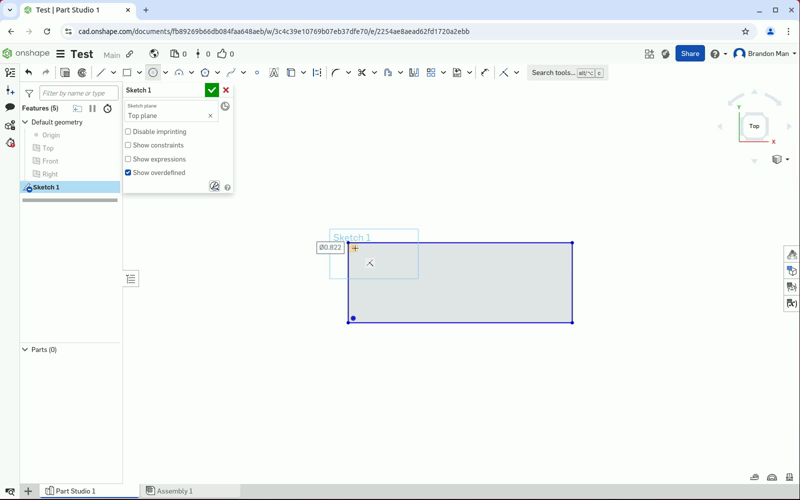
key_down(shift)
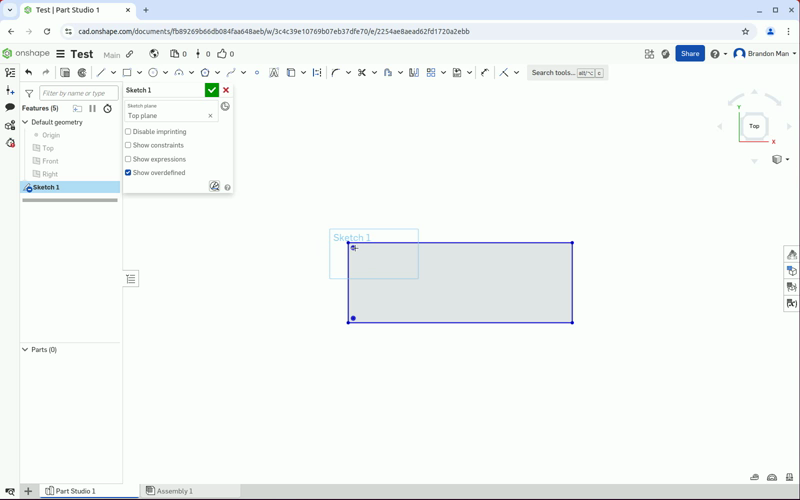
mouse_move(567, 318)
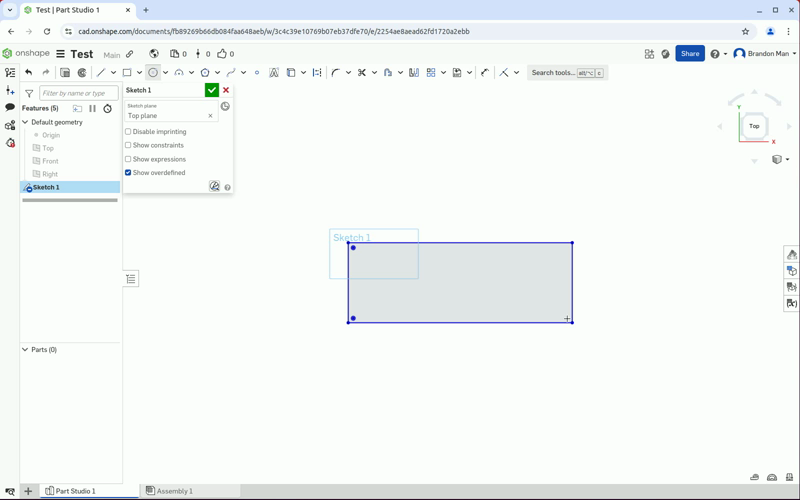
click(567, 318)
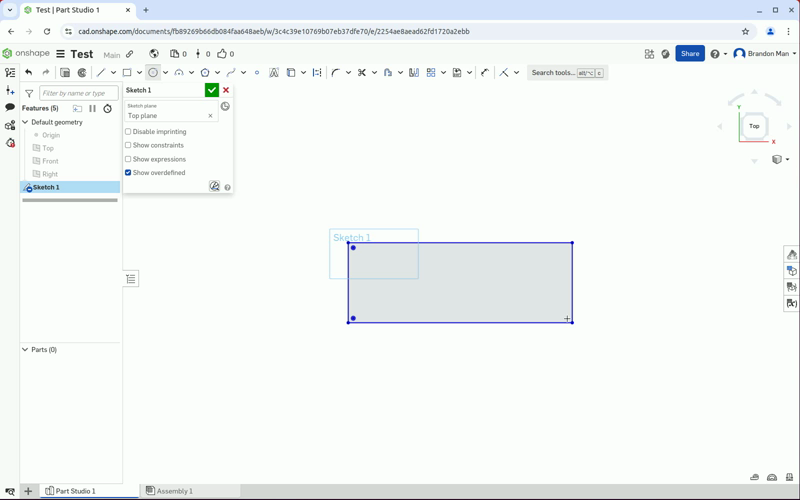
key_up(shift)
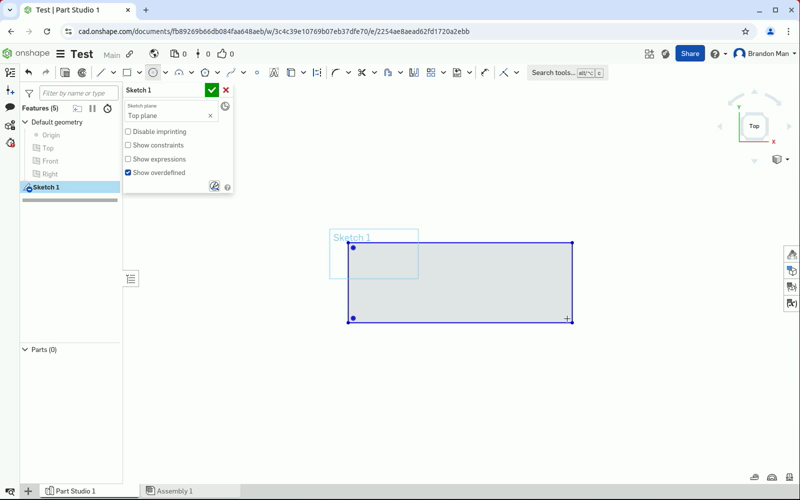
mouse_move(569, 318)
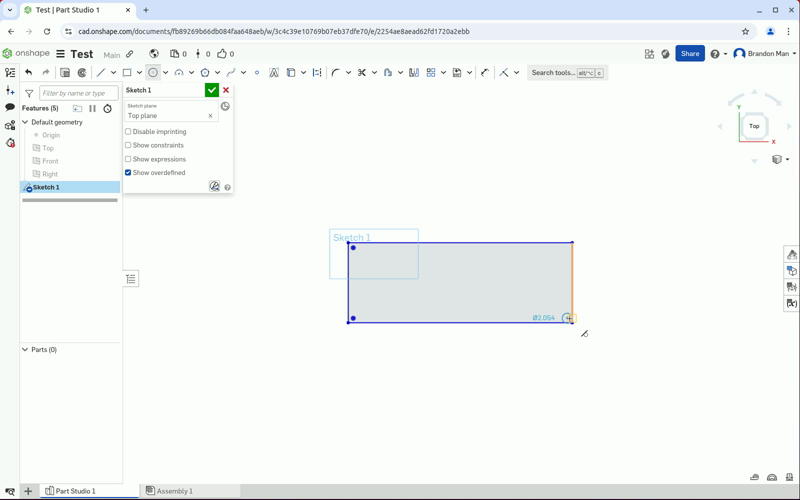
scroll(6)
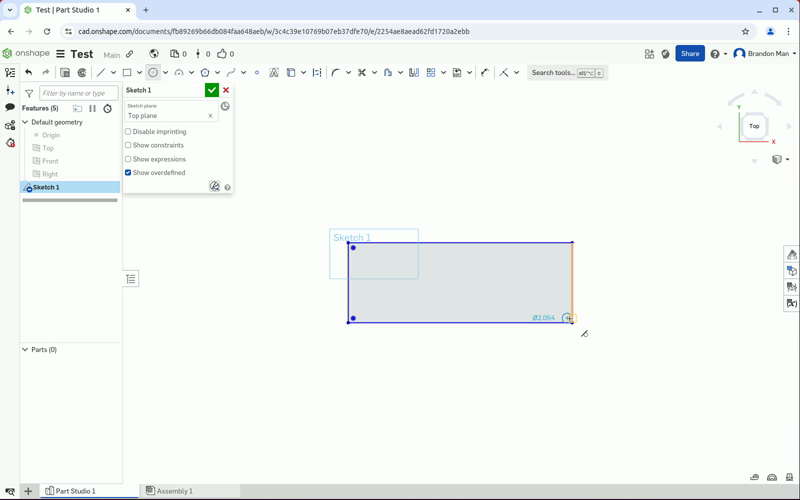
scroll(6)
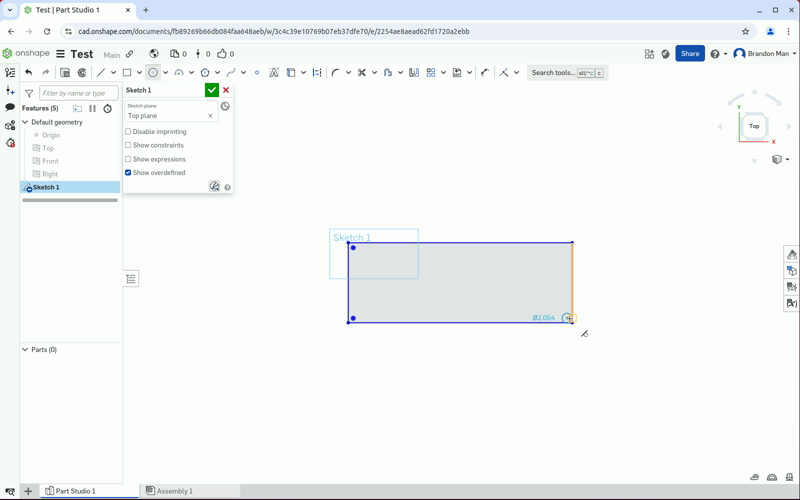
scroll(6)
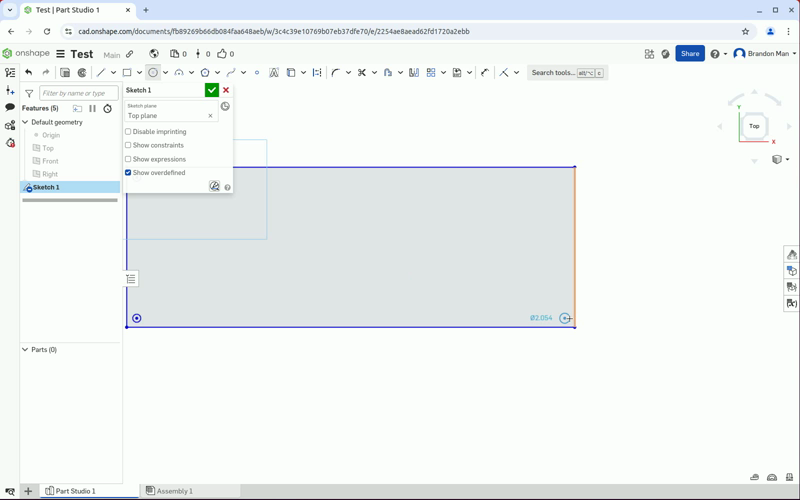
scroll(6)
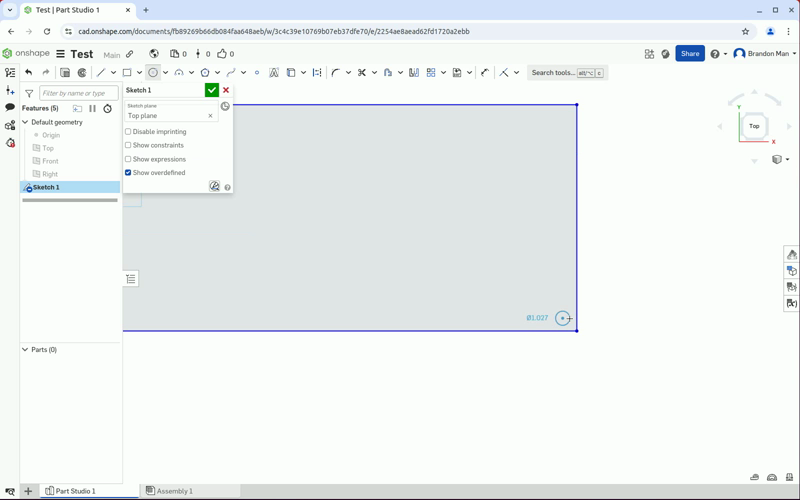
scroll(6)
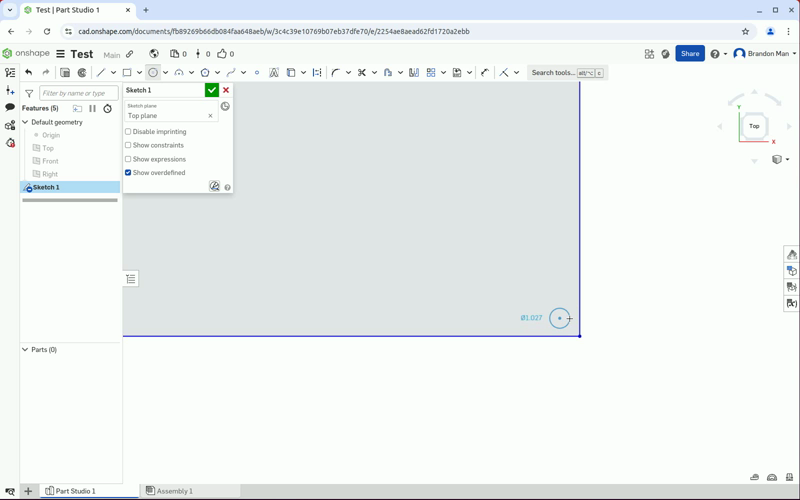
scroll(6)
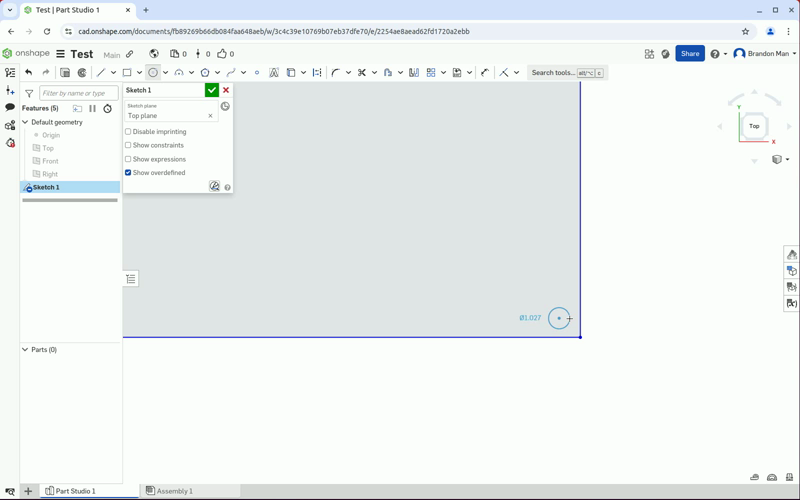
scroll(6)
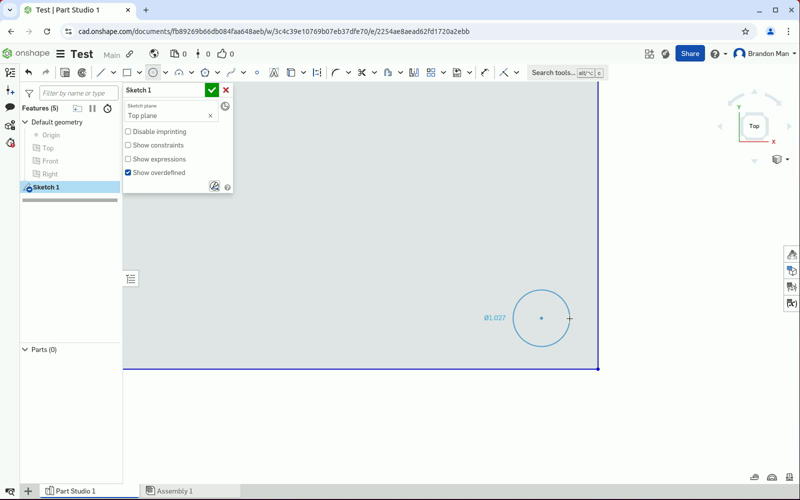
click(569, 318)
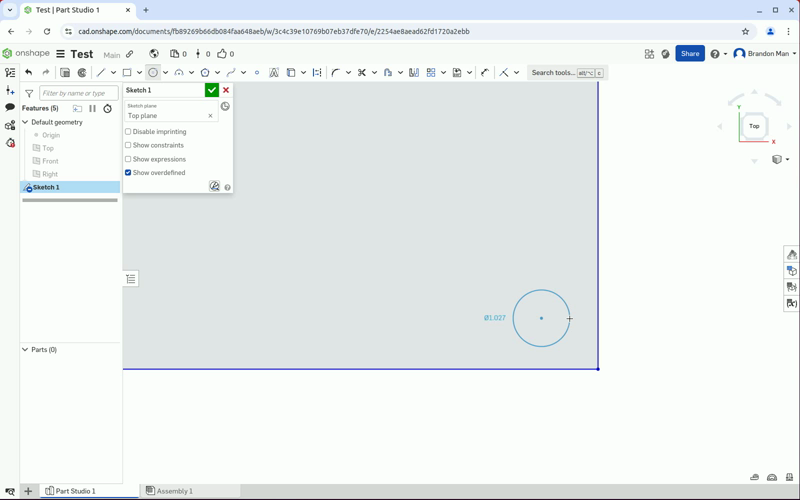
scroll(-6)
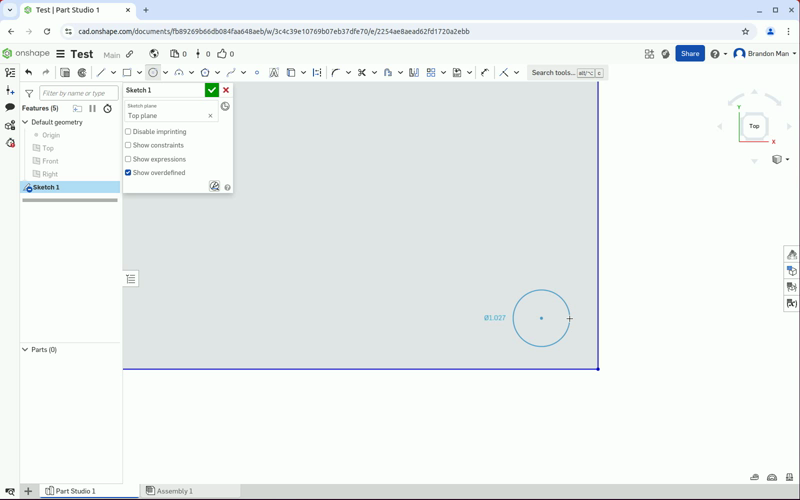
scroll(-6)
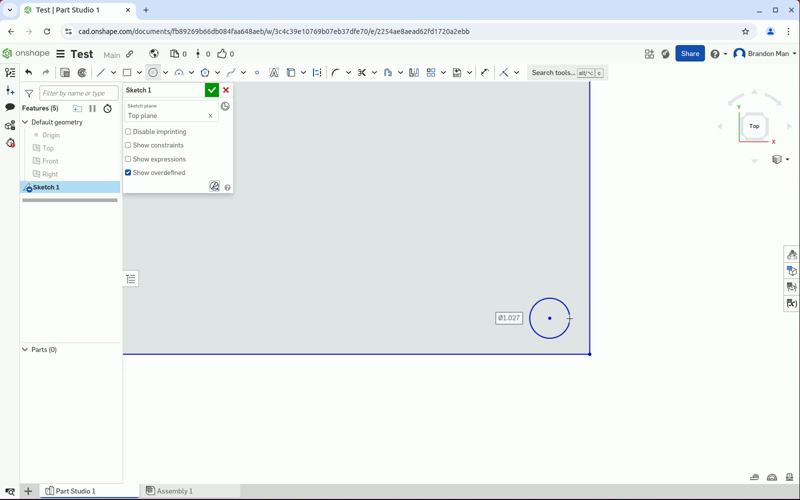
scroll(-6)
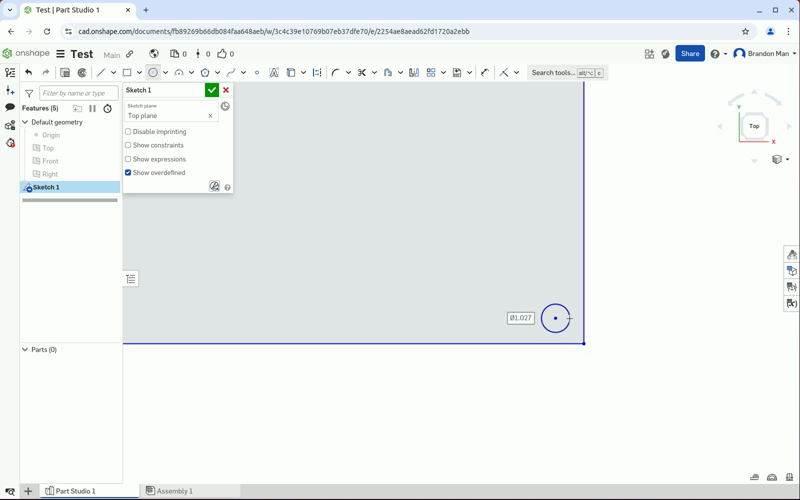
scroll(-6)
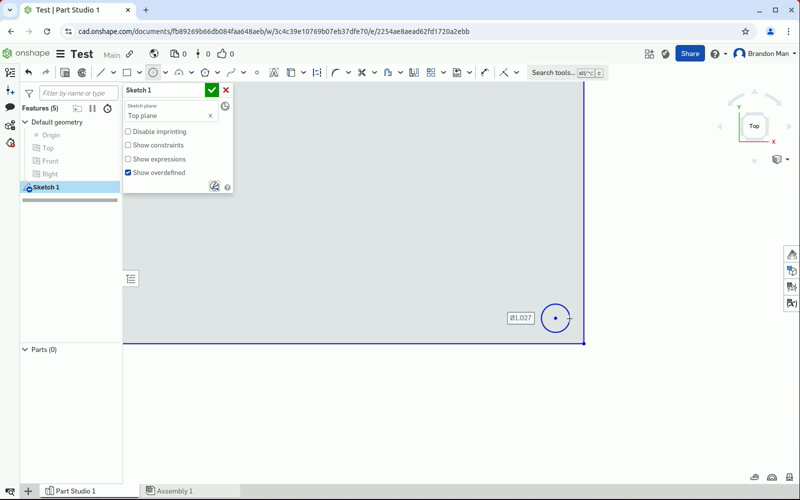
scroll(-6)
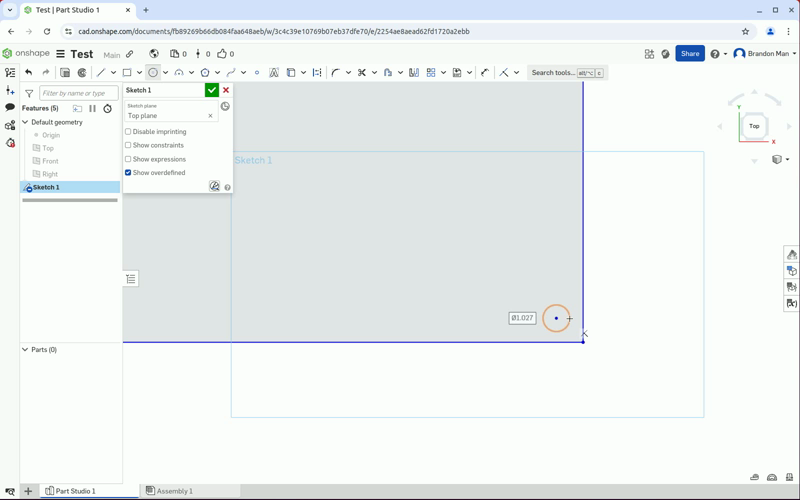
scroll(-6)
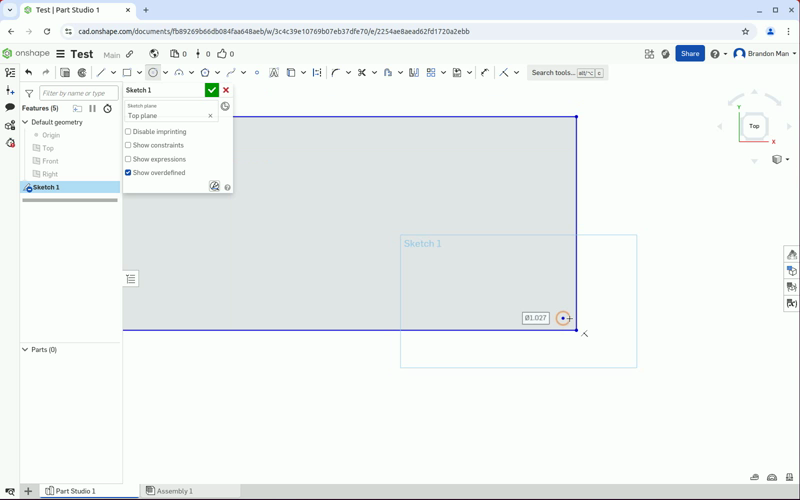
scroll(-6)
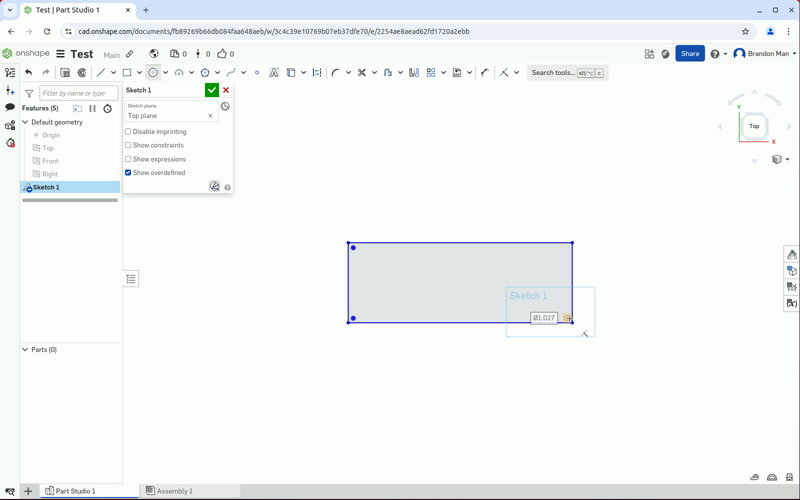
key(esc)
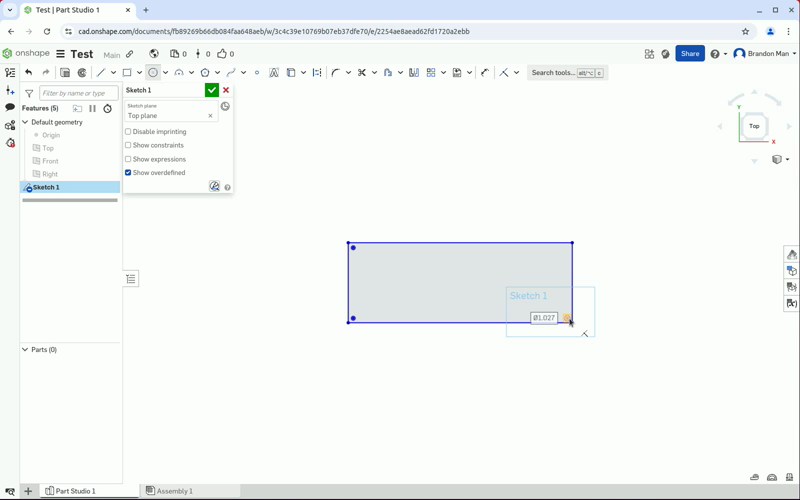
key(c)
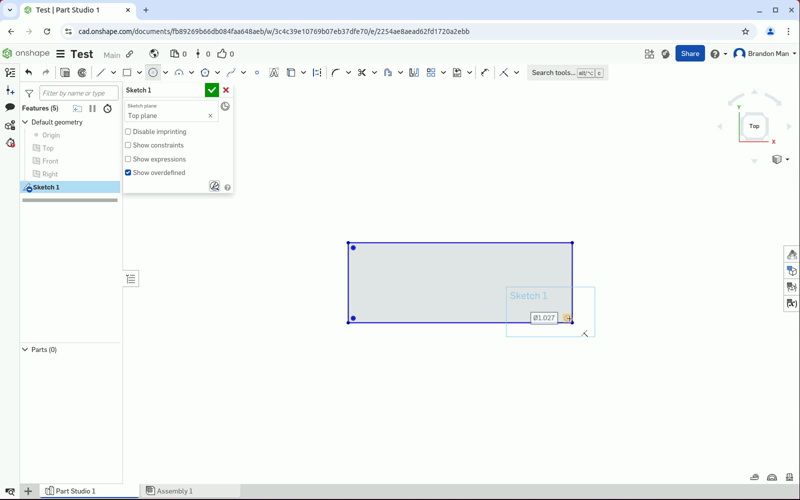
key_down(shift)
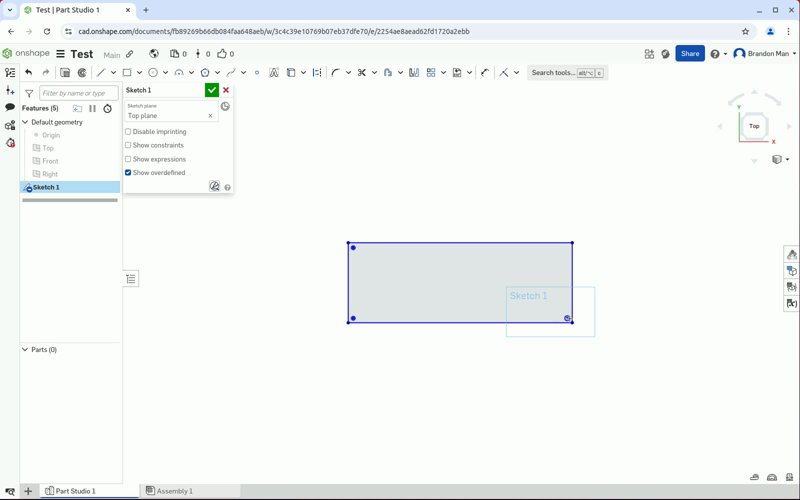
mouse_move(567, 247)
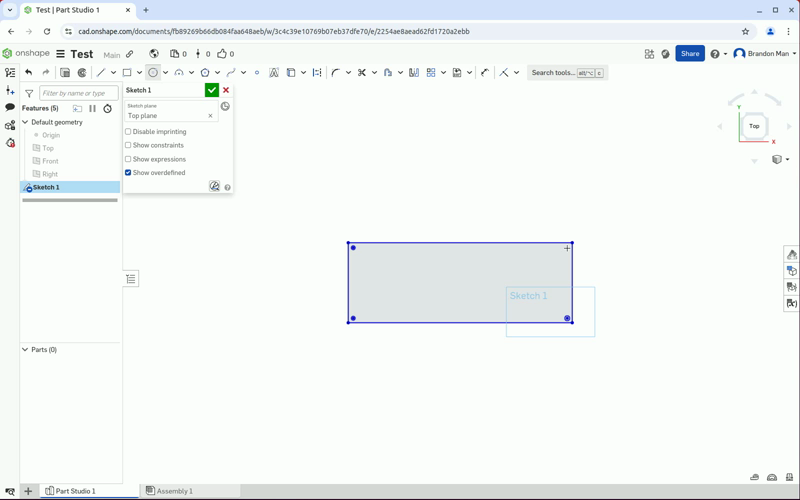
click(567, 247)
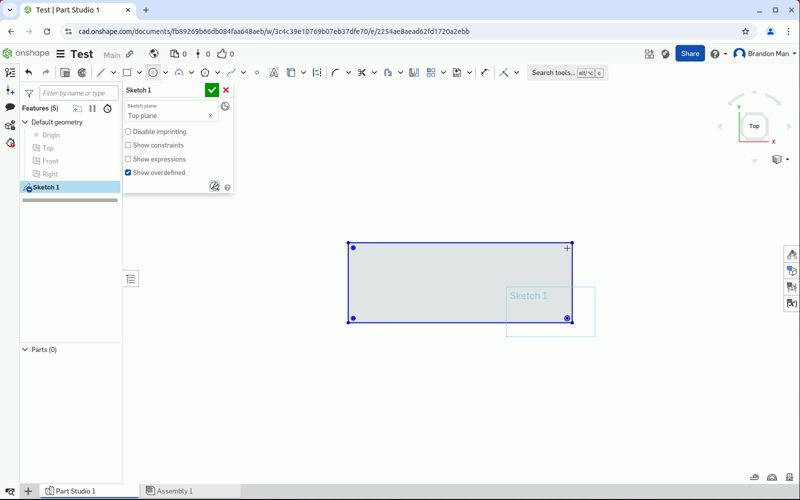
key_up(shift)
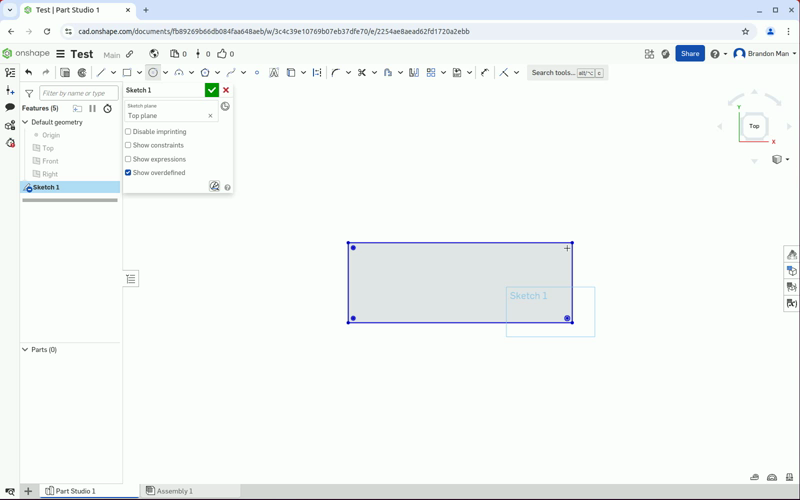
mouse_move(569, 247)
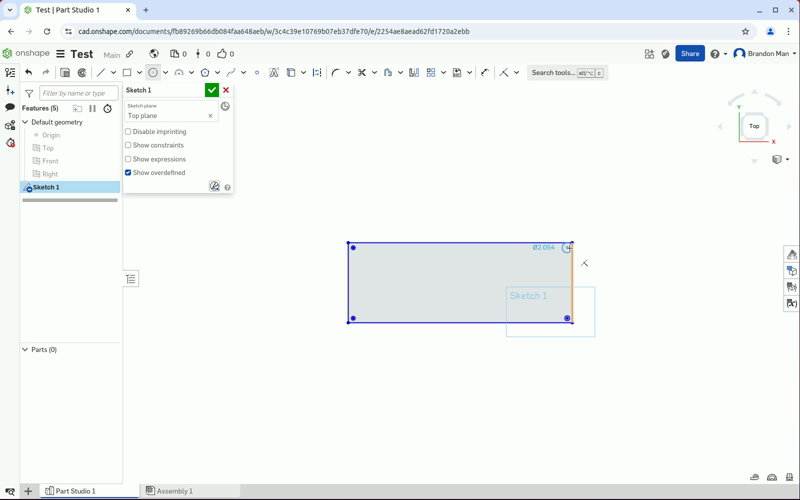
scroll(6)
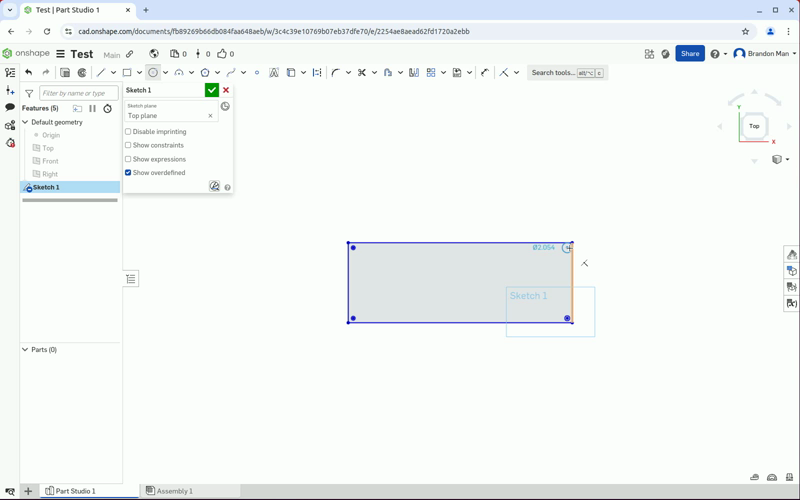
scroll(6)
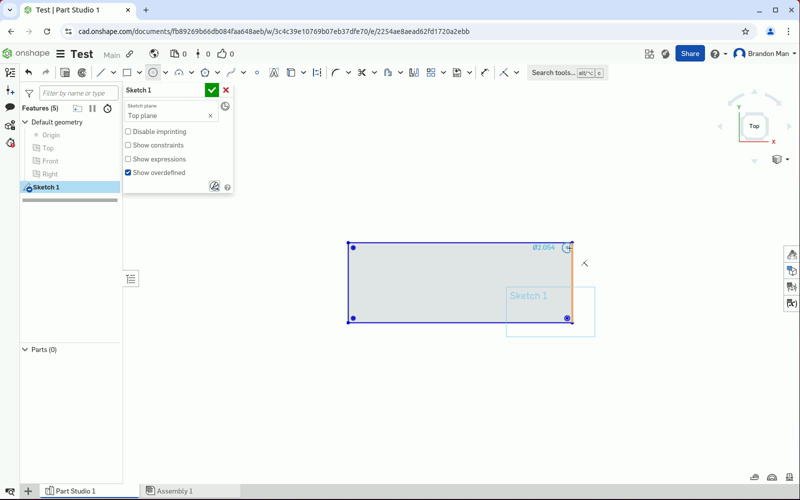
scroll(6)
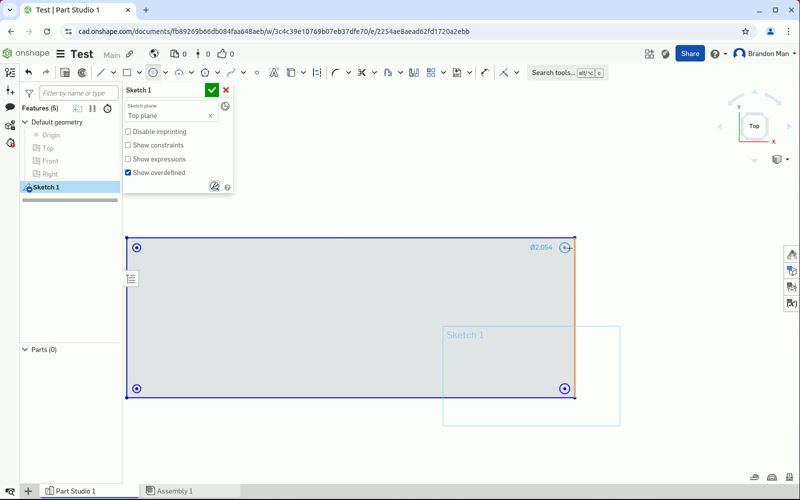
scroll(6)
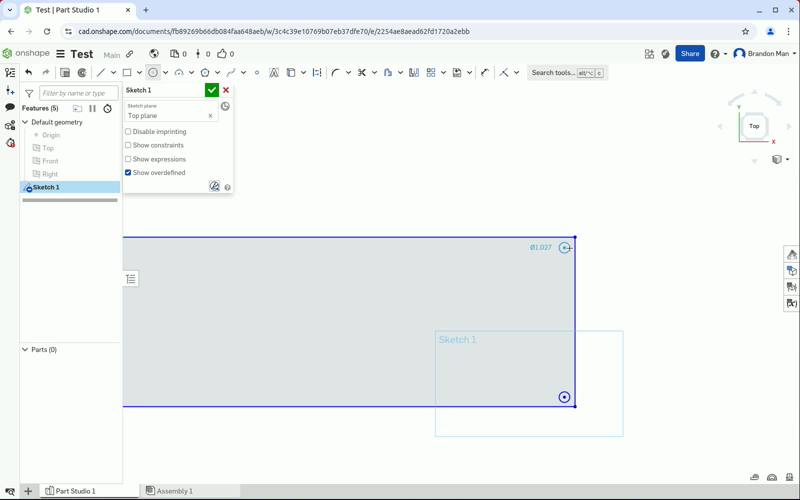
scroll(6)
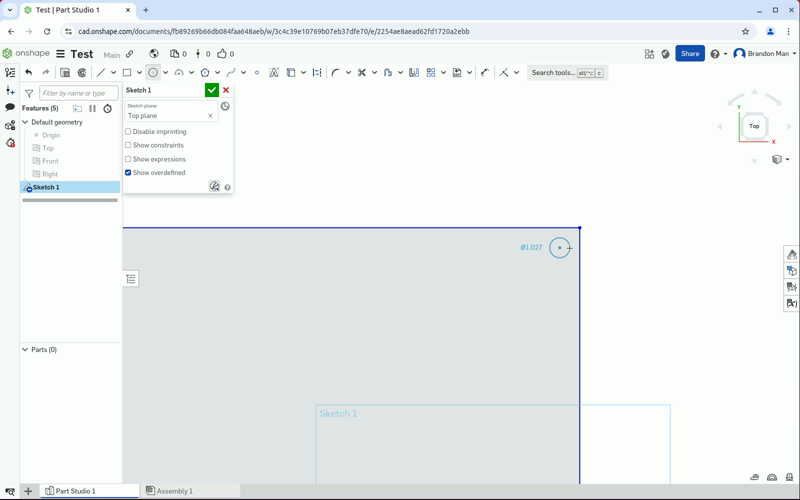
scroll(6)
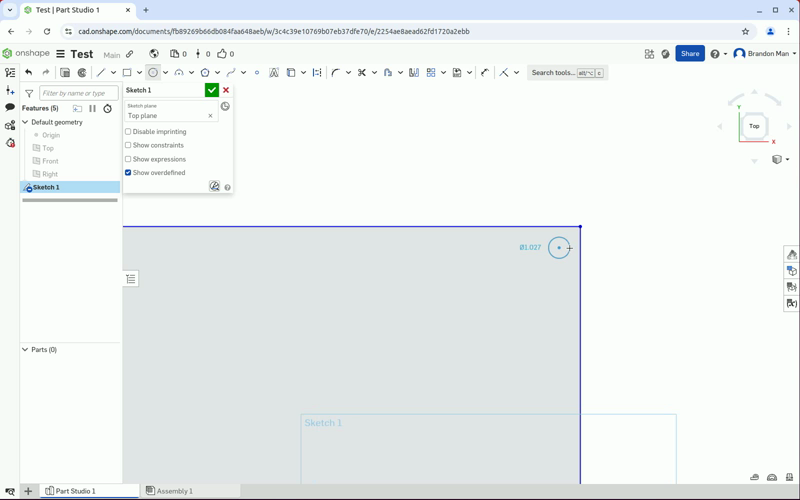
scroll(6)
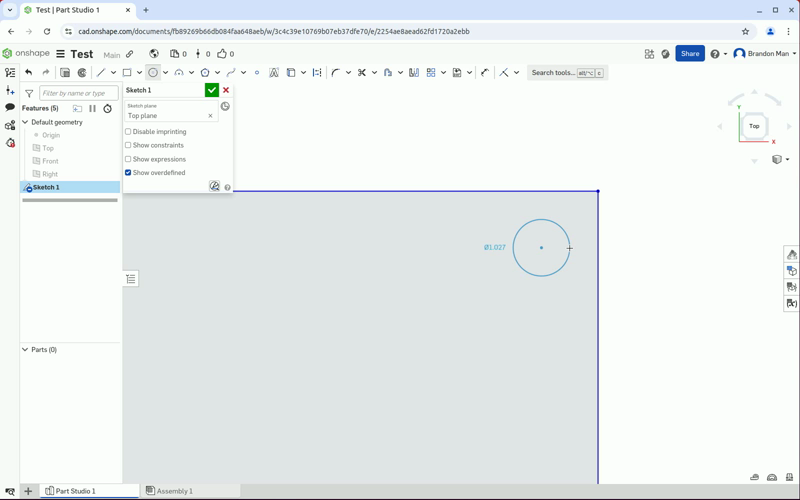
click(569, 247)
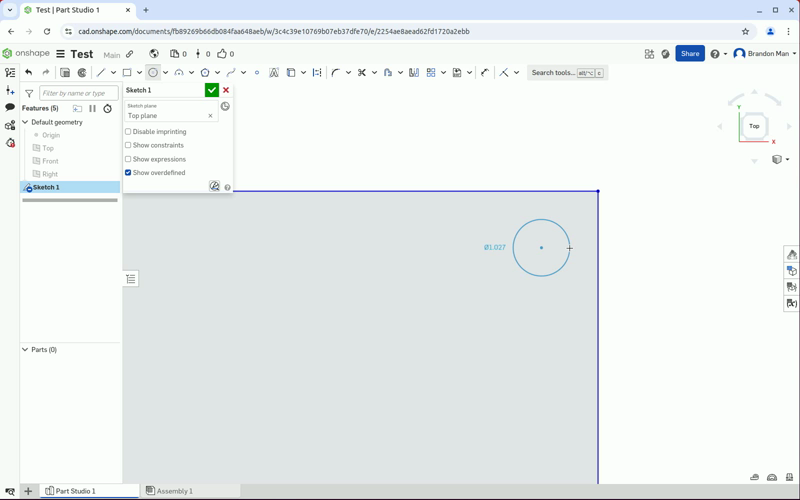
scroll(-6)
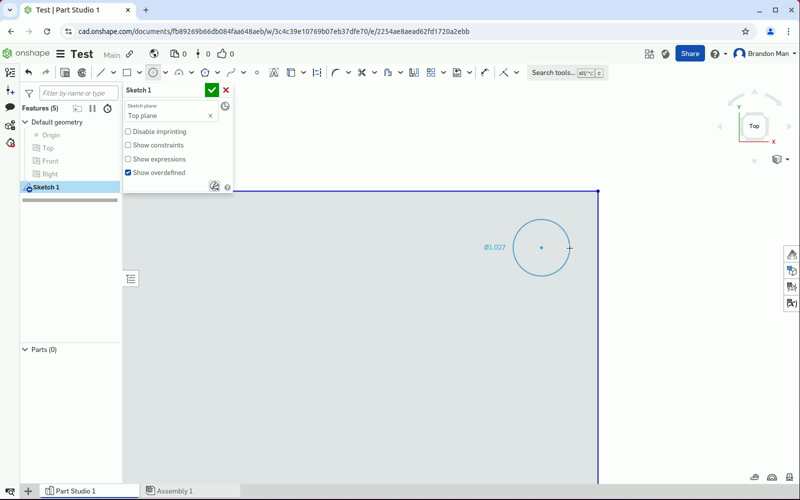
scroll(-6)
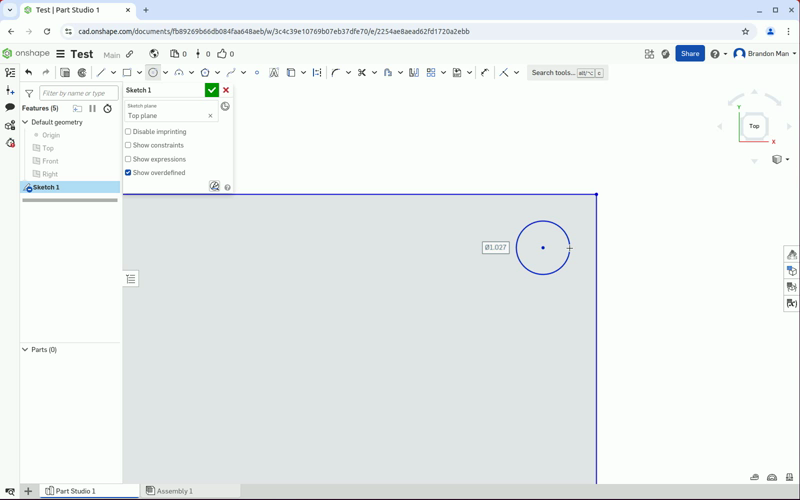
scroll(-6)
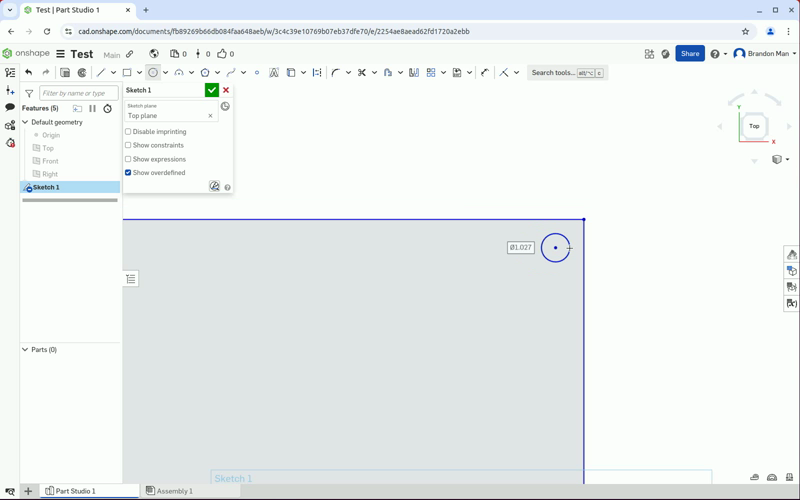
scroll(-6)
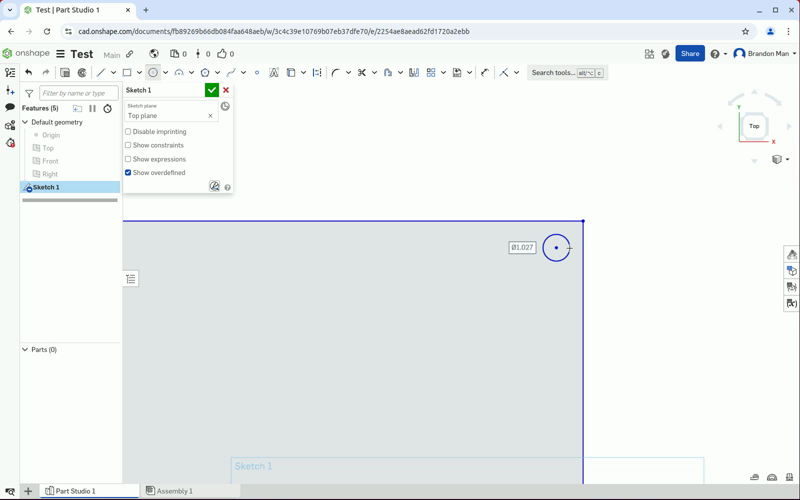
scroll(-6)
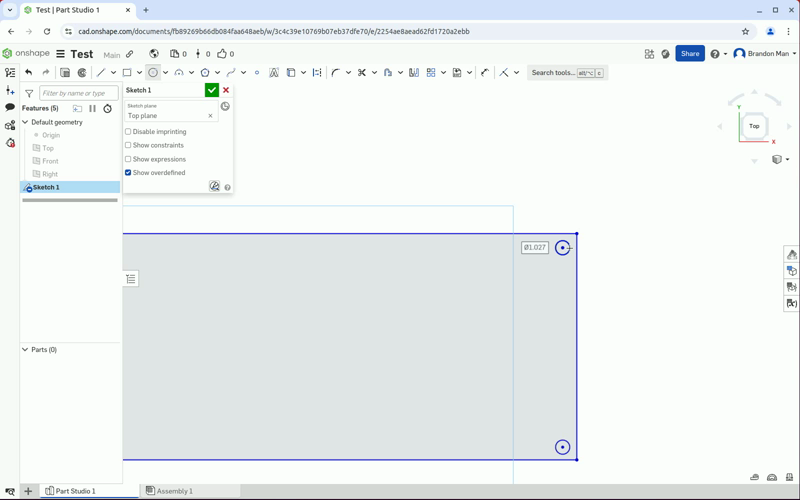
scroll(-6)
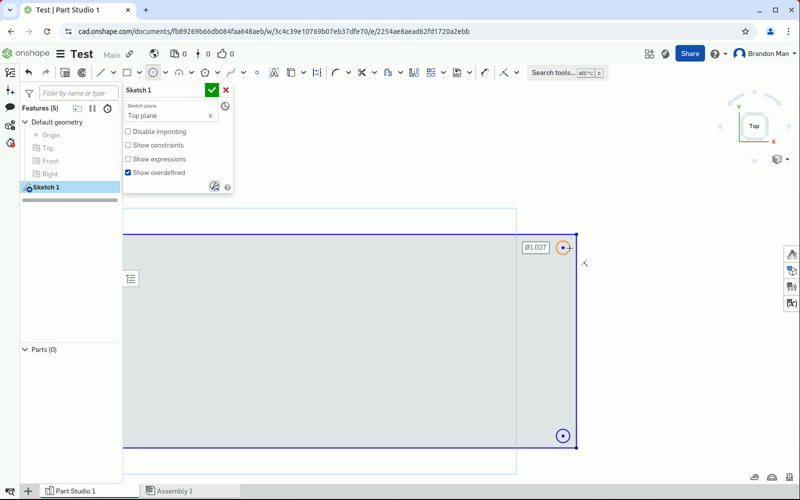
scroll(-6)
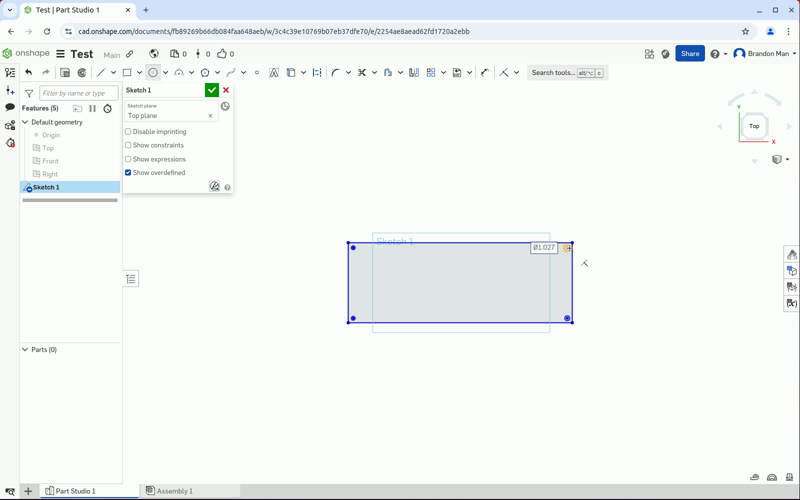
key(esc)
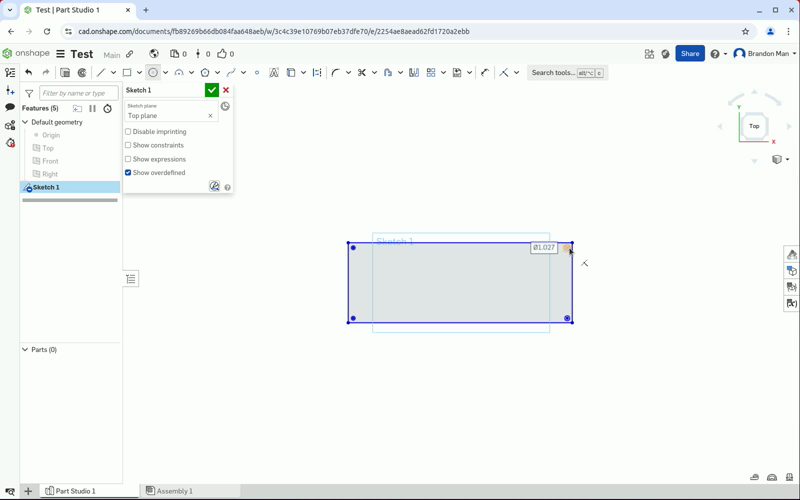
mouse_move(469, 284)
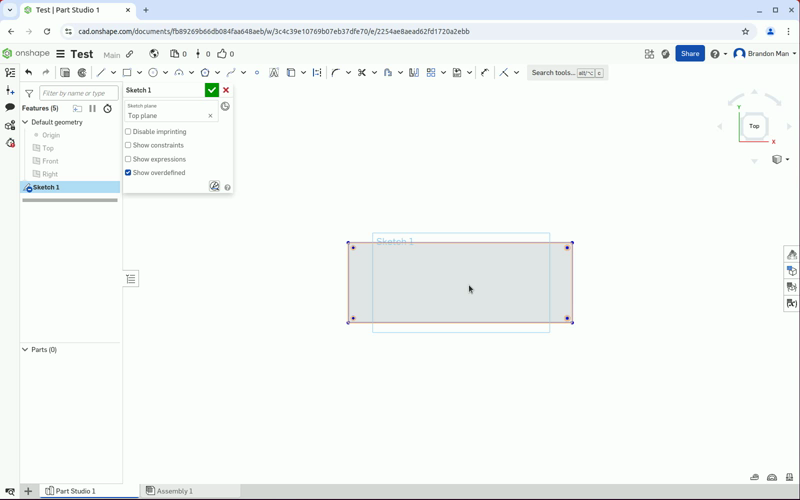
click(469, 284)
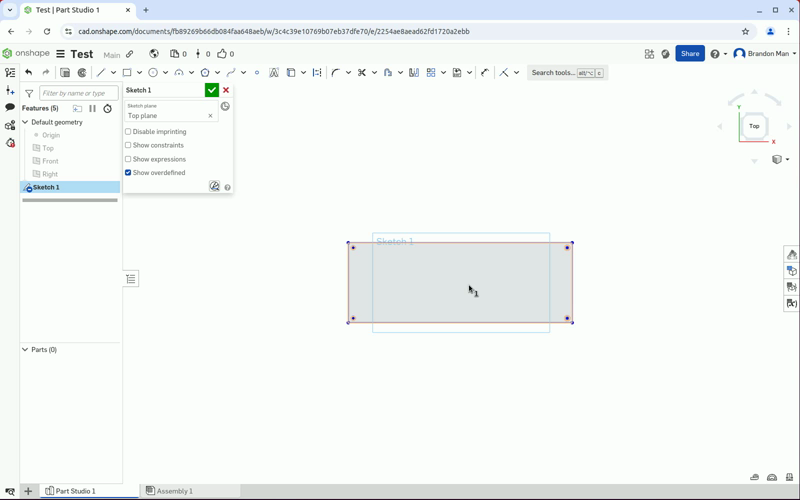
mouse_move(73, 352)
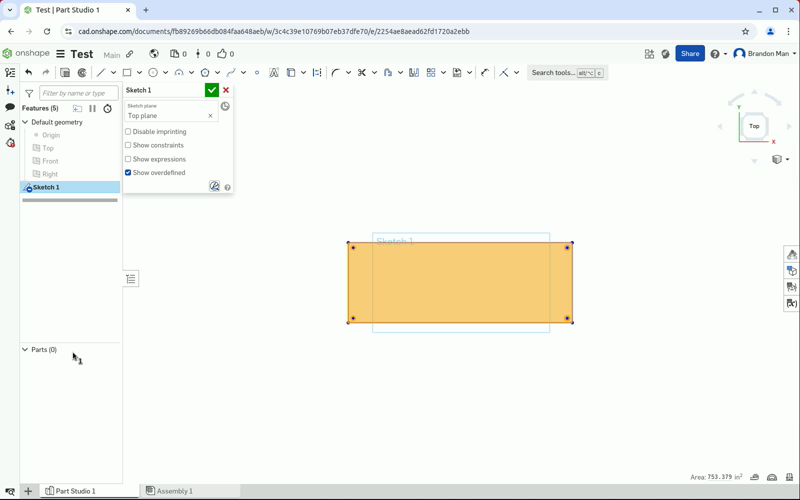
key(shift+y)
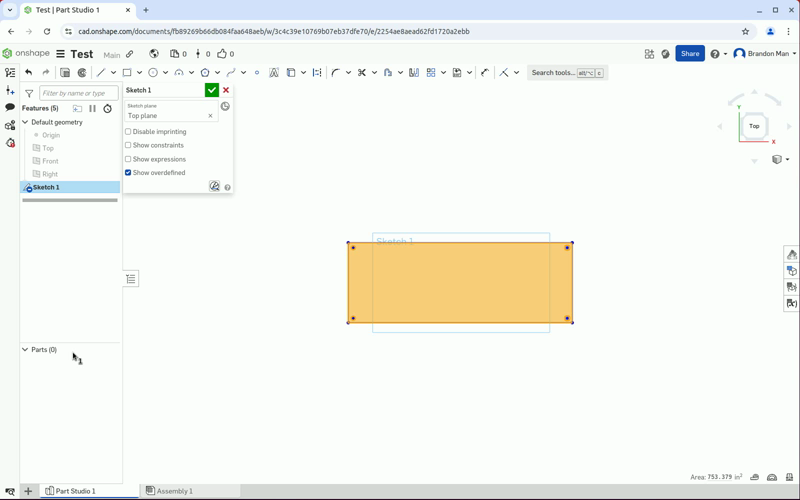
key(shift+e)
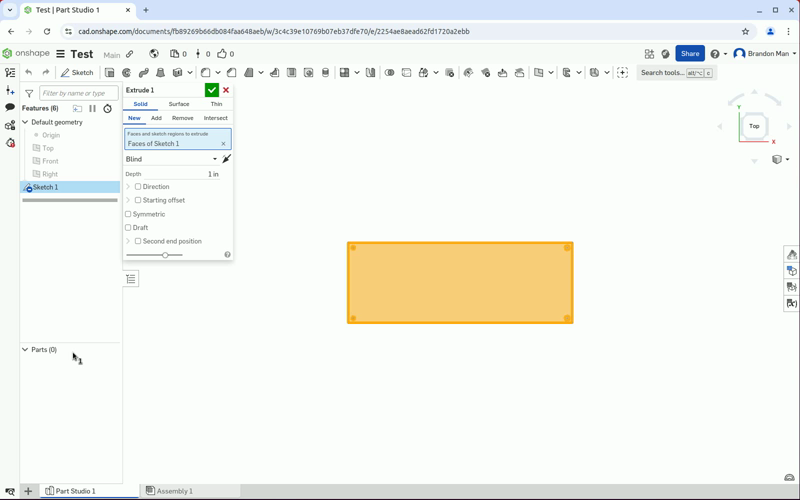
mouse_move(143, 106)
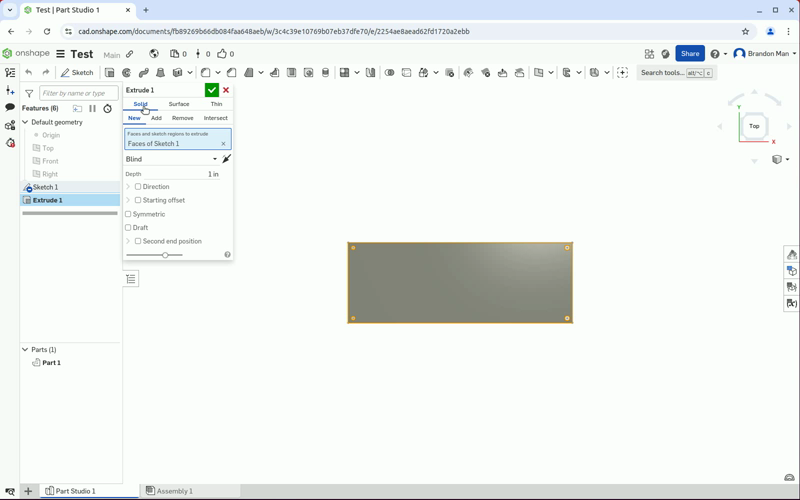
click(143, 106)
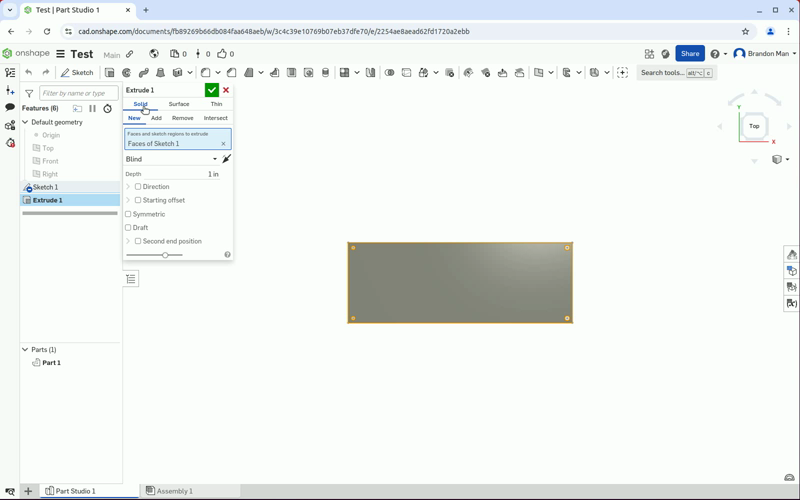
mouse_move(137, 120)
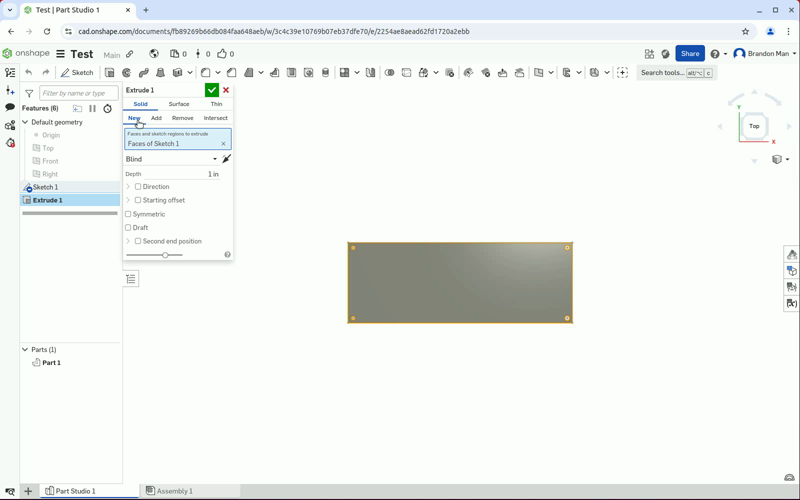
click(137, 120)
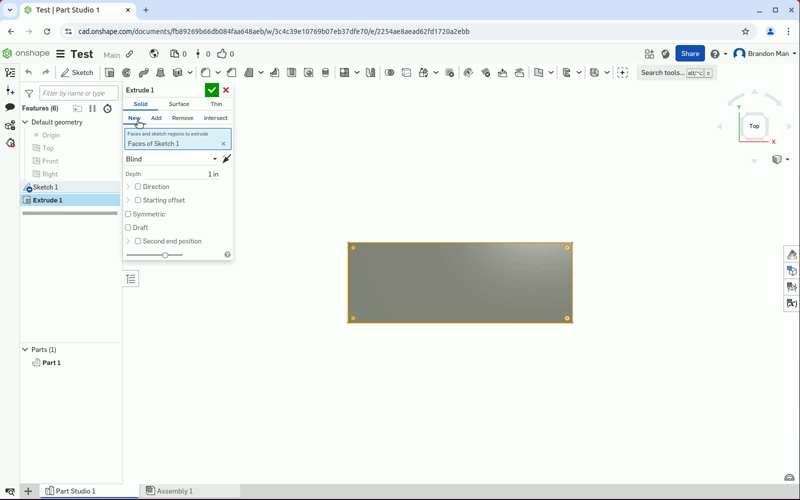
key(tab, 4)
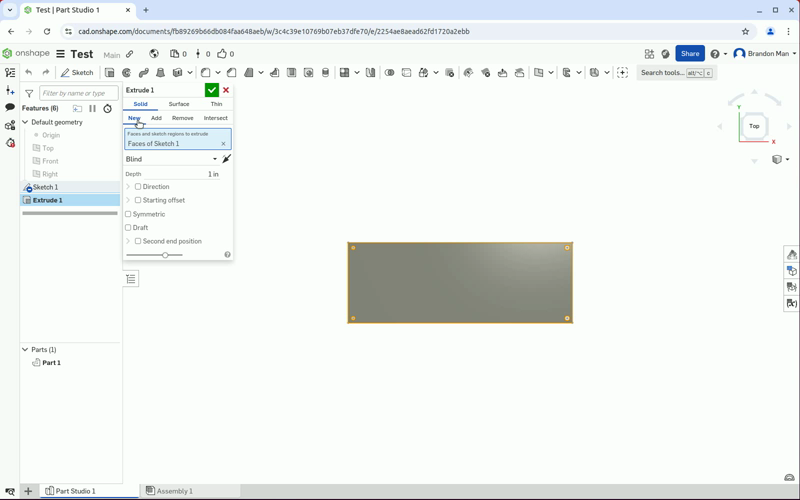
text(0.481)
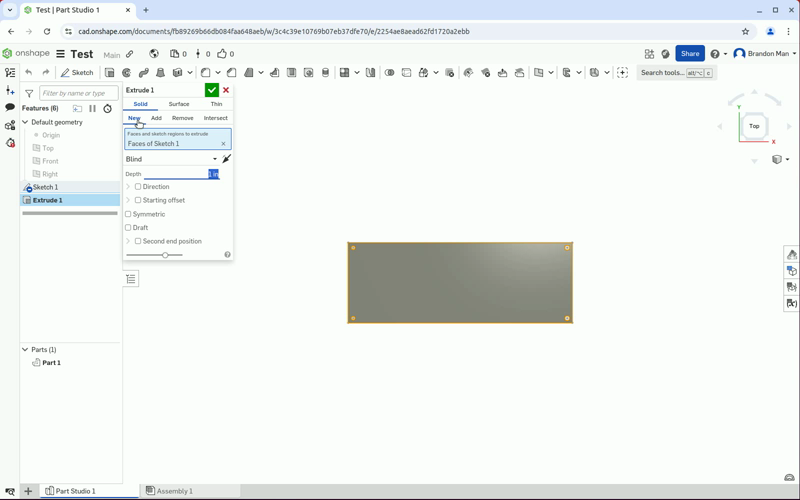
key(enter)
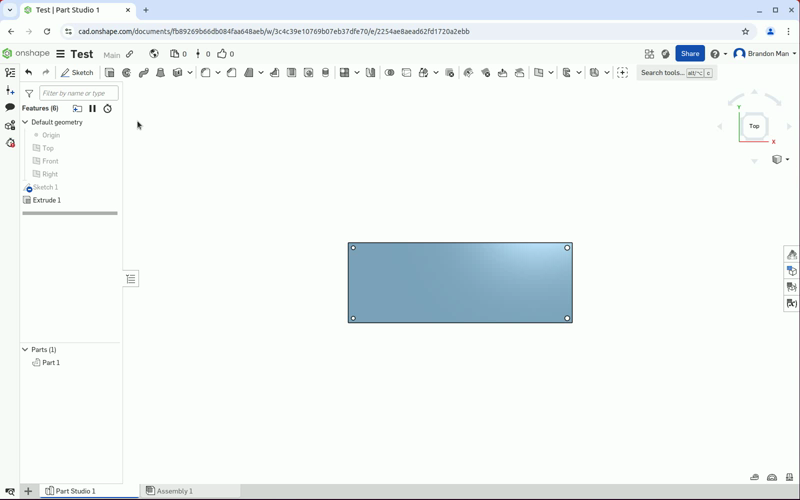
key(shift+h)
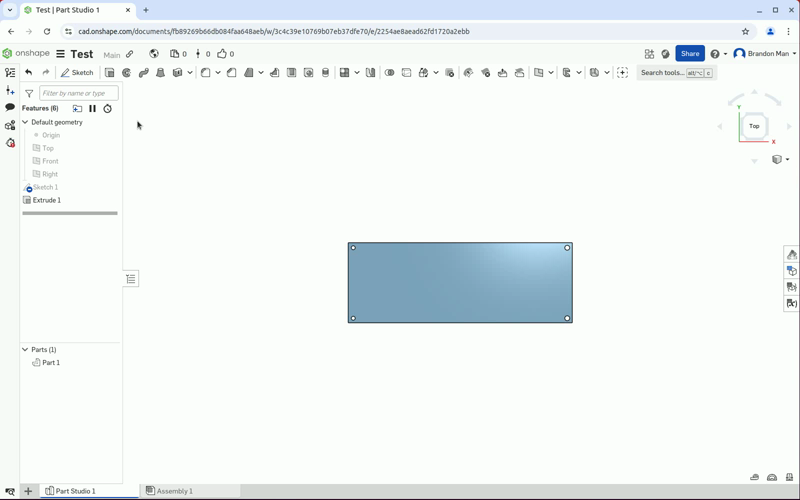
key(shift+h)
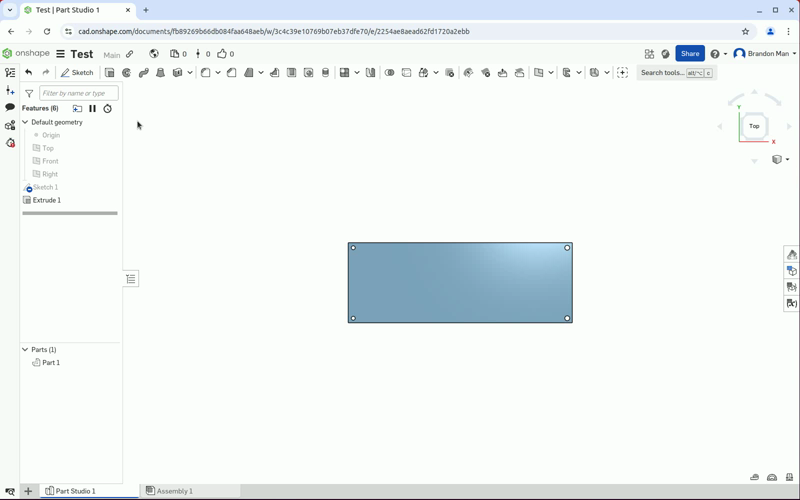
mouse_move(73, 189)
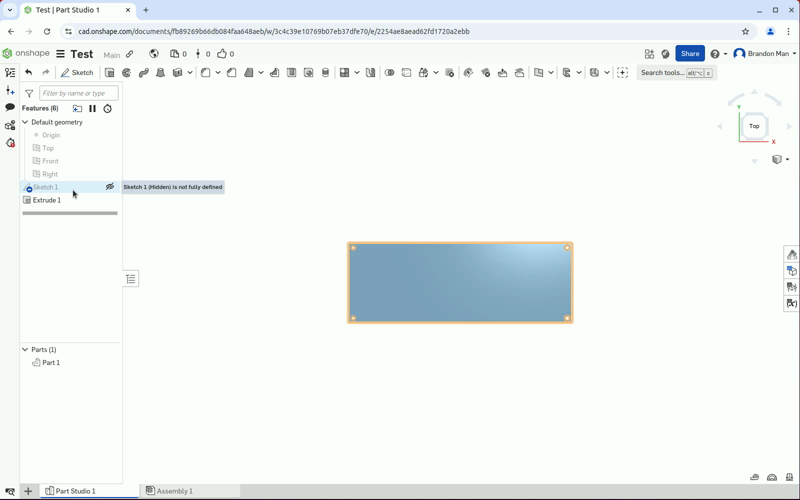
click(73, 189)
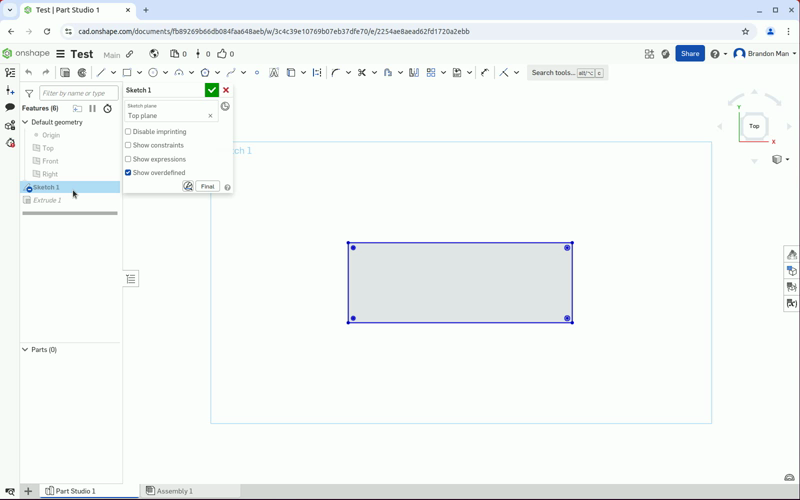
mouse_move(229, 92)
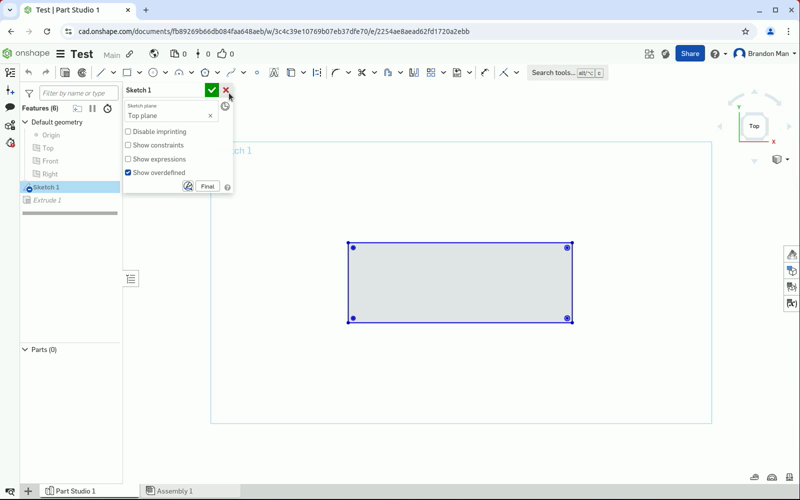
click(229, 92)
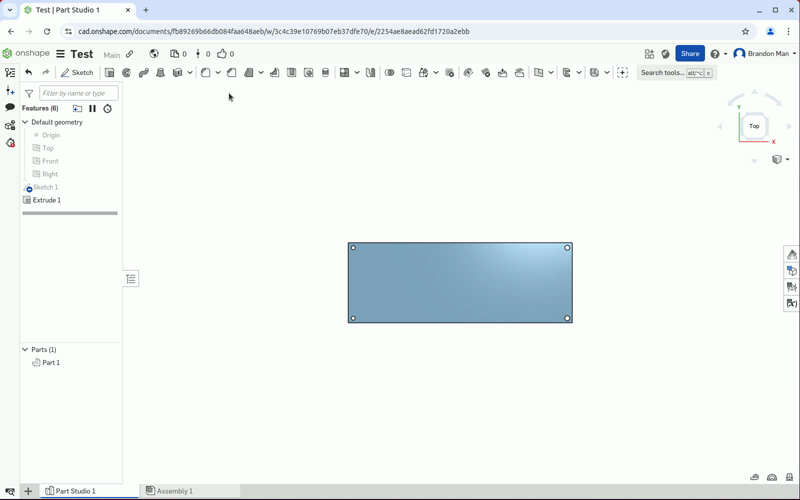
mouse_move(541, 75)
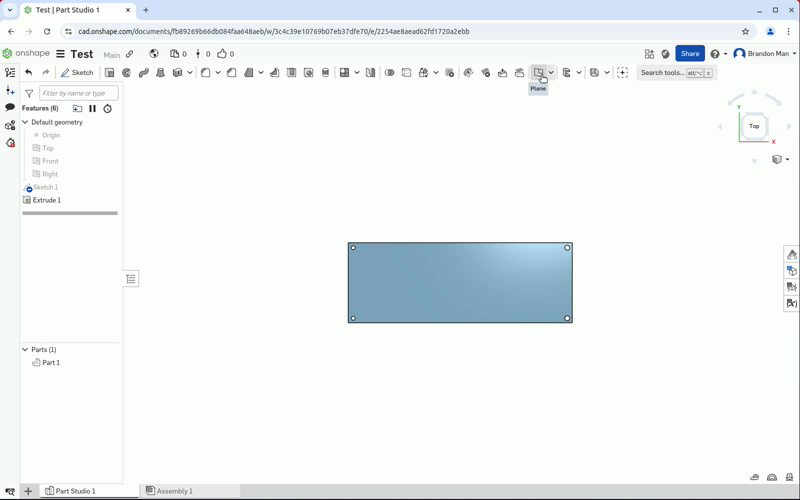
click(541, 75)
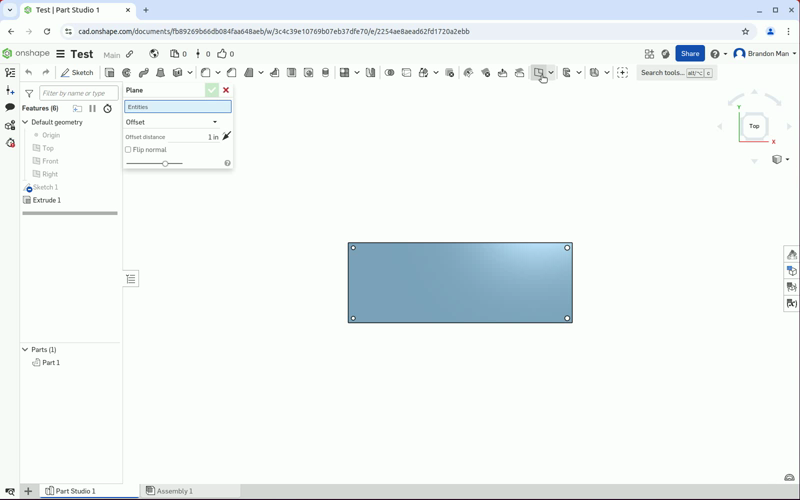
mouse_move(73, 150)
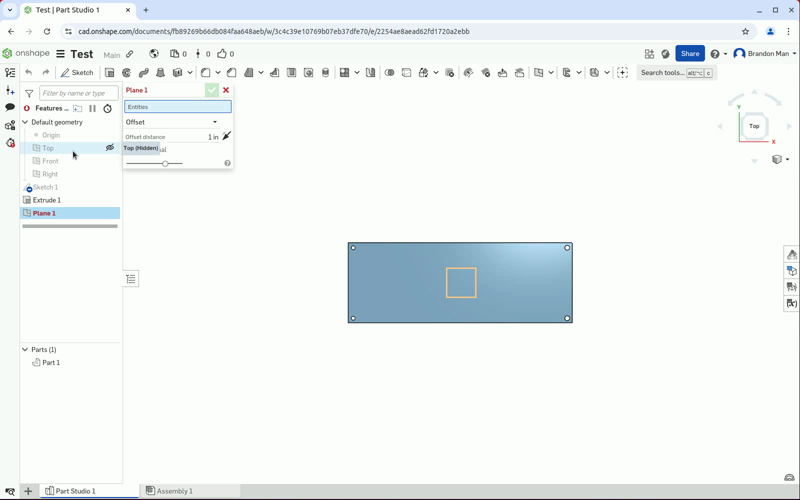
click(73, 150)
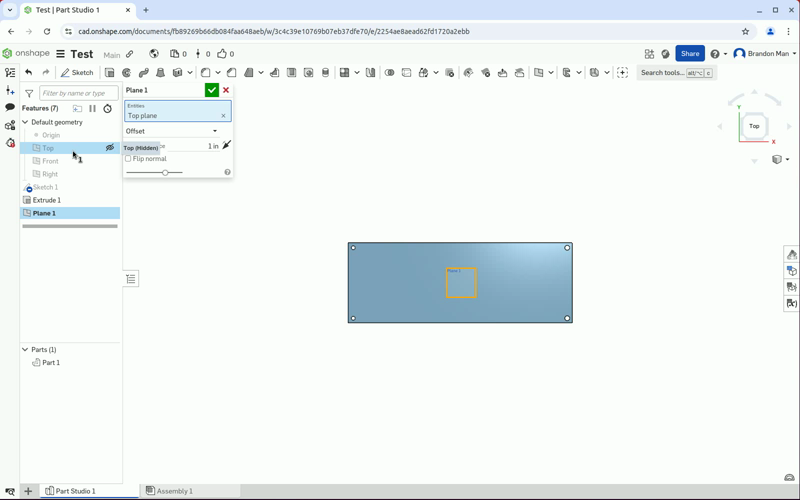
key(tab, 2)
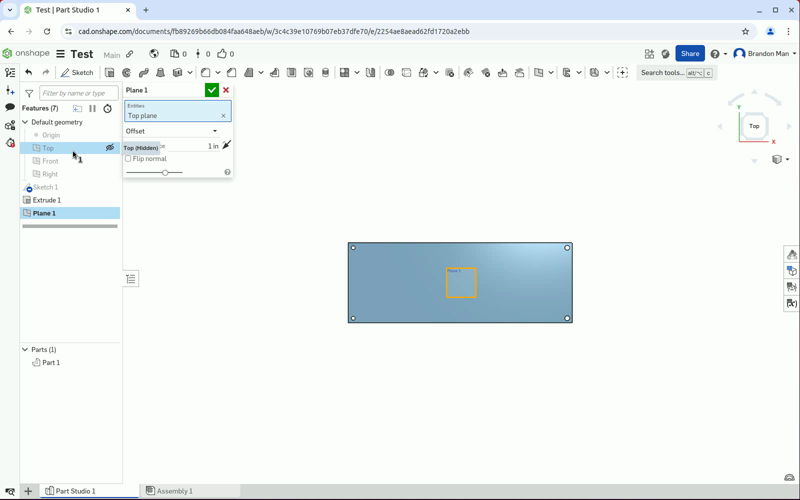
text(0.493)
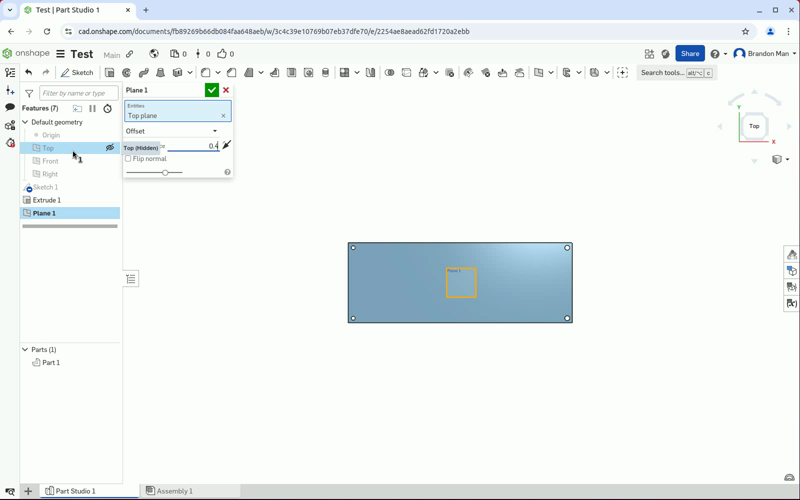
key(enter, 2)
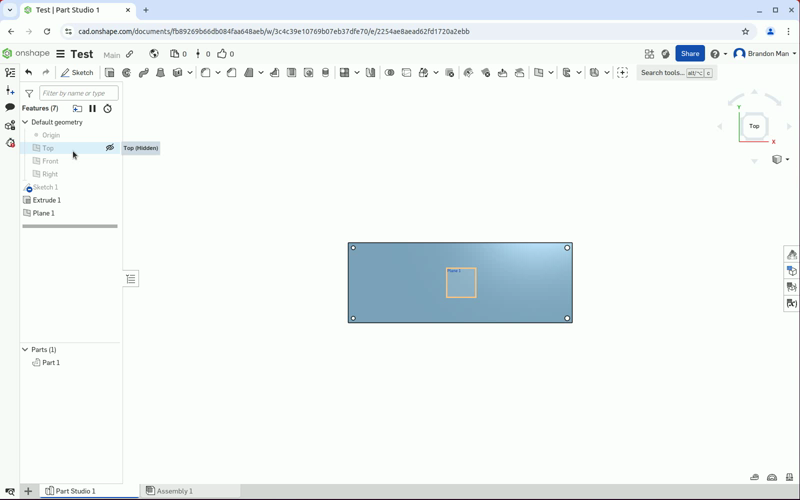
key(shift+s)
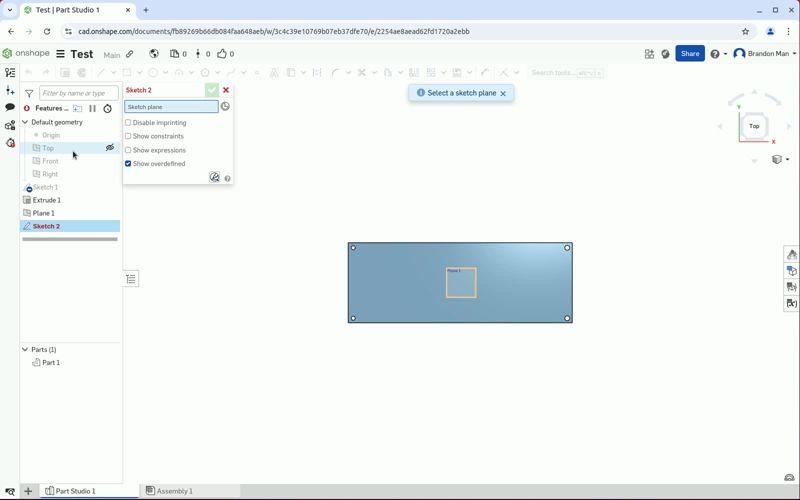
mouse_move(73, 215)
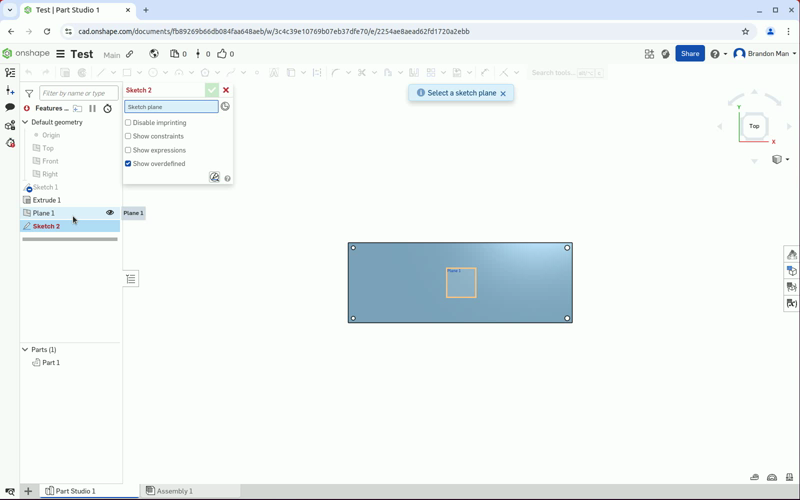
click(73, 215)
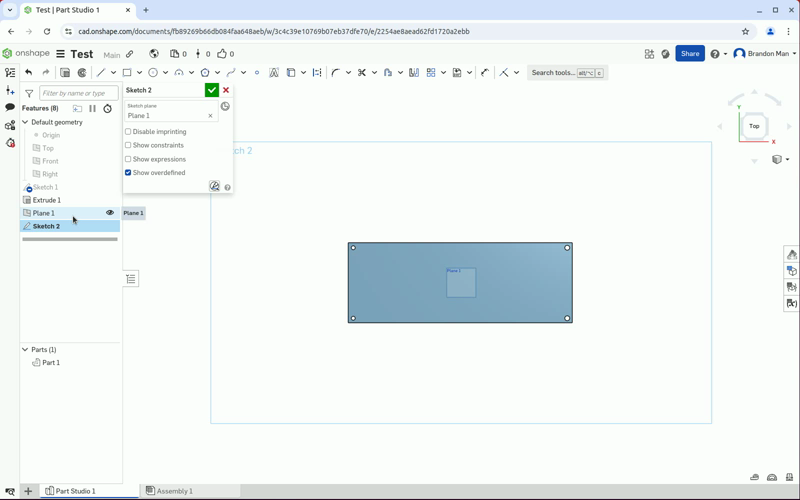
mouse_move(73, 352)
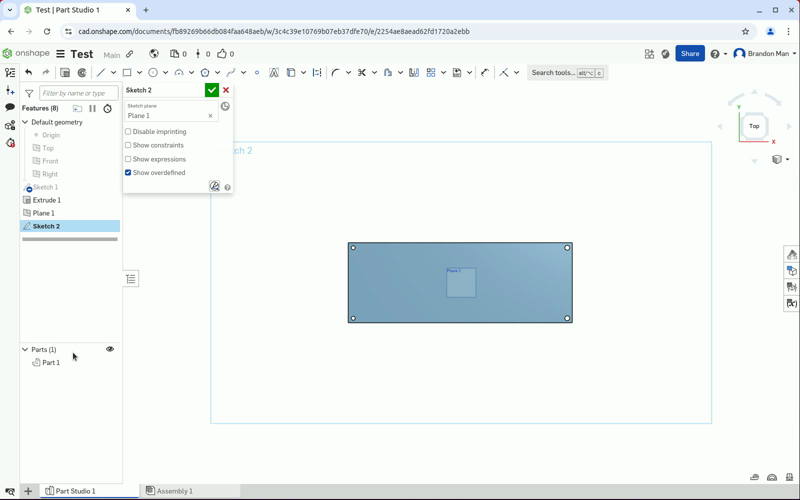
key(y)
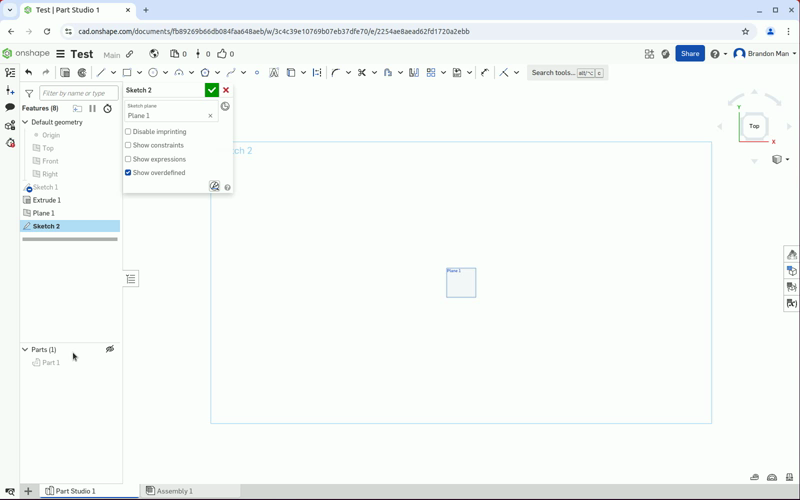
key(l)
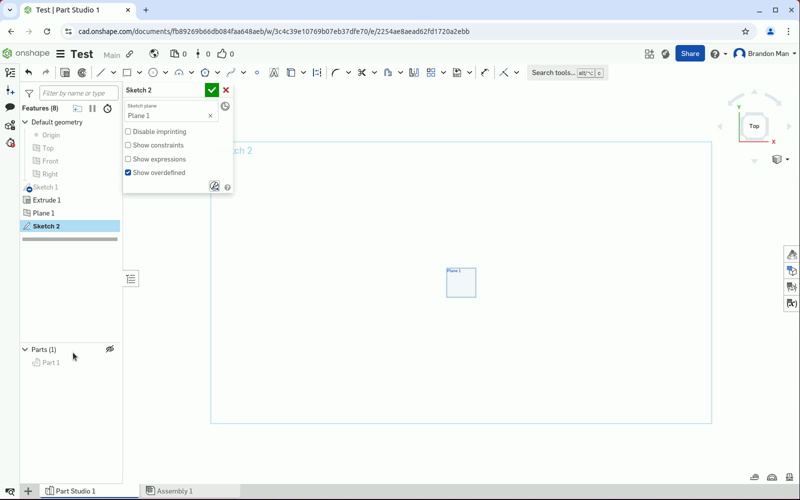
key_down(shift)
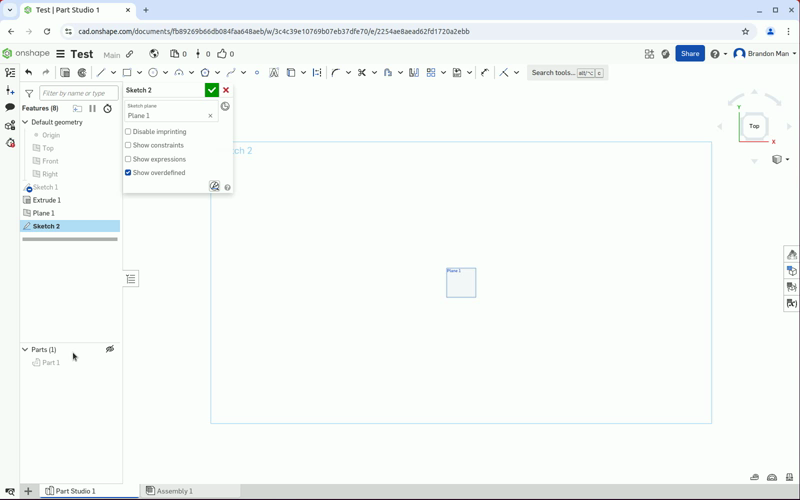
mouse_move(374, 322)
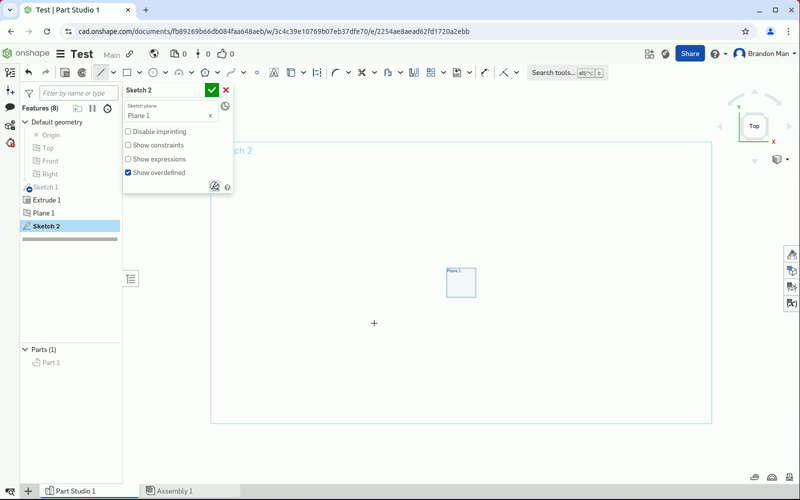
click(374, 322)
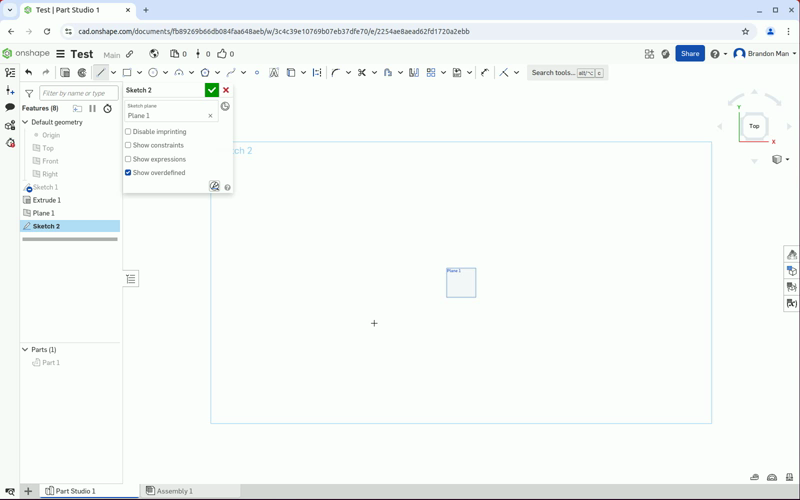
key_up(shift)
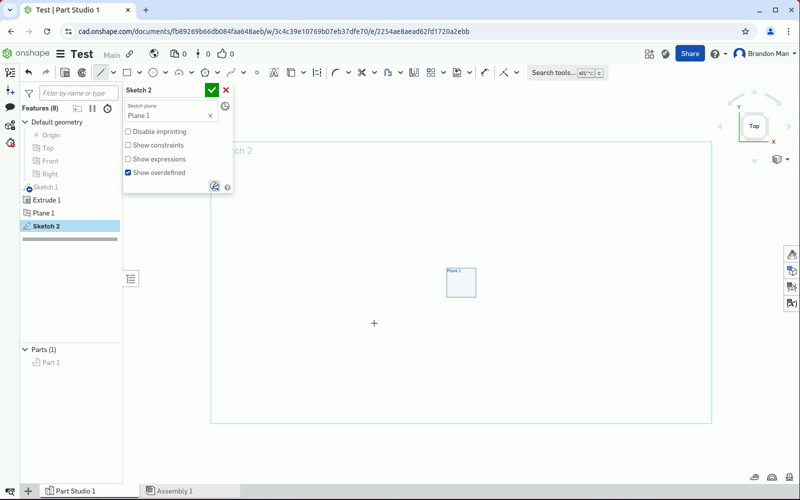
key_down(shift)
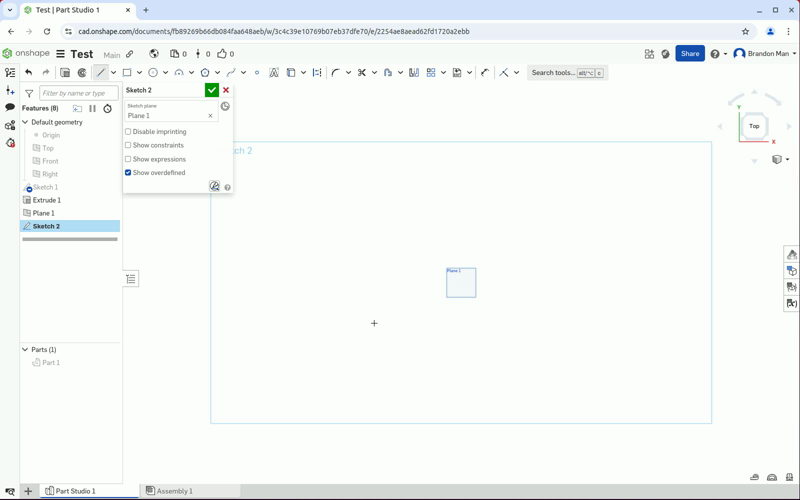
mouse_move(515, 322)
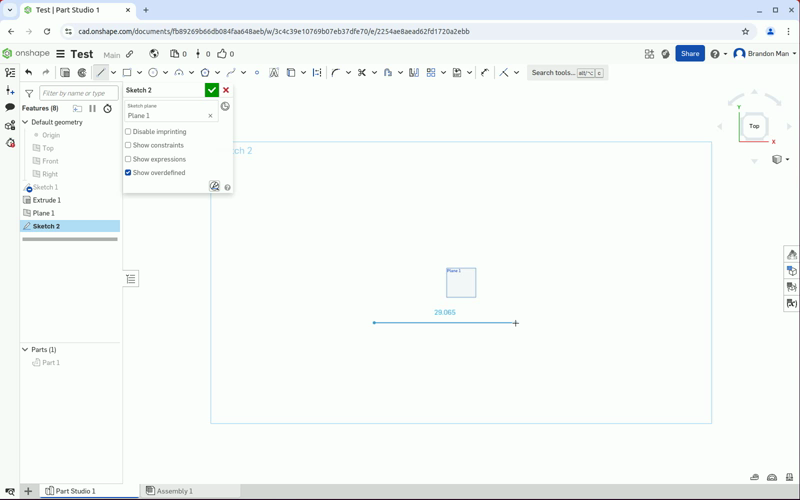
click(515, 322)
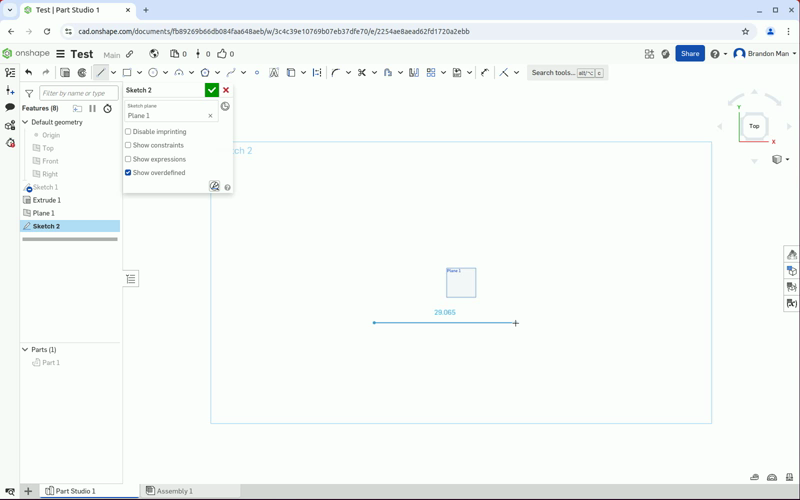
key_up(shift)
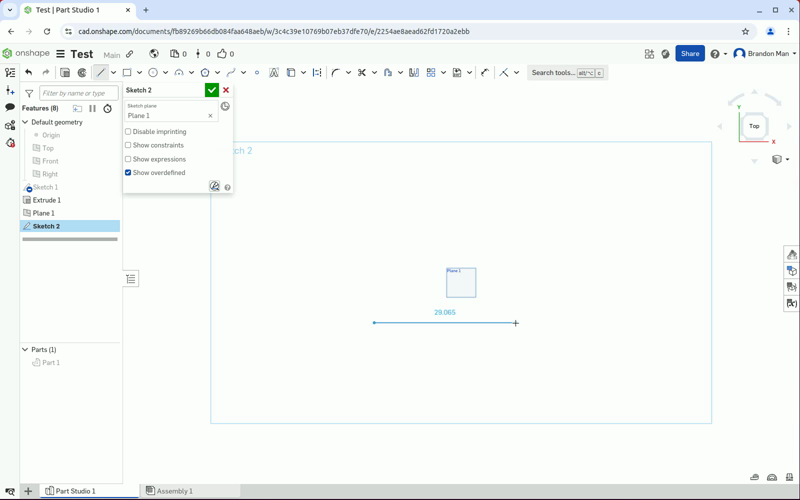
key_down(shift)
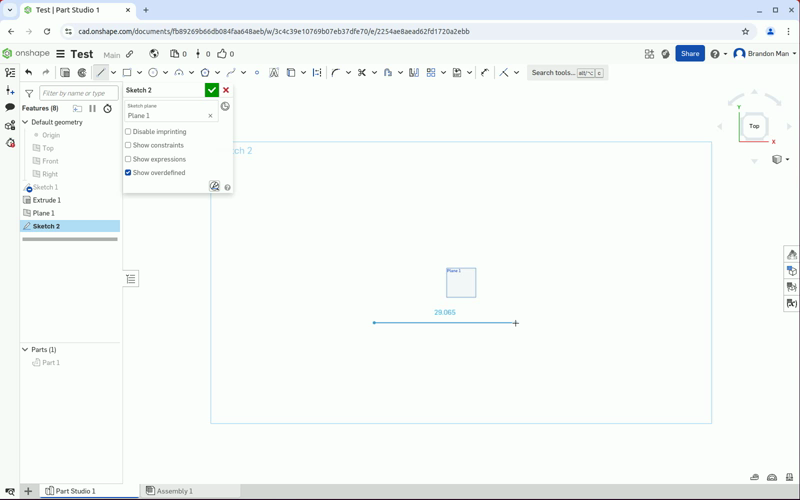
mouse_move(515, 252)
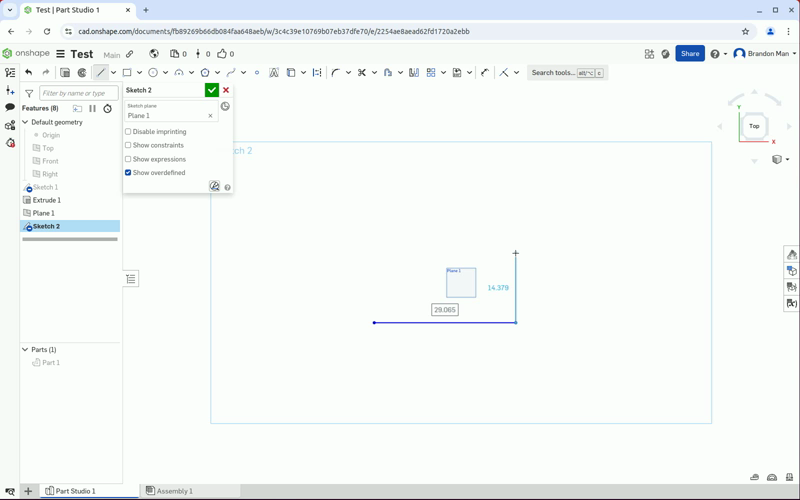
click(515, 252)
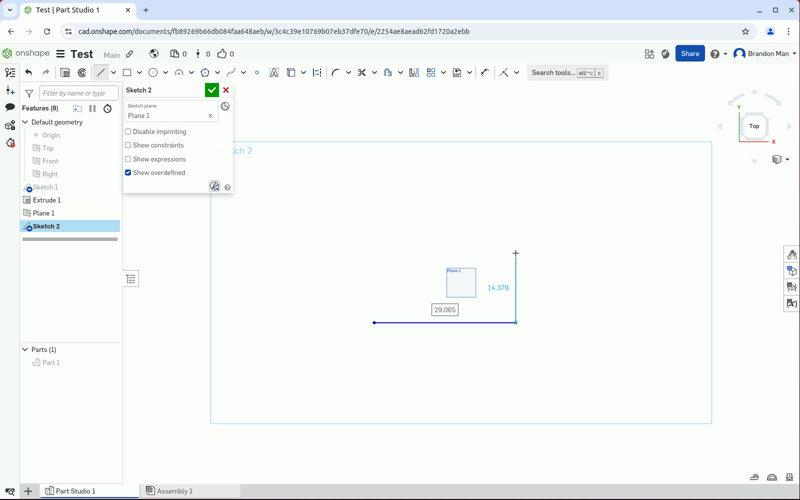
key_up(shift)
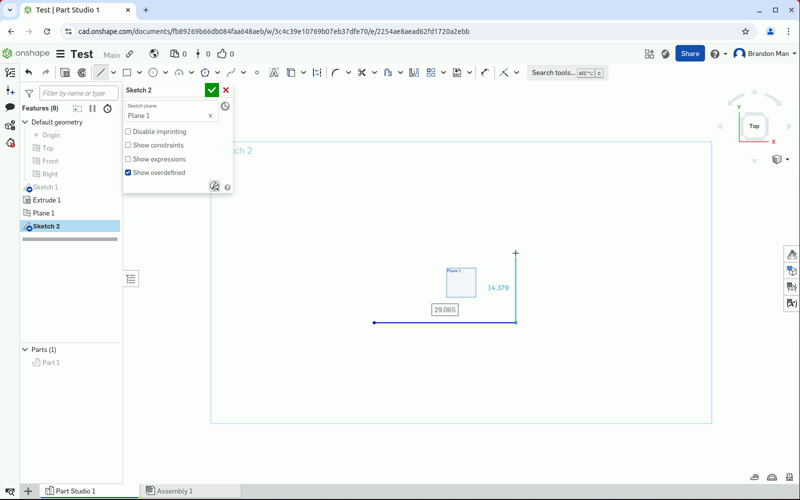
key_down(shift)
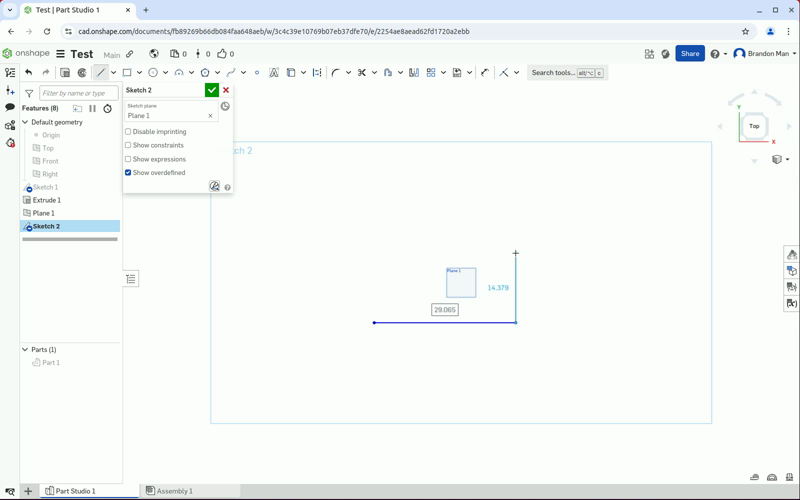
mouse_move(374, 252)
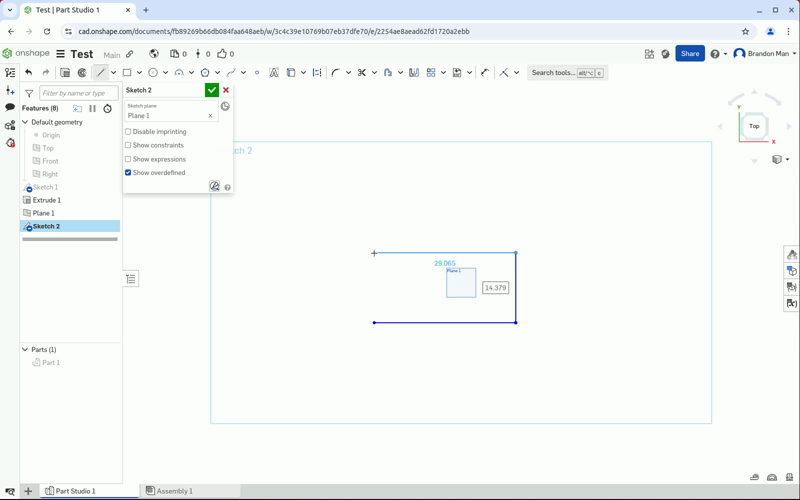
click(374, 252)
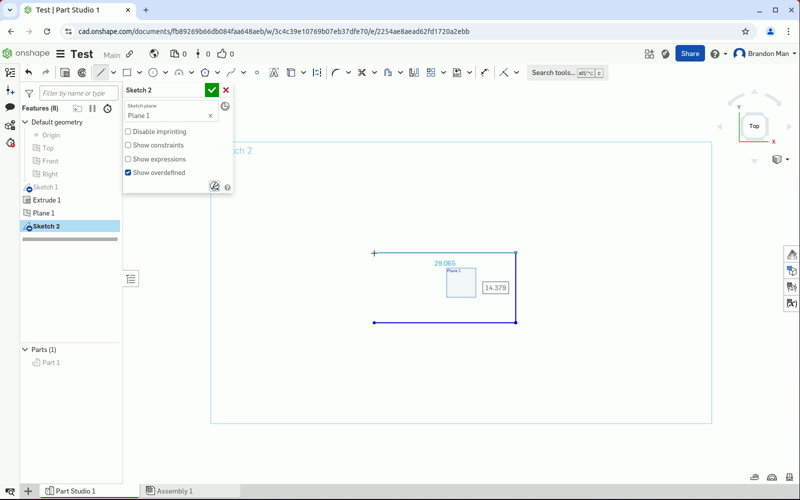
key_up(shift)
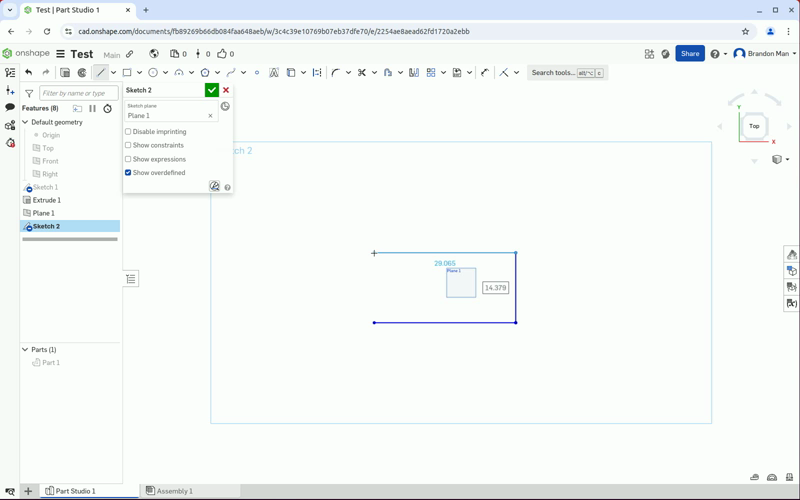
key_down(shift)
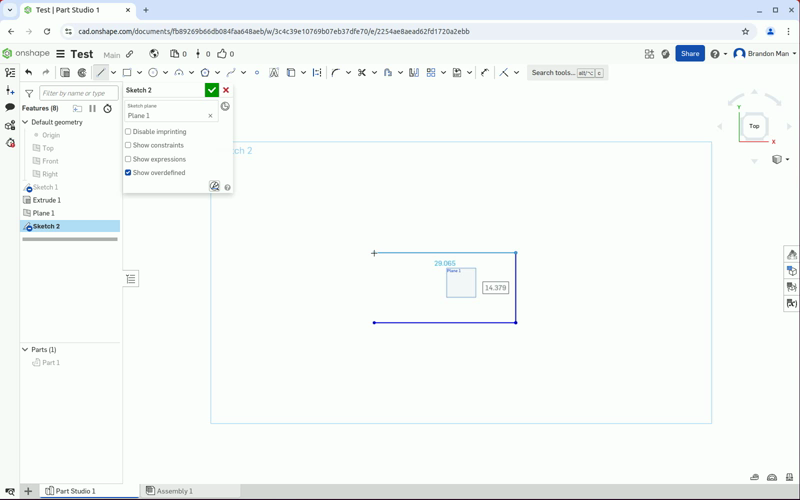
mouse_move(374, 322)
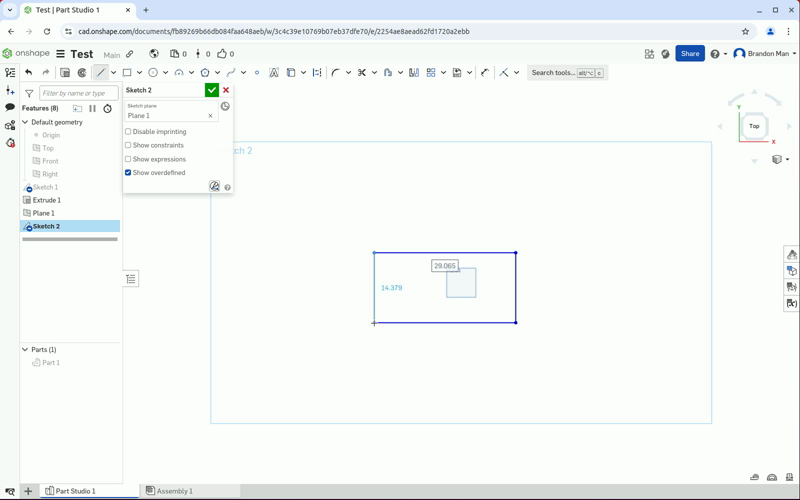
key_up(shift)
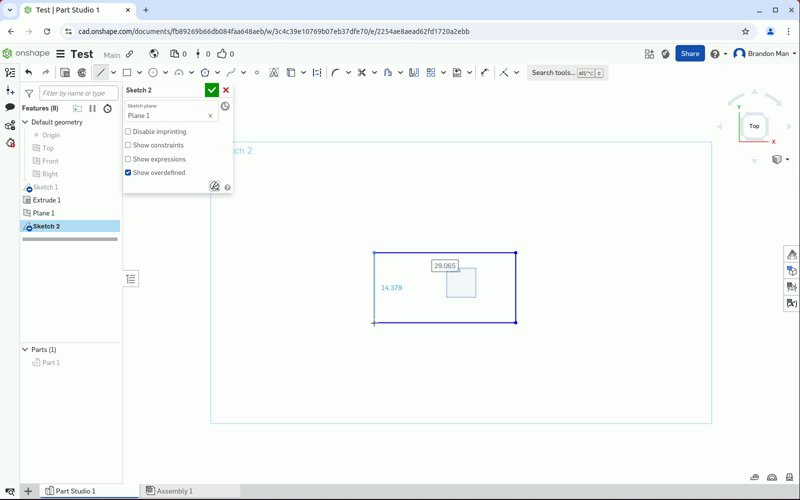
click(374, 322)
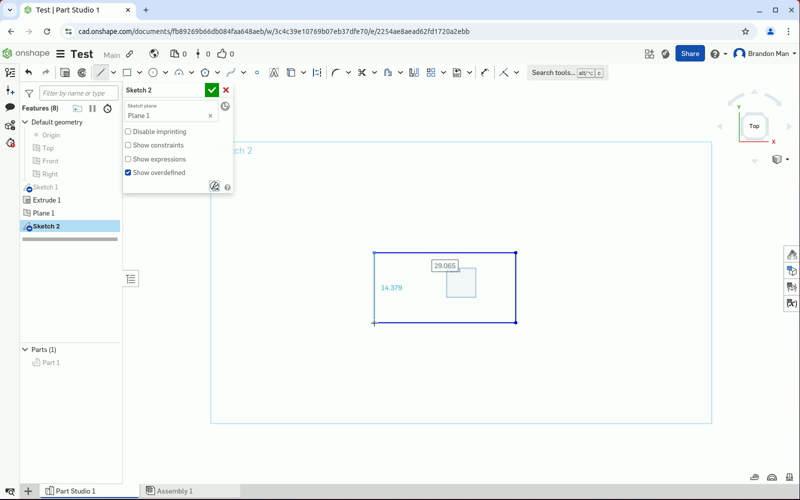
key(esc)
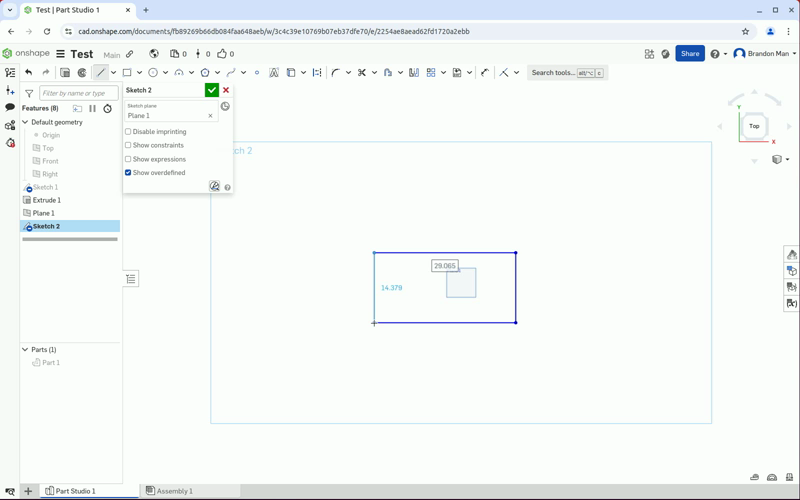
mouse_move(473, 266)
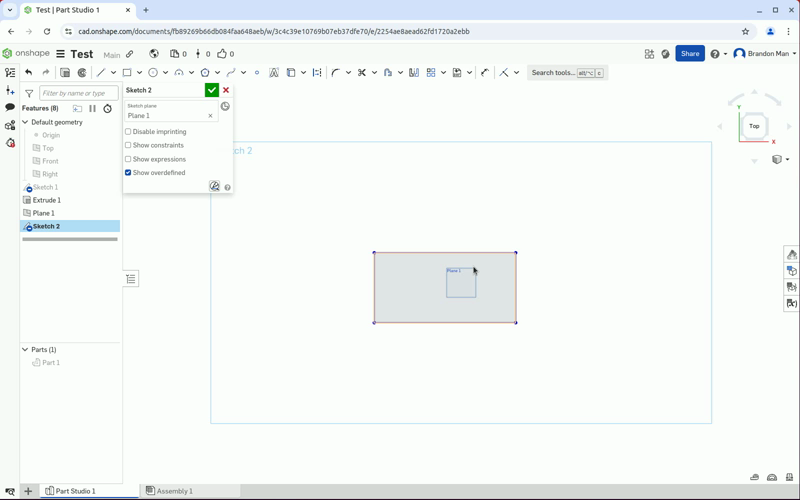
click(473, 266)
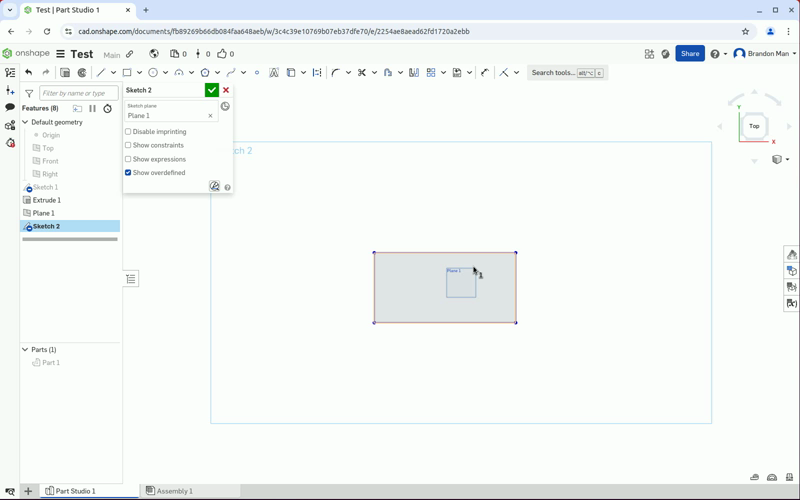
mouse_move(73, 352)
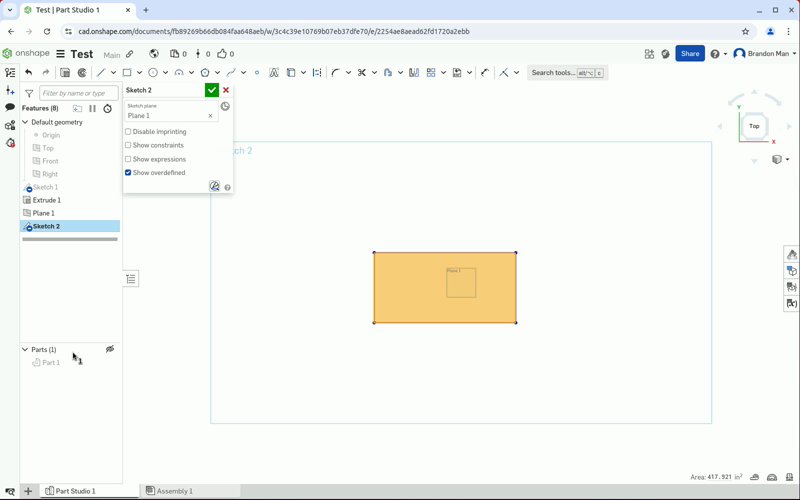
key(shift+y)
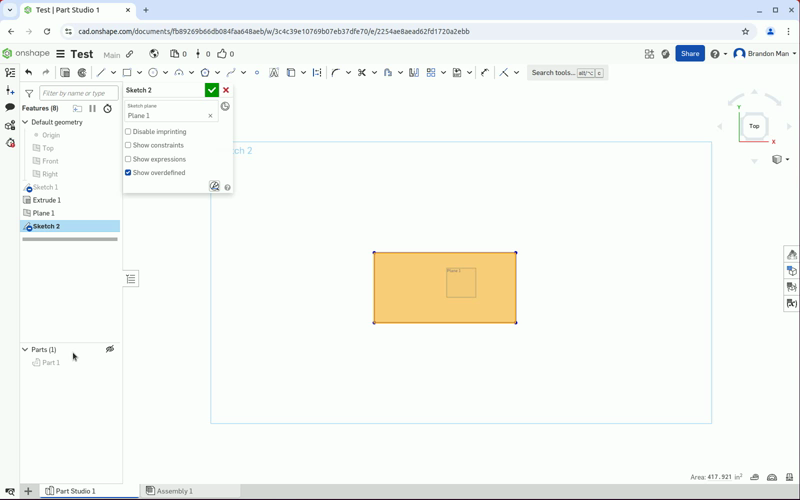
key(shift+e)
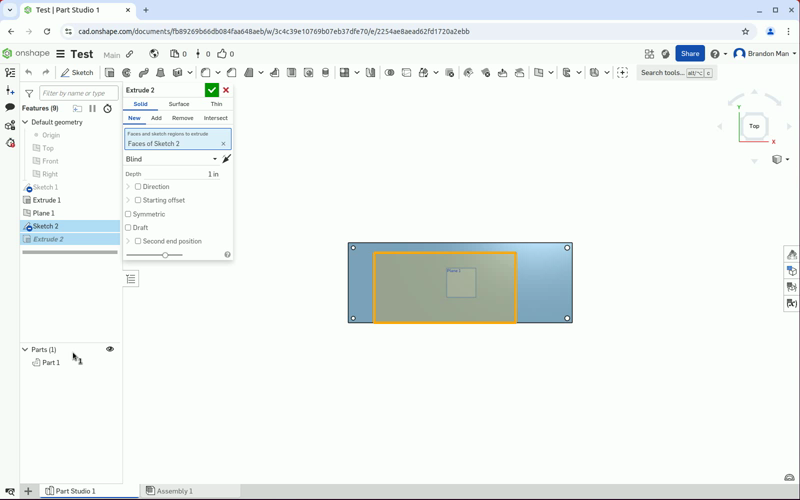
mouse_move(143, 106)
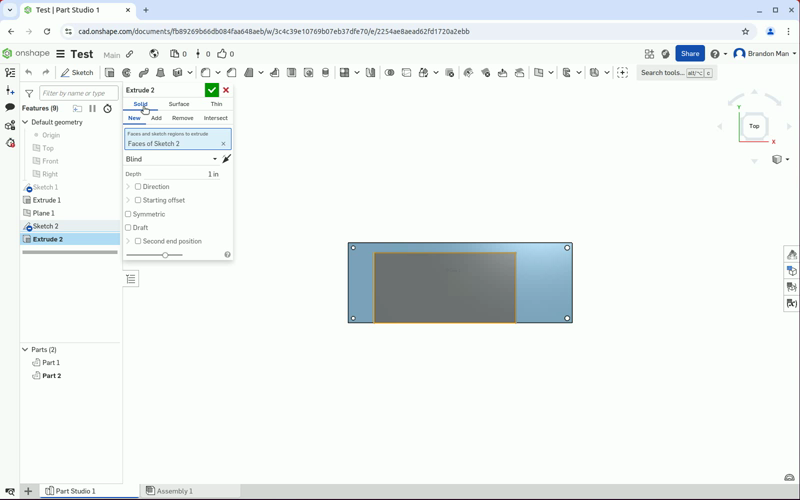
click(143, 106)
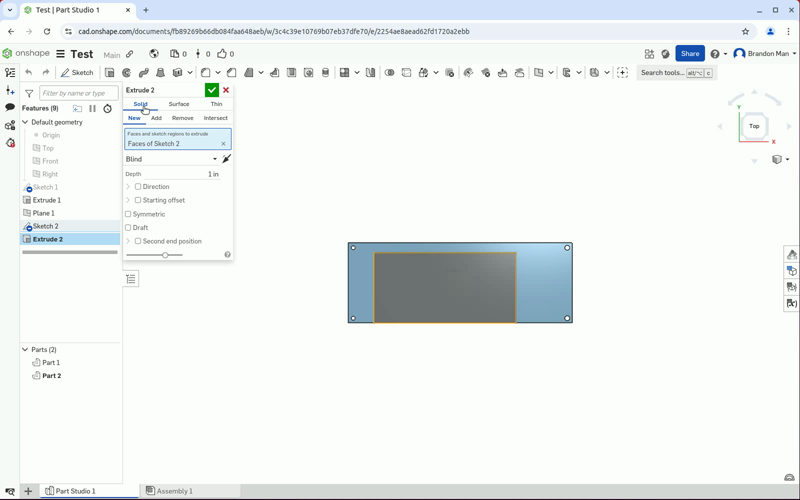
mouse_move(137, 120)
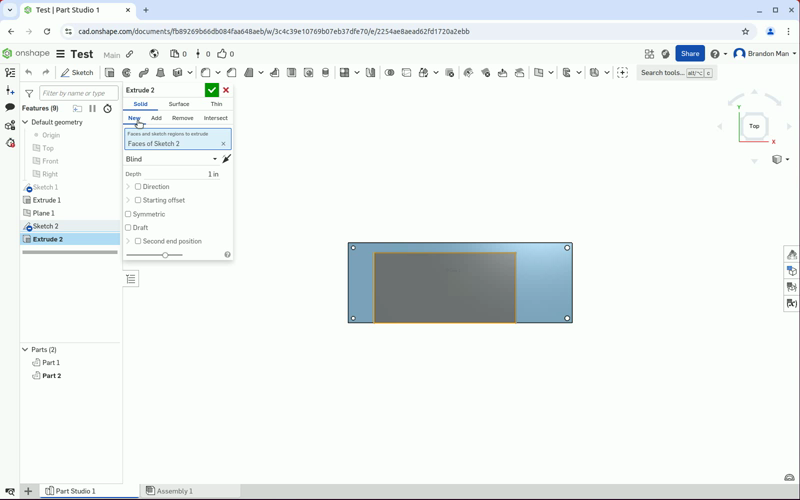
click(137, 120)
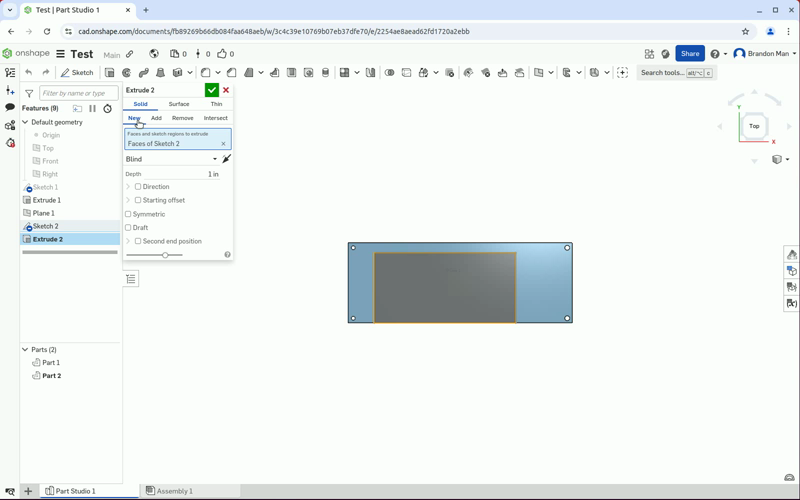
key(tab, 4)
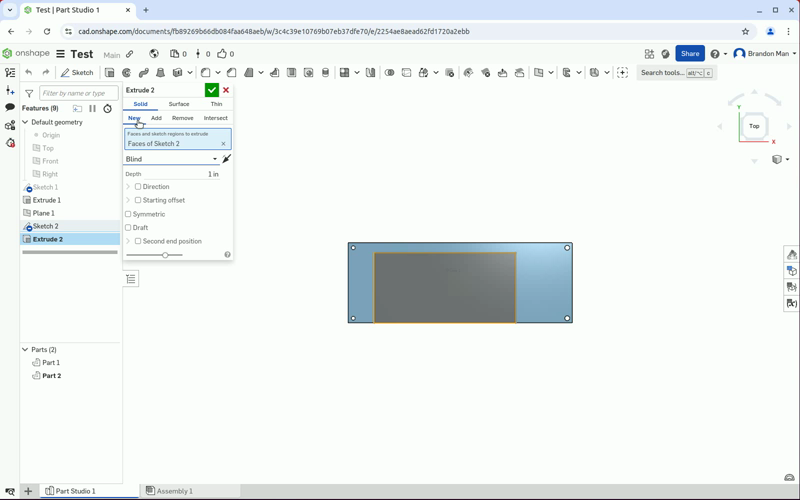
text(1.444)
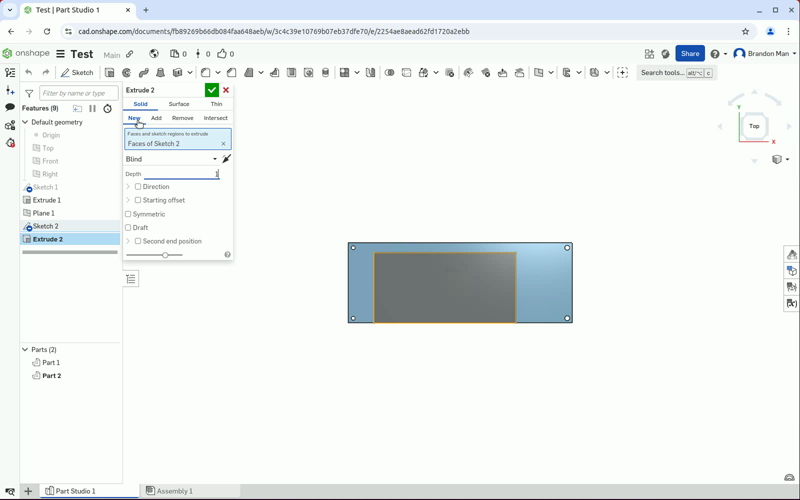
key(enter)
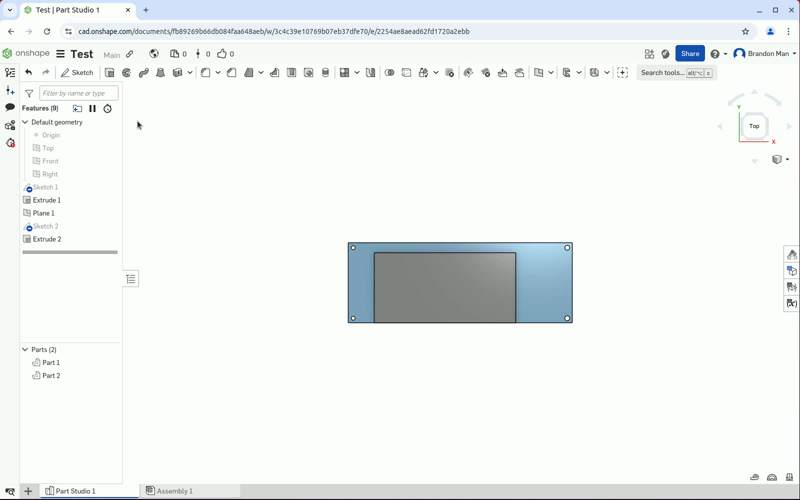
key(shift+h)
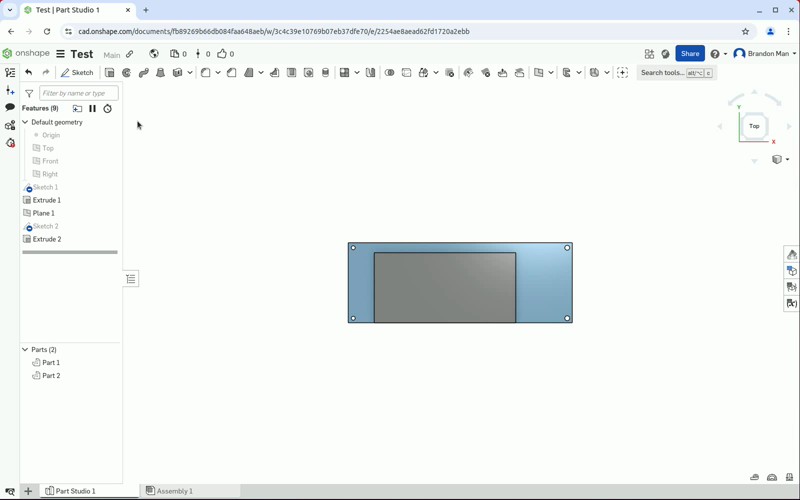
key(shift+h)
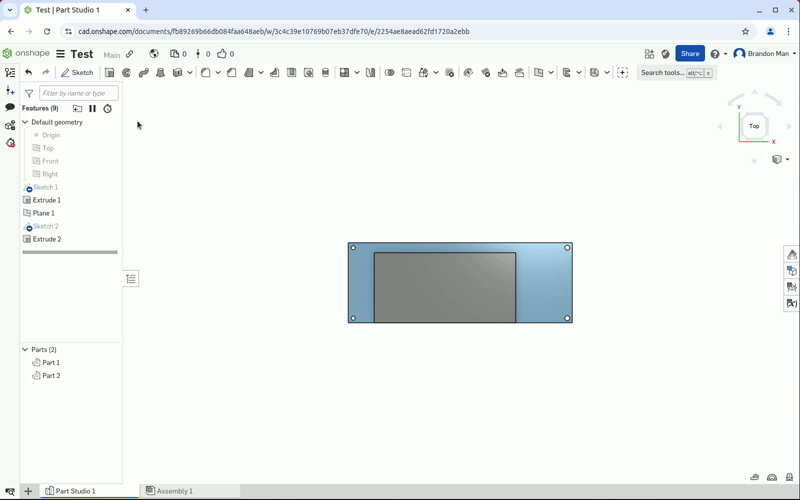
mouse_move(73, 189)
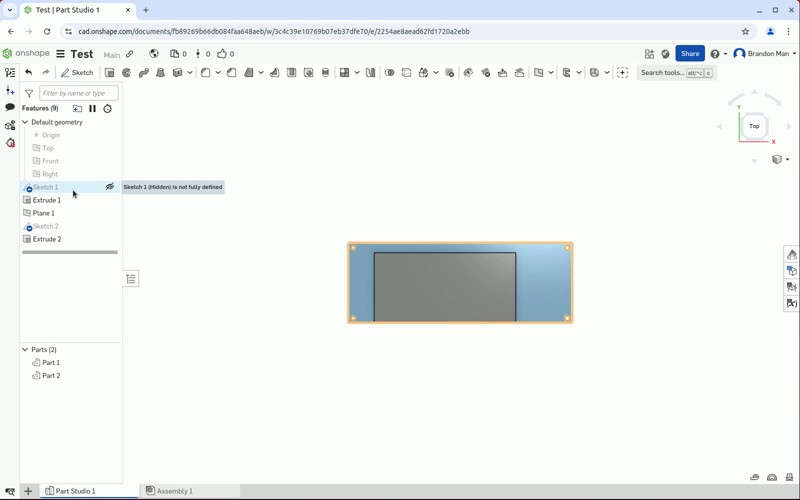
click(73, 189)
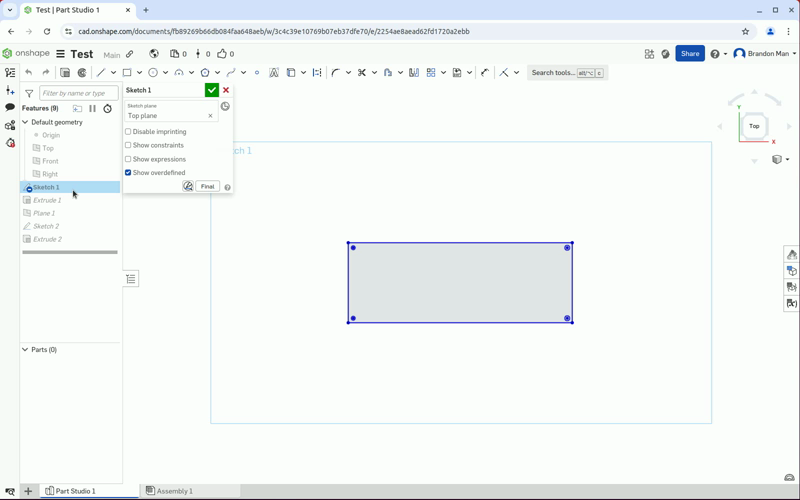
mouse_move(229, 92)
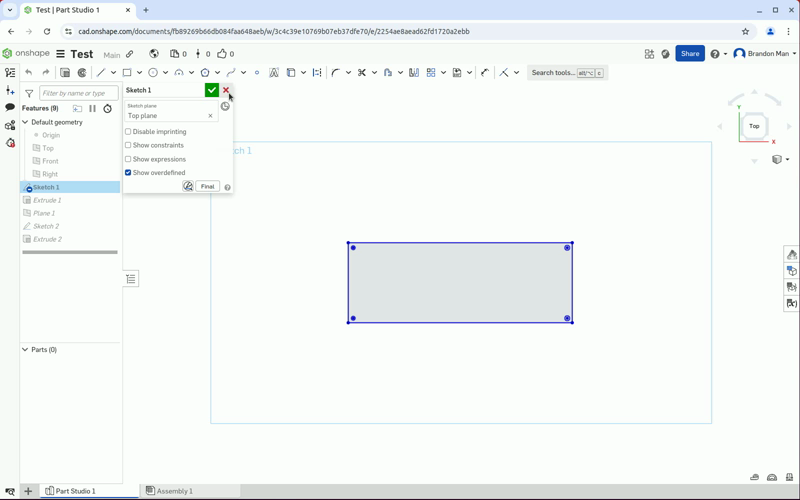
click(229, 92)
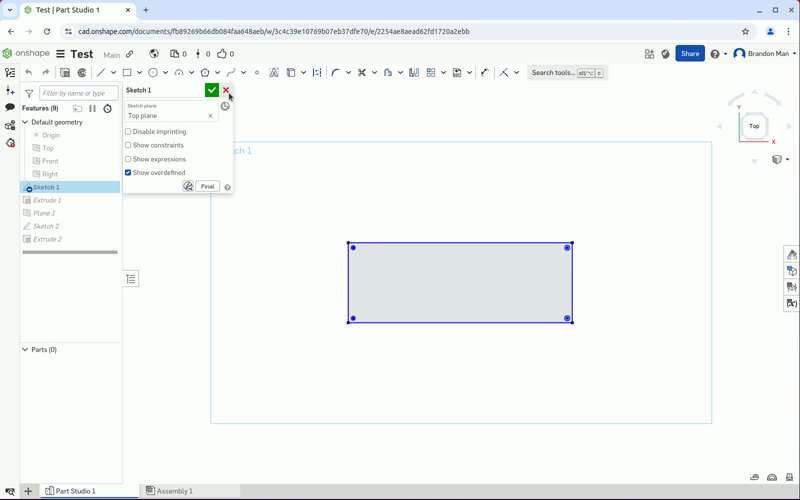
key(shift+s)
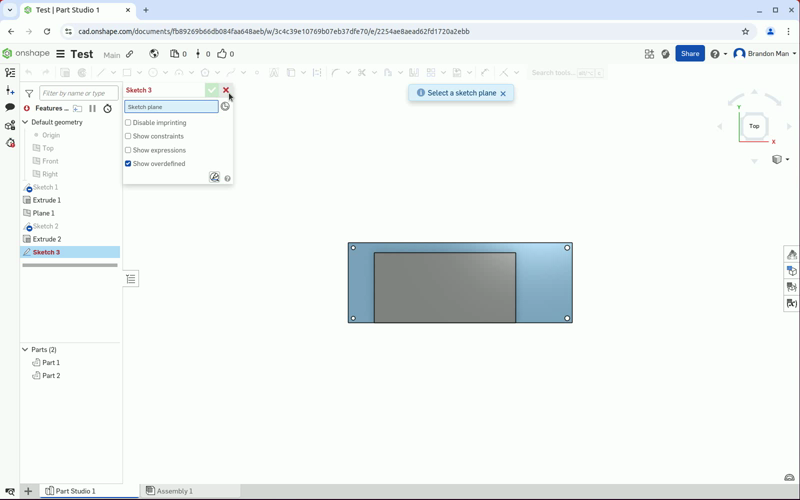
mouse_move(73, 215)
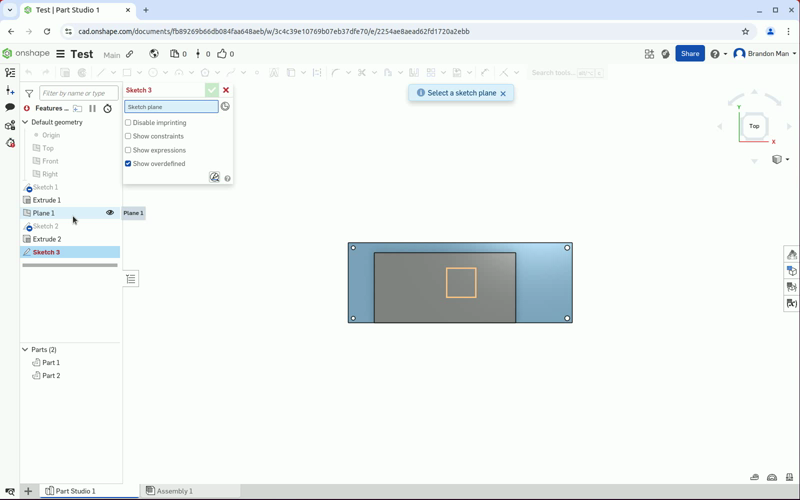
click(73, 215)
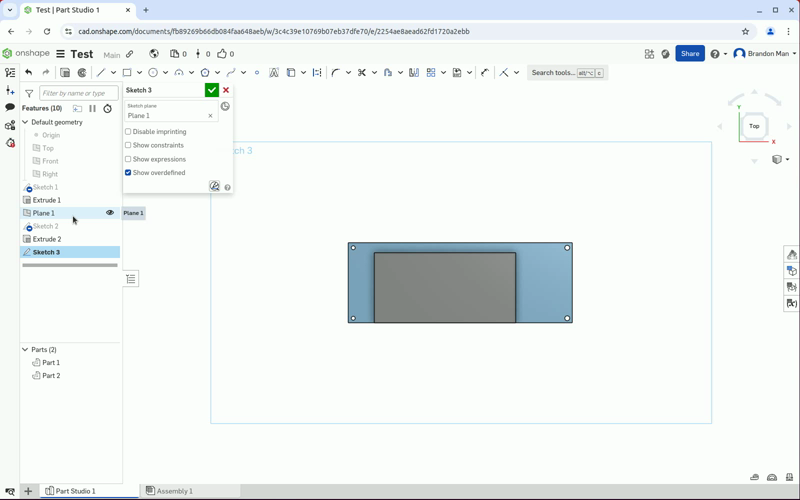
mouse_move(73, 352)
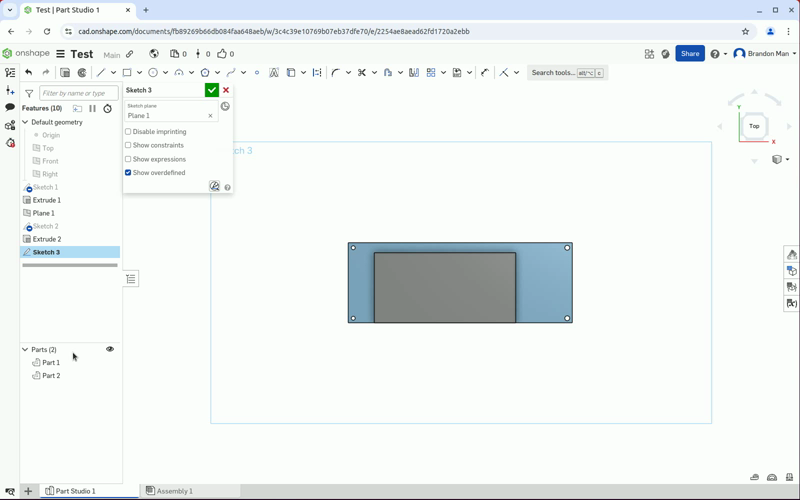
key(y)
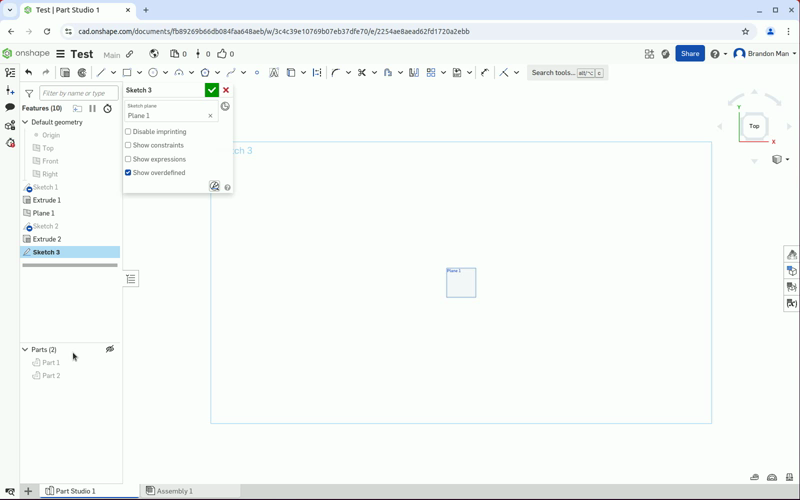
key(l)
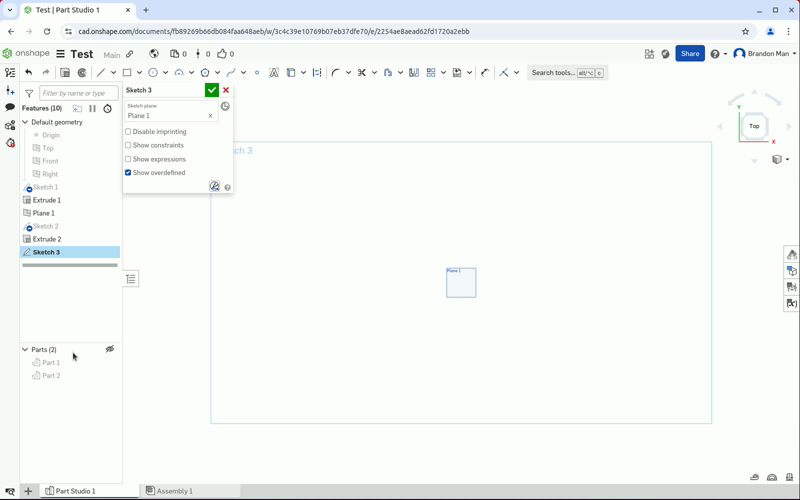
key_down(shift)
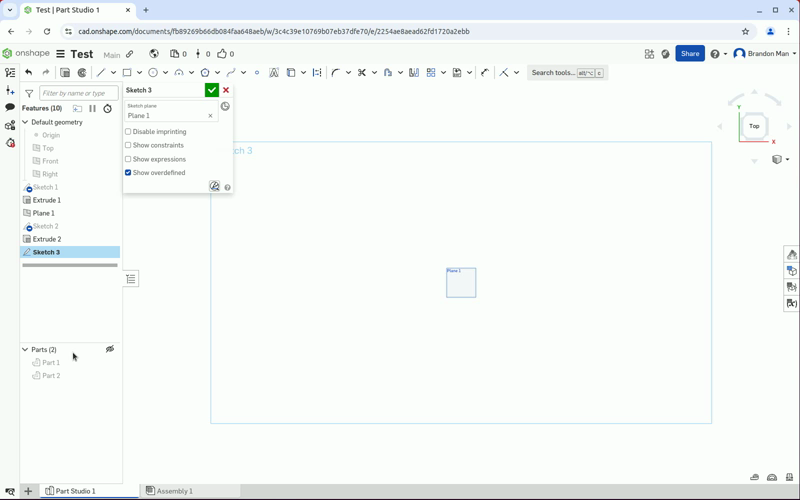
mouse_move(374, 336)
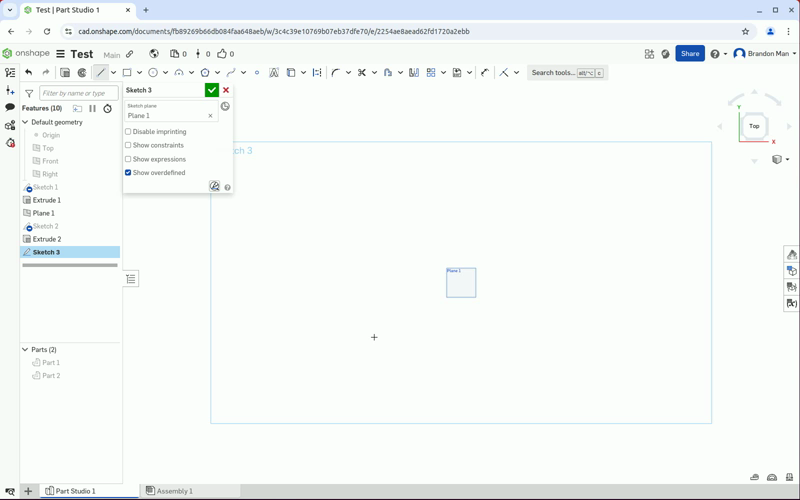
click(374, 336)
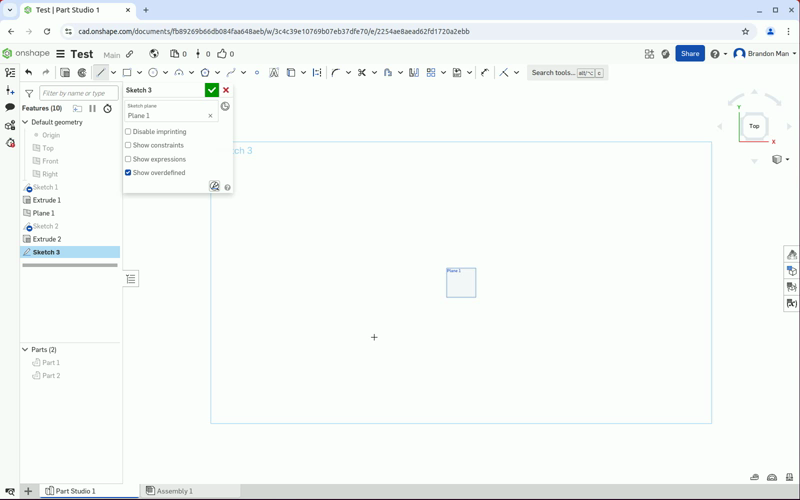
key_up(shift)
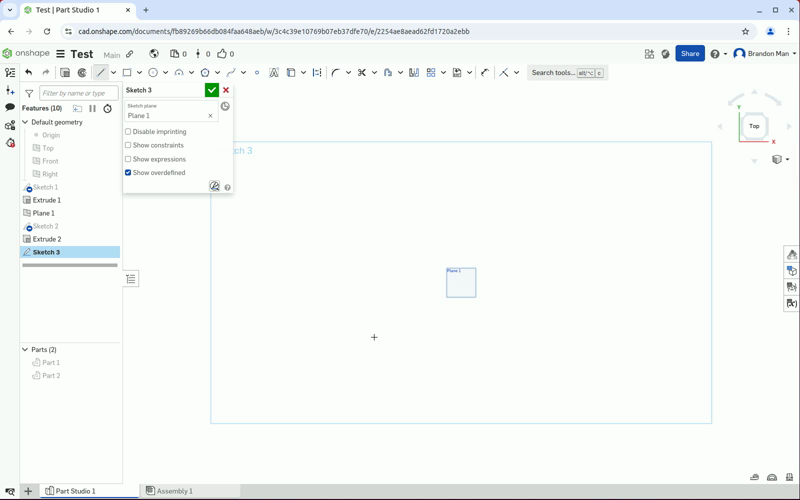
key_down(shift)
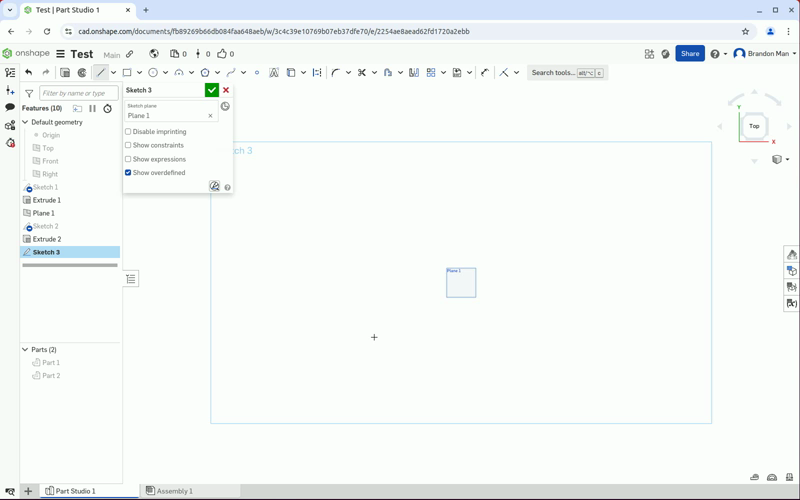
mouse_move(515, 336)
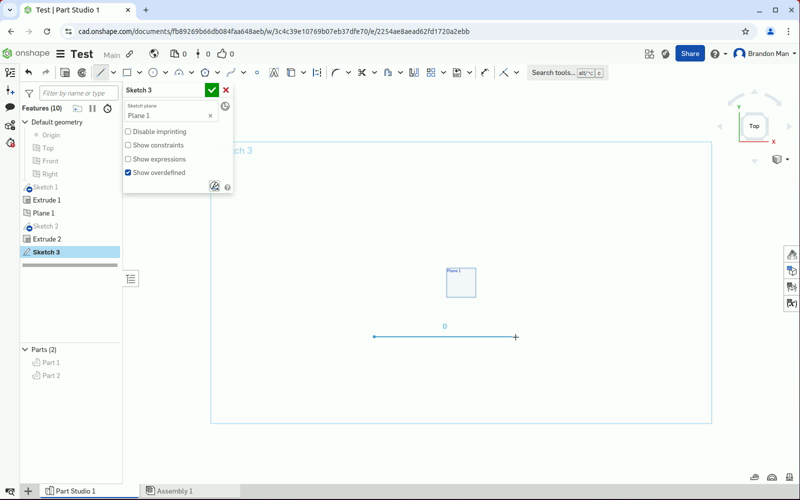
click(515, 336)
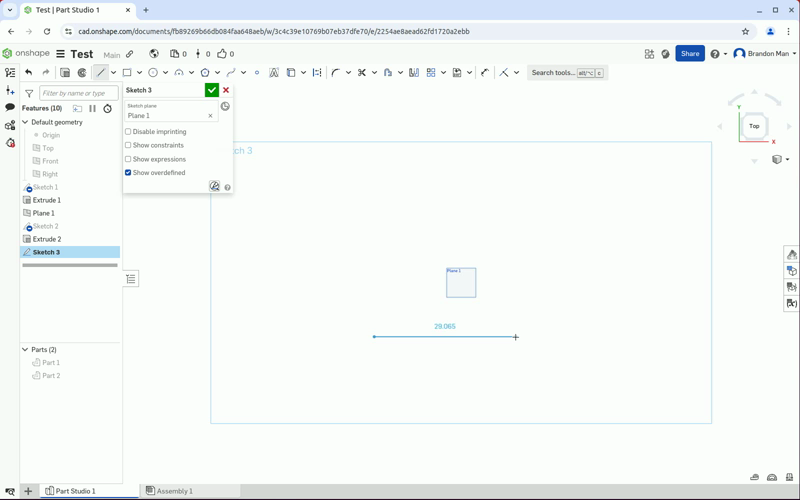
key_up(shift)
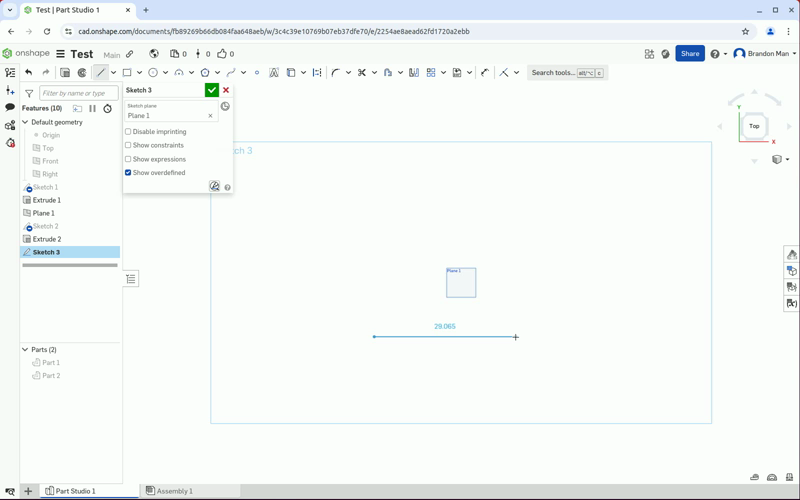
key_down(shift)
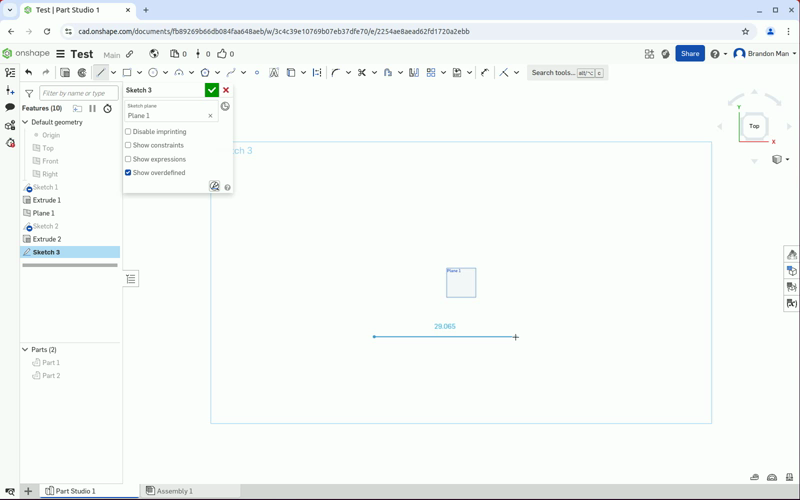
mouse_move(545, 336)
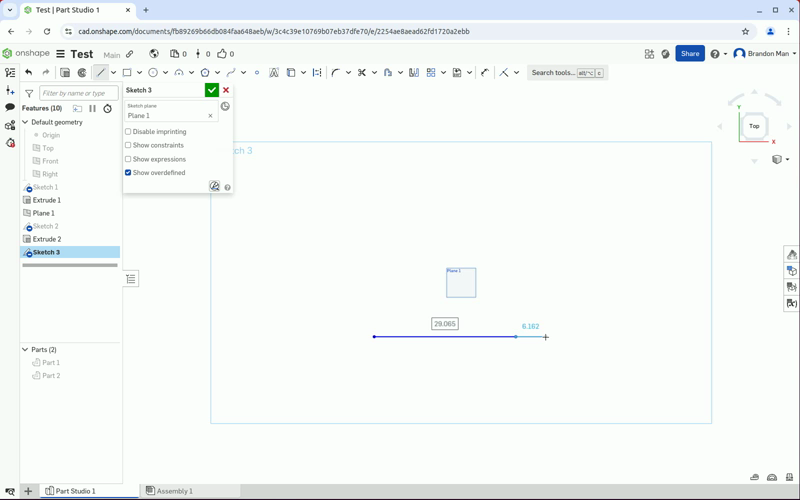
mouse_move(515, 321)
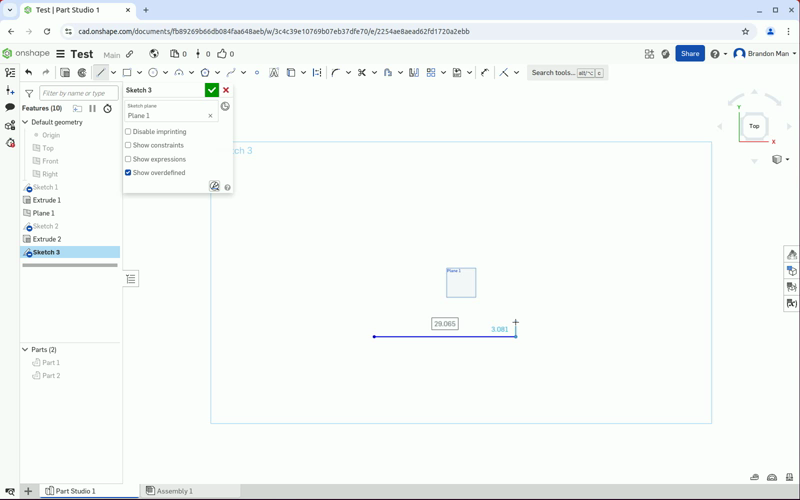
click(515, 321)
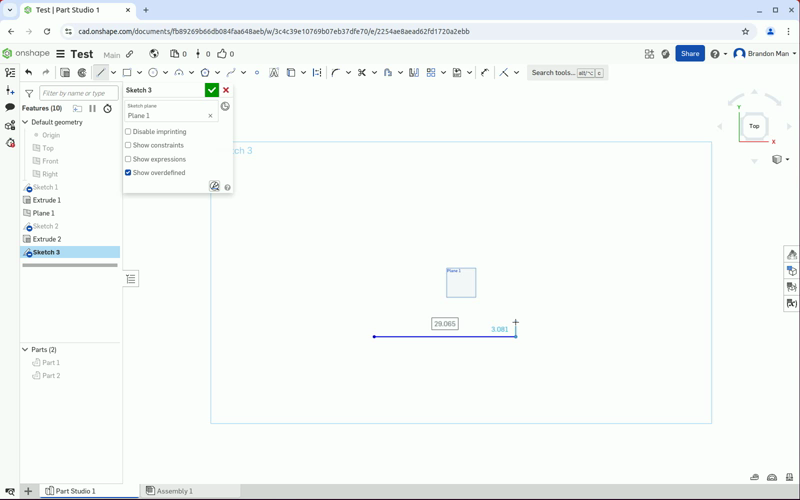
key_up(shift)
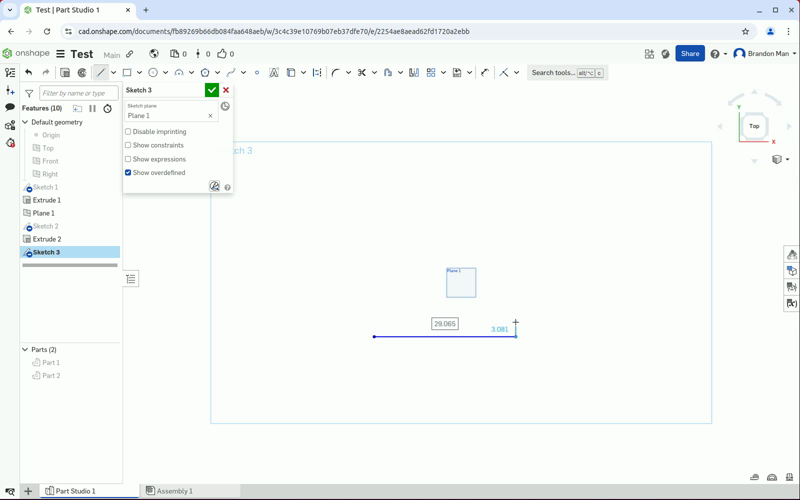
key_down(shift)
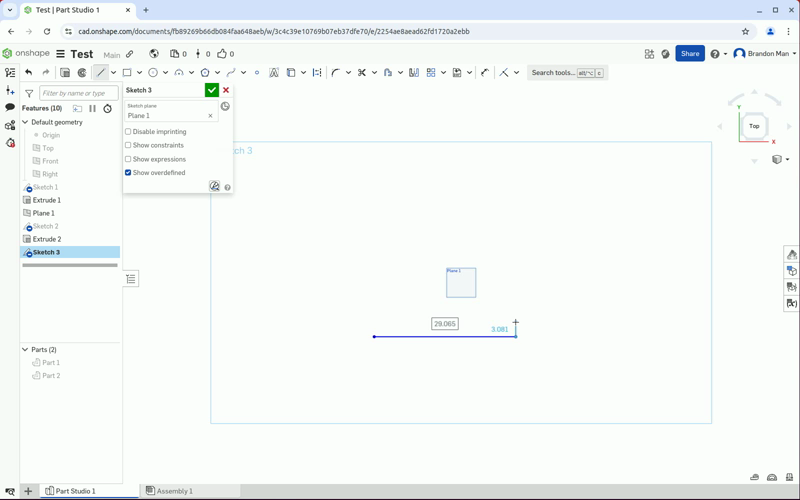
mouse_move(374, 321)
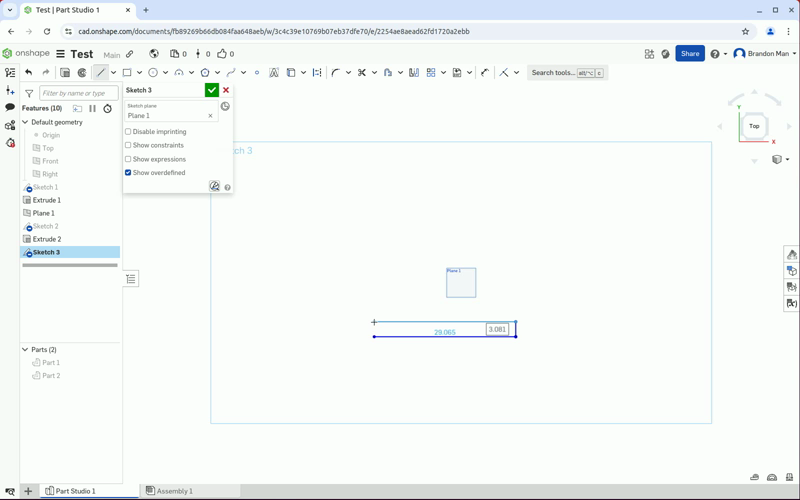
click(374, 321)
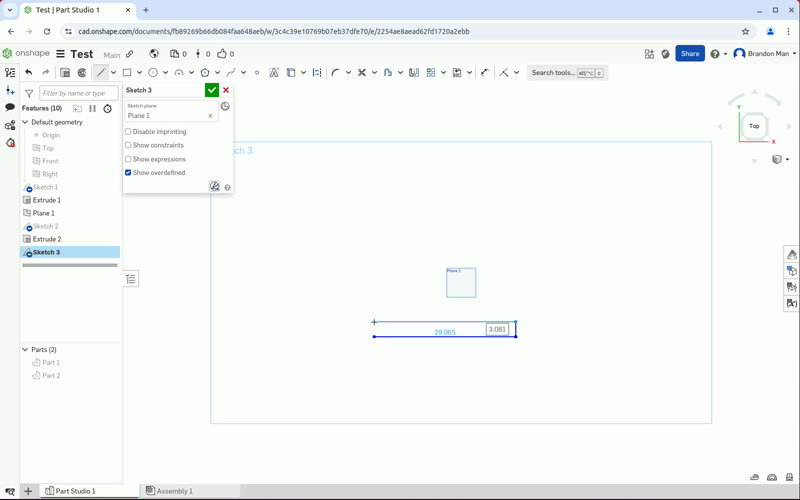
key_up(shift)
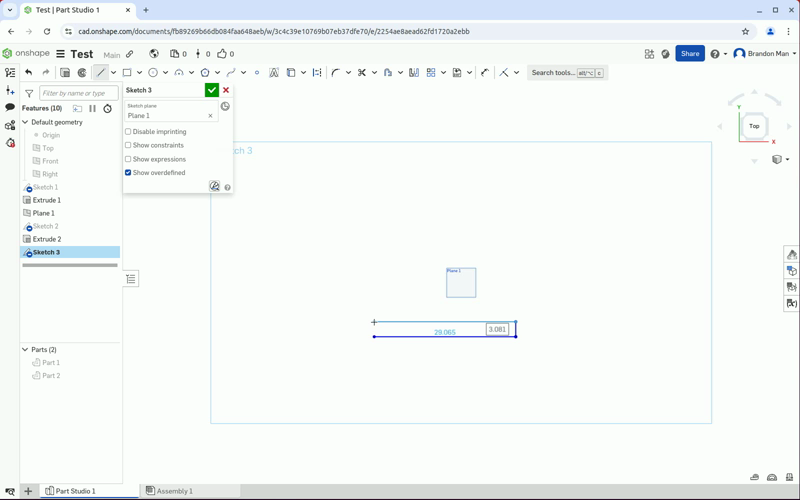
mouse_move(404, 321)
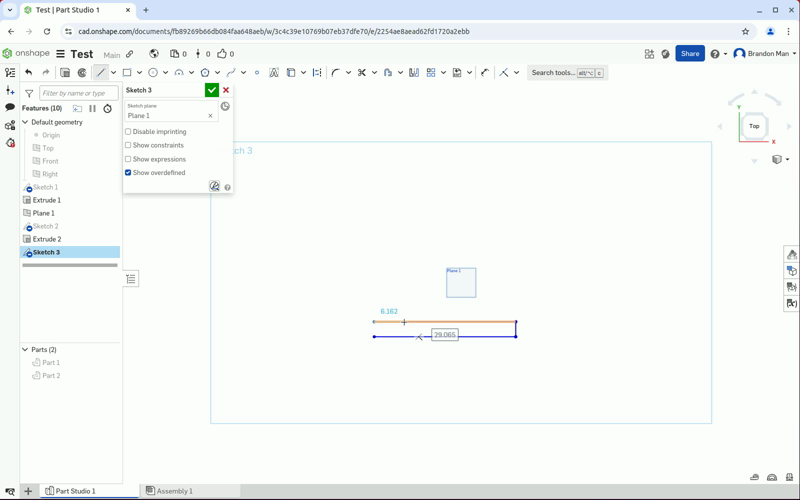
key_down(shift)
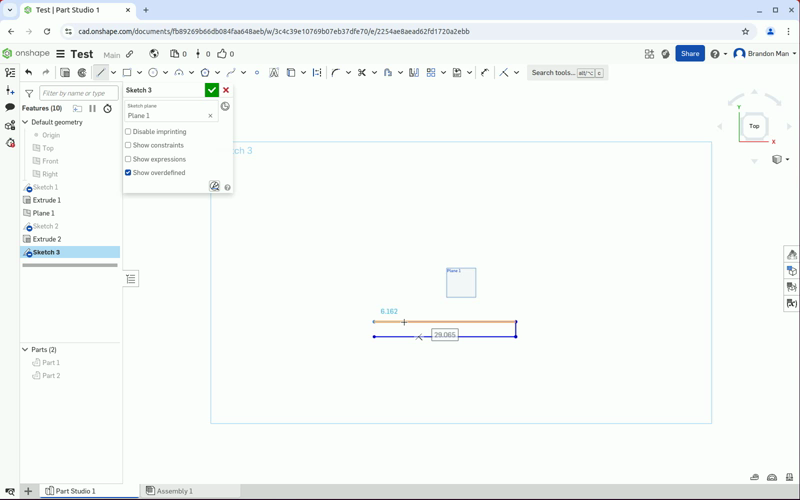
mouse_move(374, 336)
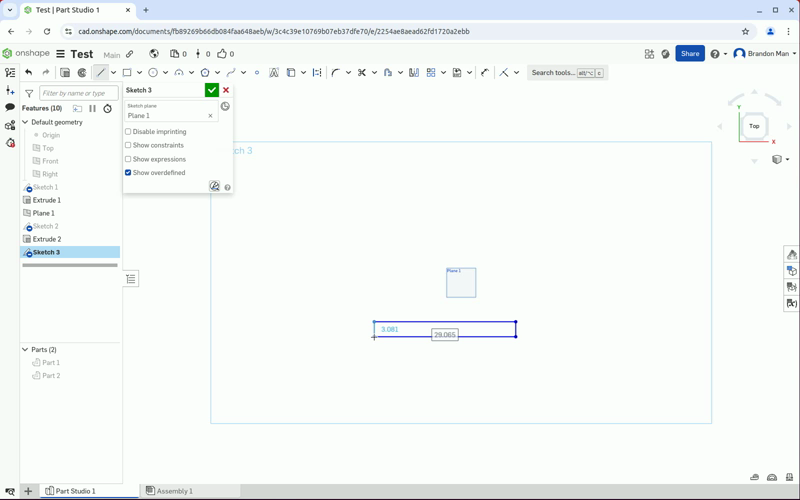
key_up(shift)
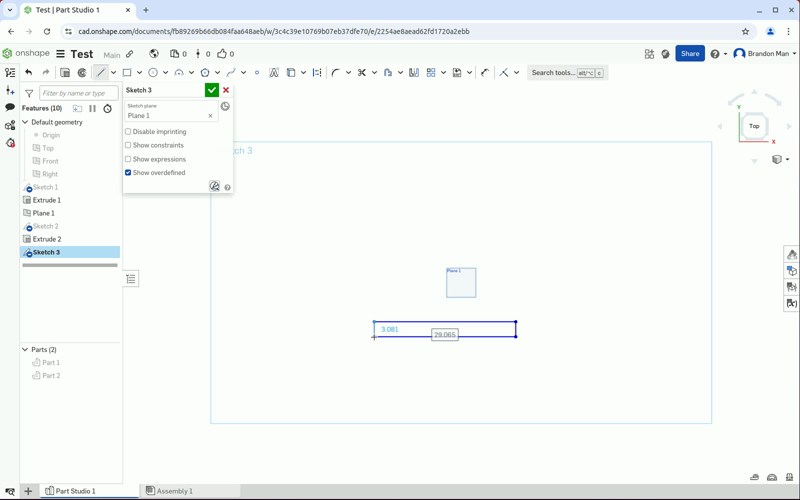
click(374, 336)
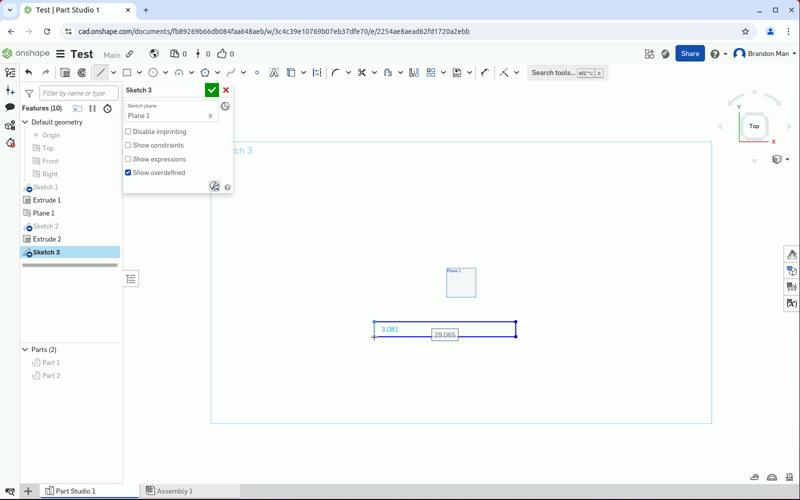
key(esc)
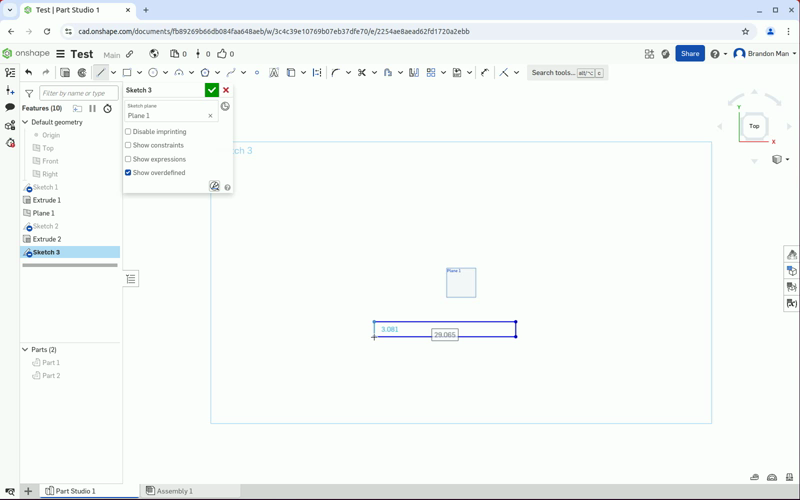
mouse_move(507, 326)
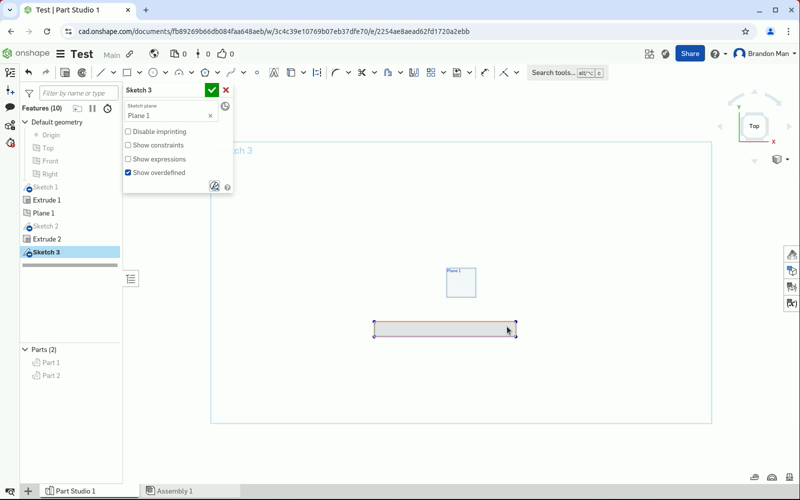
click(507, 326)
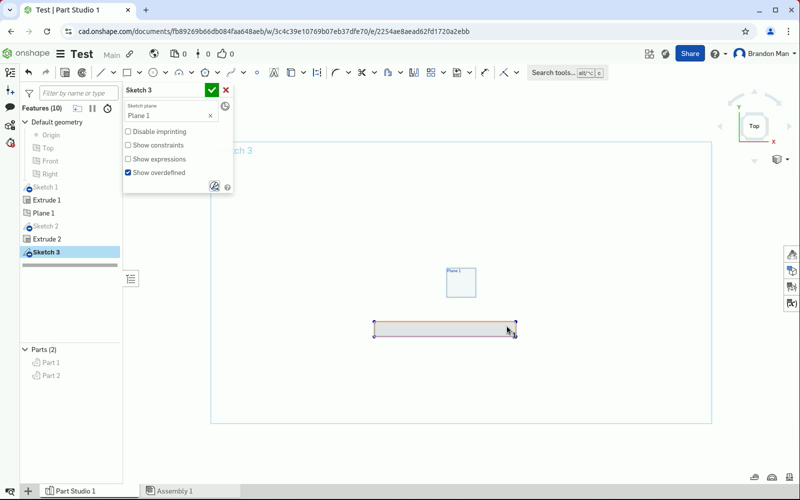
mouse_move(73, 352)
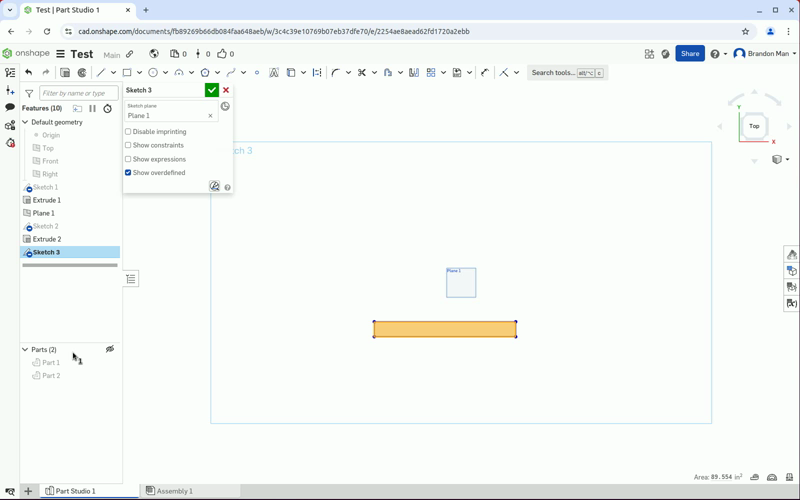
key(shift+y)
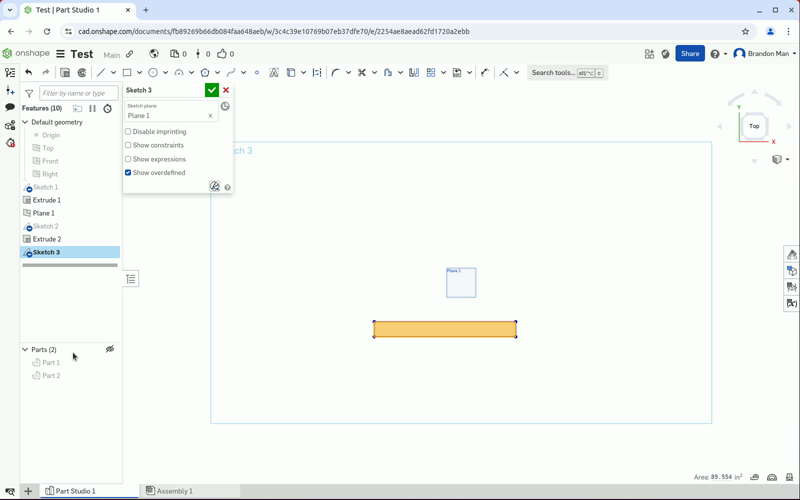
key(shift+e)
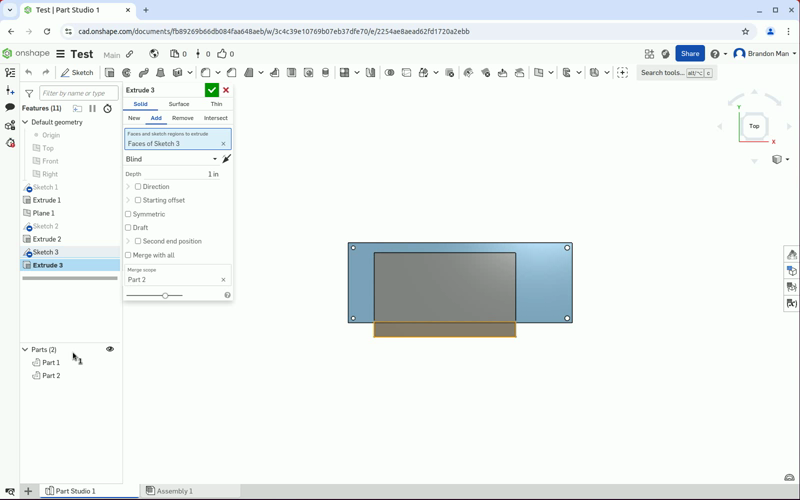
mouse_move(143, 106)
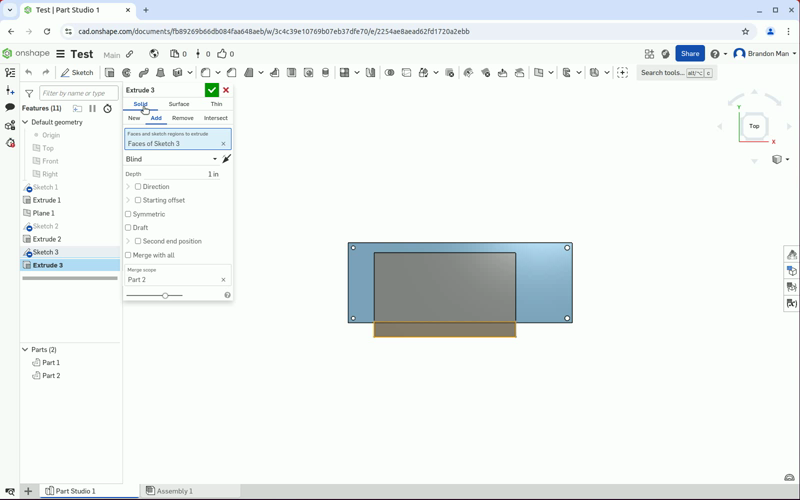
click(143, 106)
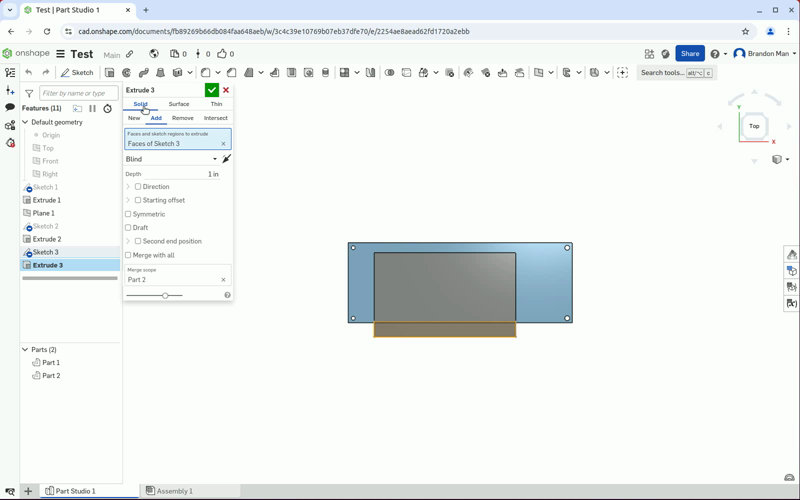
mouse_move(137, 120)
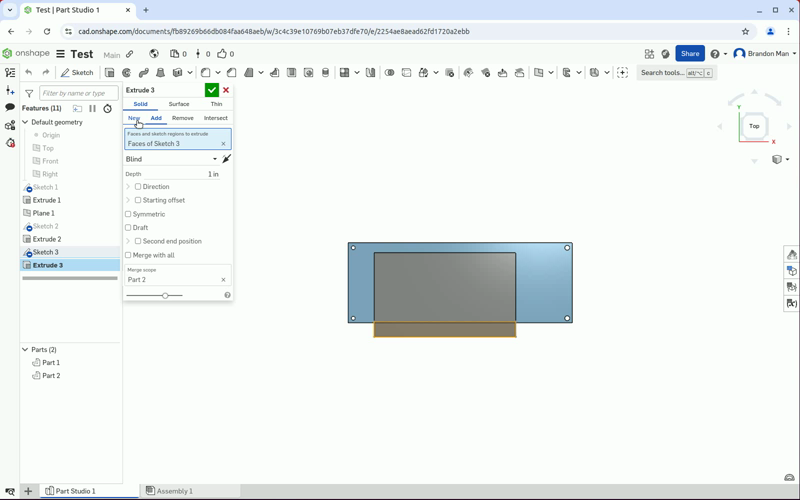
click(137, 120)
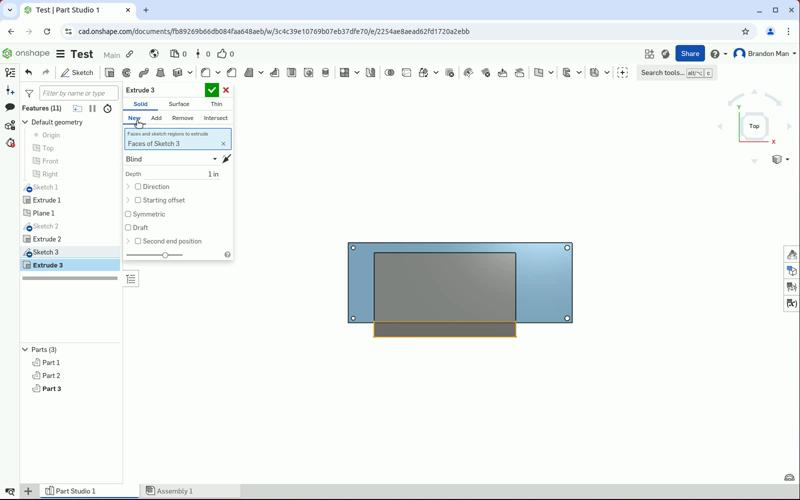
key(tab, 4)
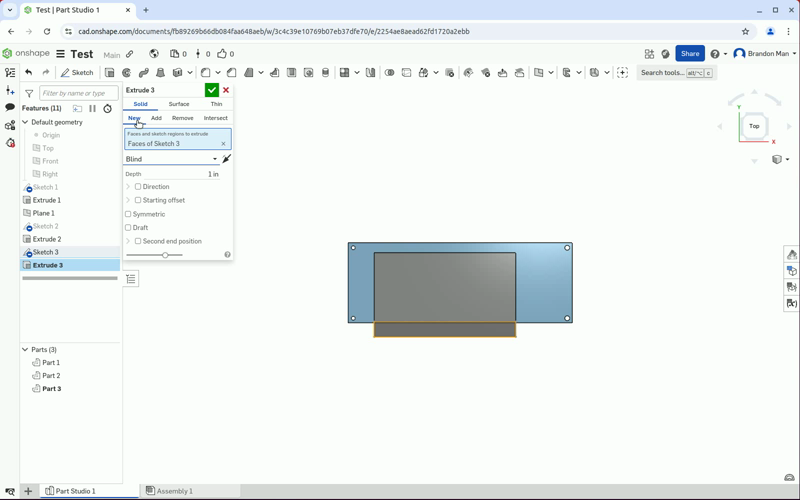
text(1.444)
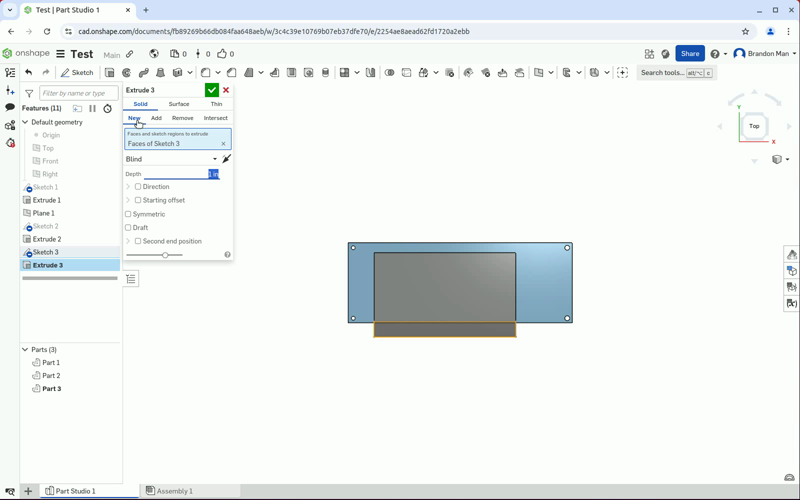
key(enter)
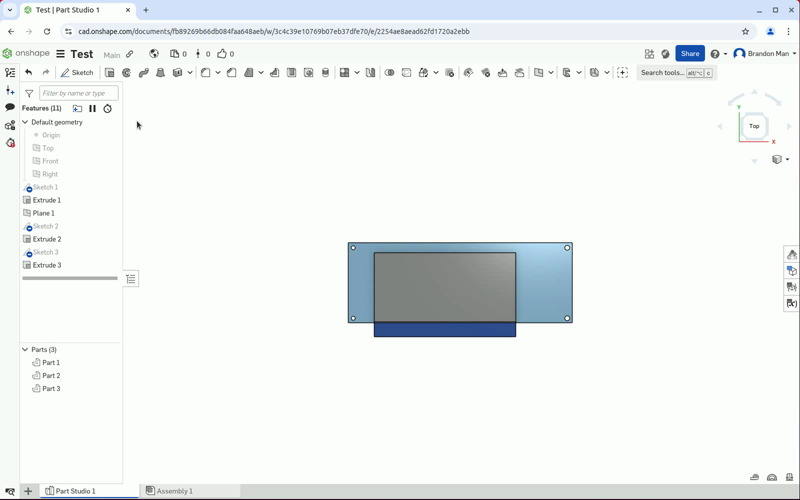
key(shift+h)
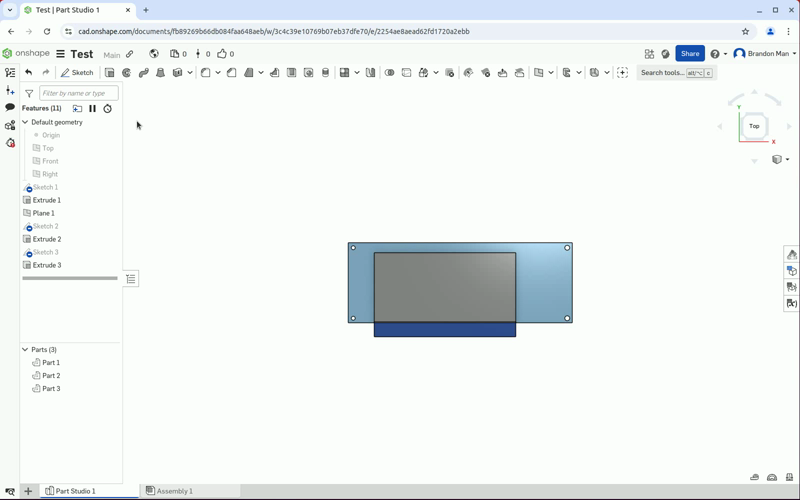
key(shift+h)
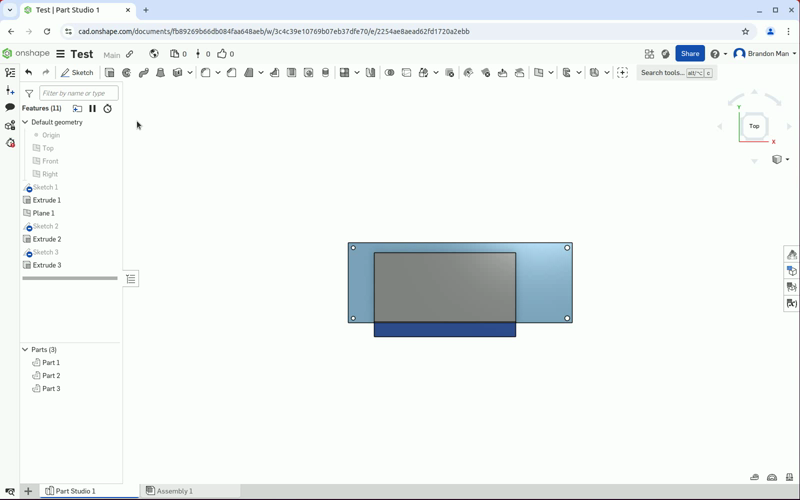
mouse_move(73, 189)
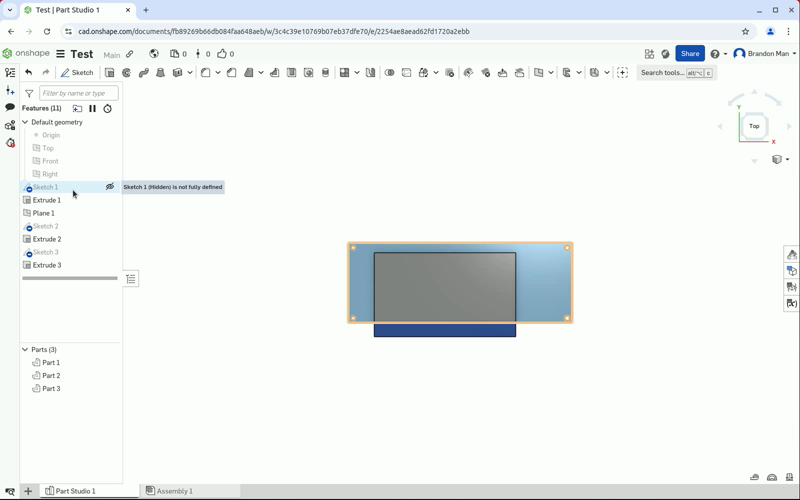
click(73, 189)
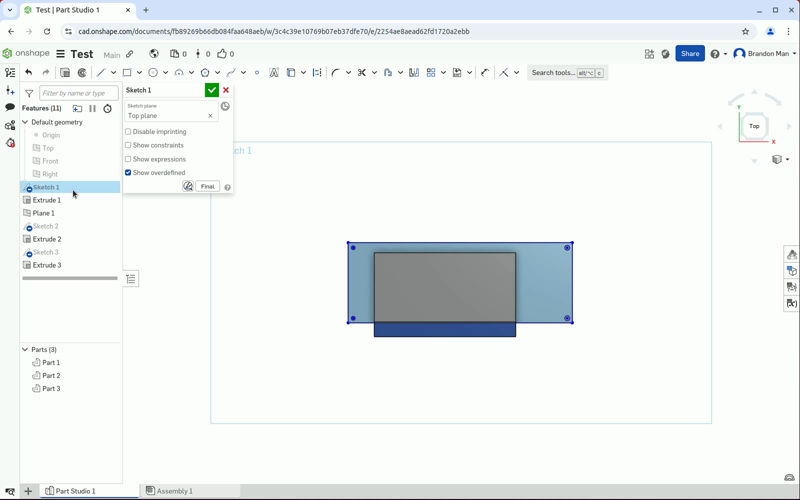
mouse_move(229, 92)
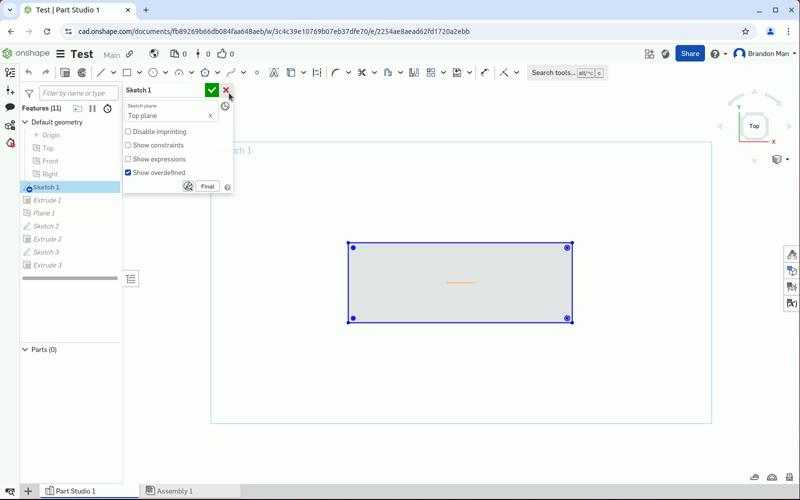
click(229, 92)
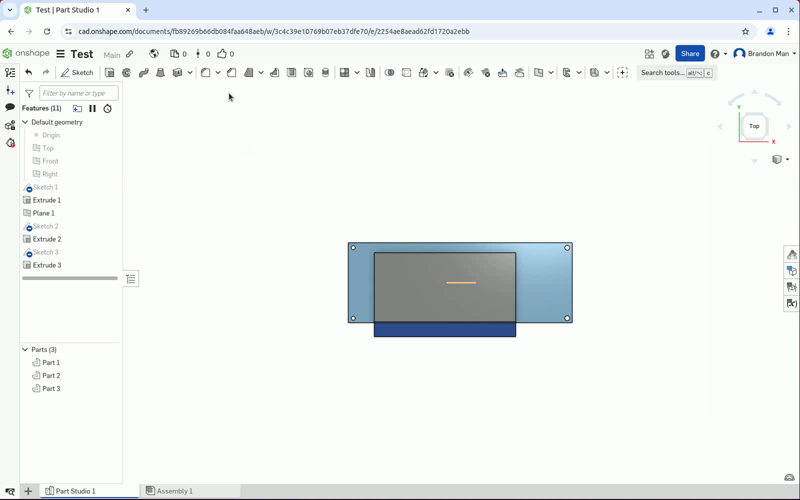
mouse_move(541, 75)
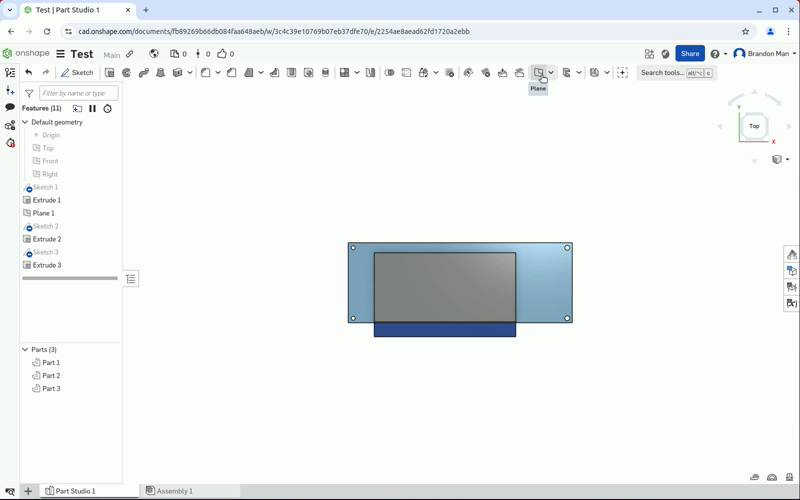
click(541, 75)
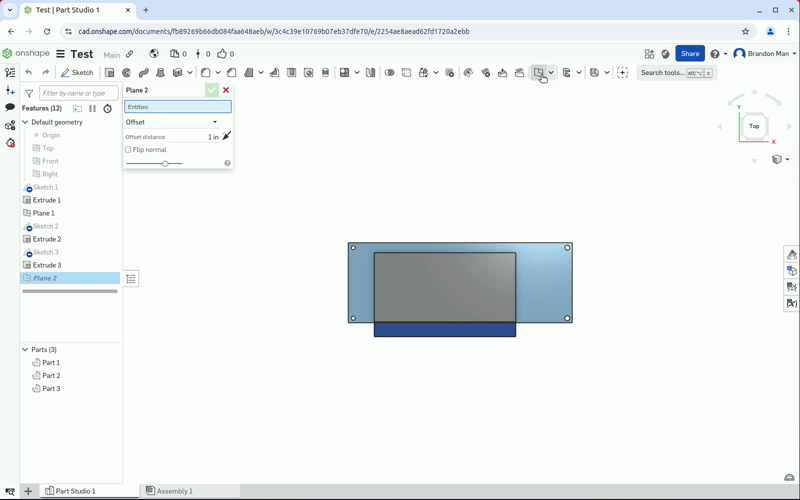
mouse_move(73, 150)
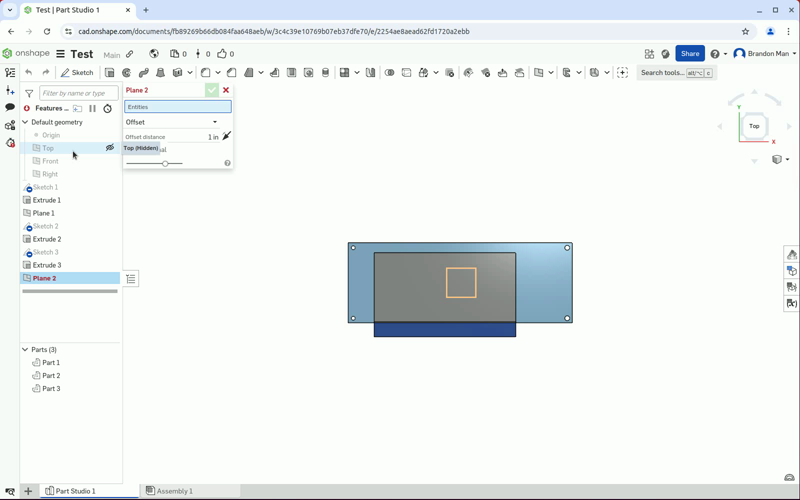
click(73, 150)
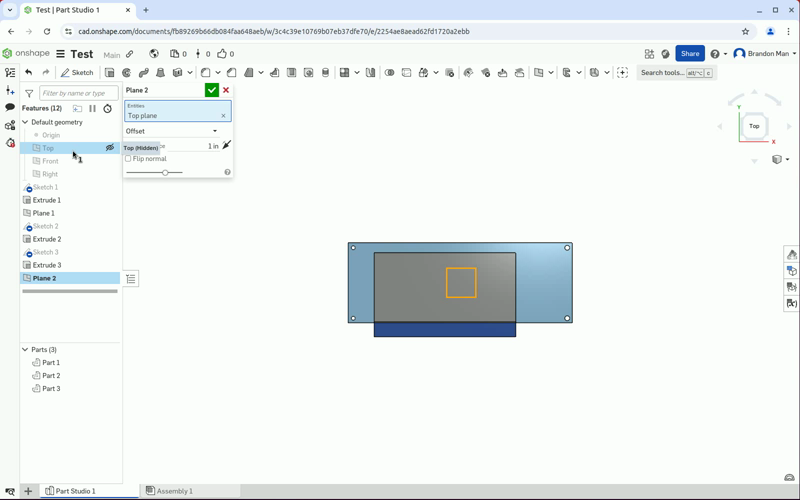
key(tab, 2)
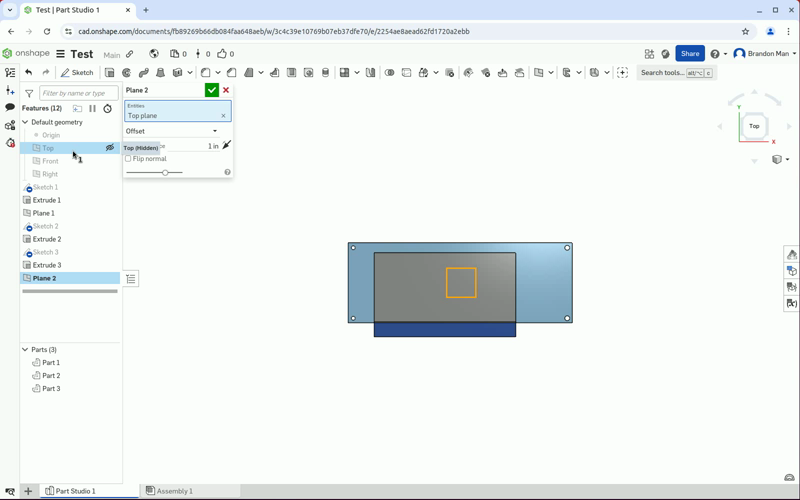
text(2.157)
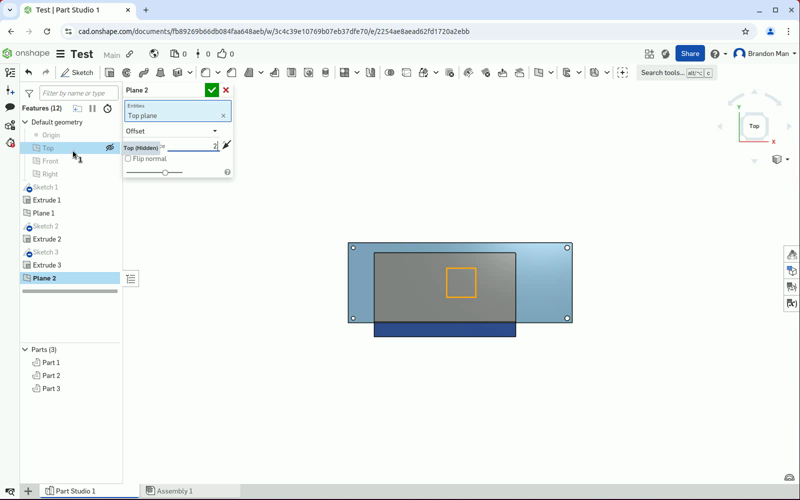
key(enter, 2)
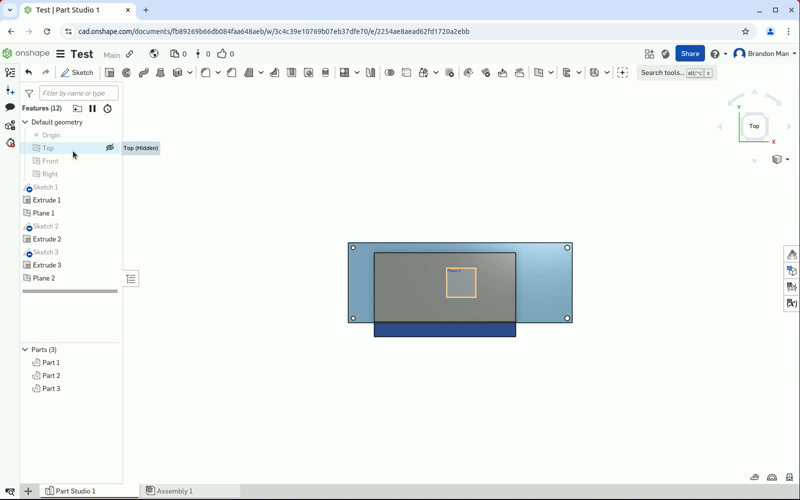
key(shift+s)
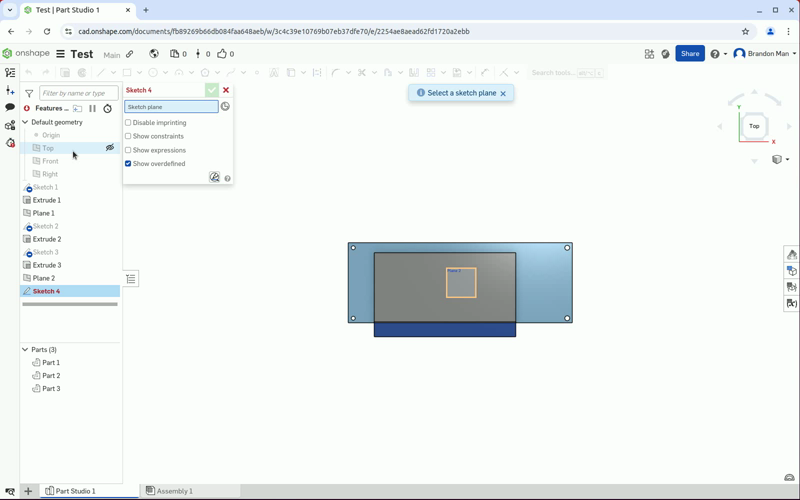
mouse_move(73, 280)
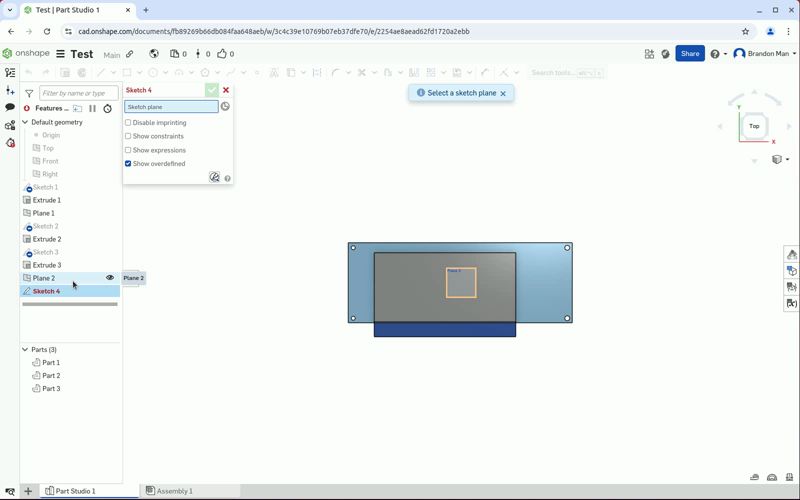
click(73, 280)
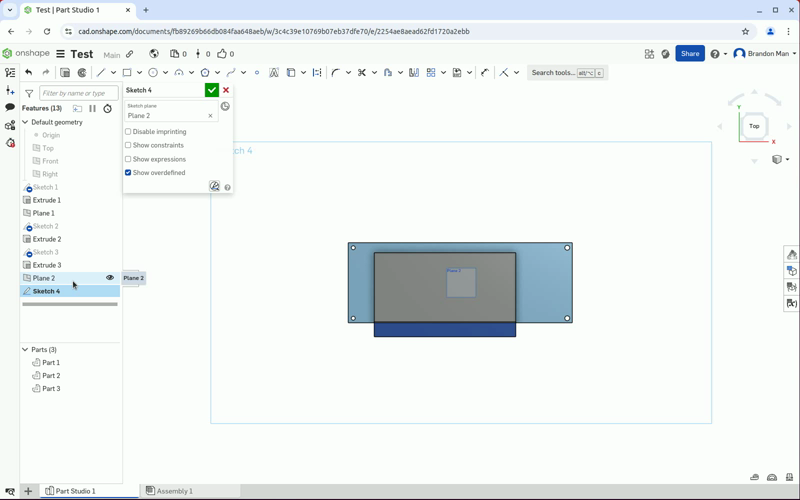
mouse_move(73, 352)
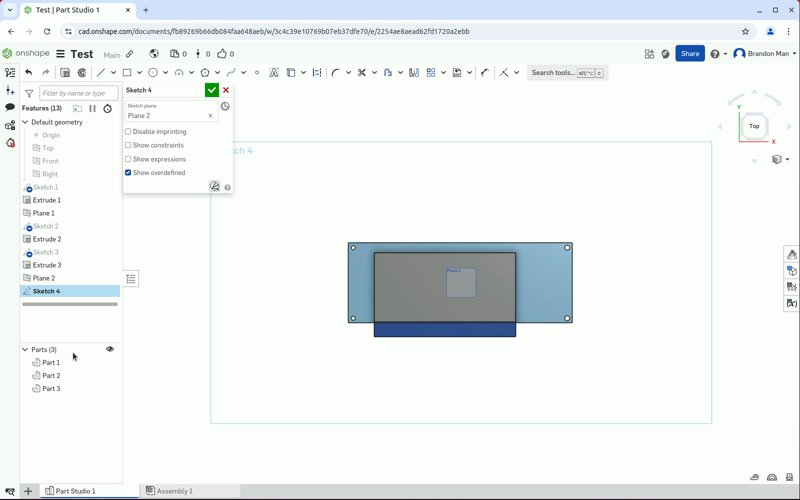
key(y)
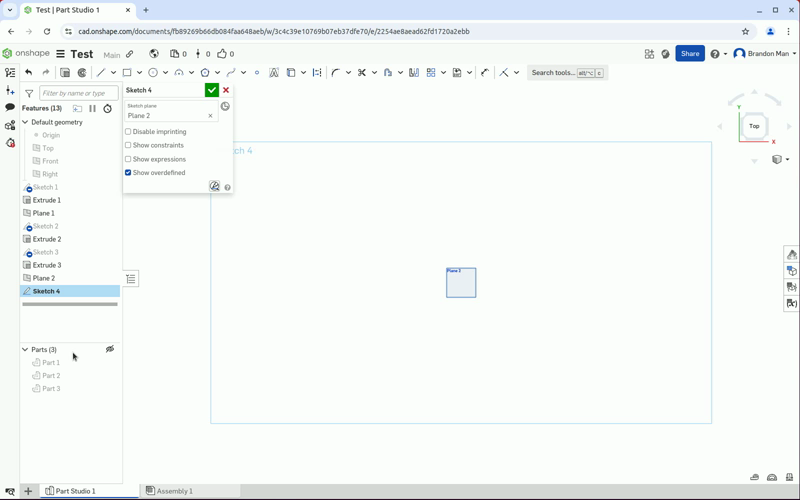
key(l)
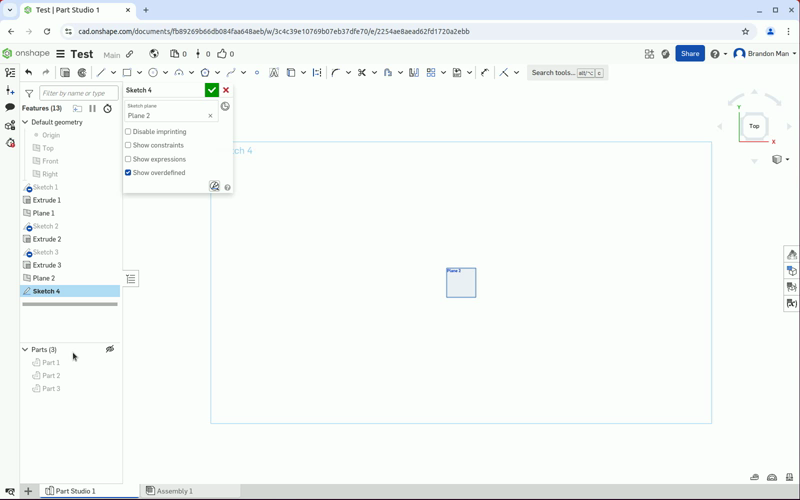
key_down(shift)
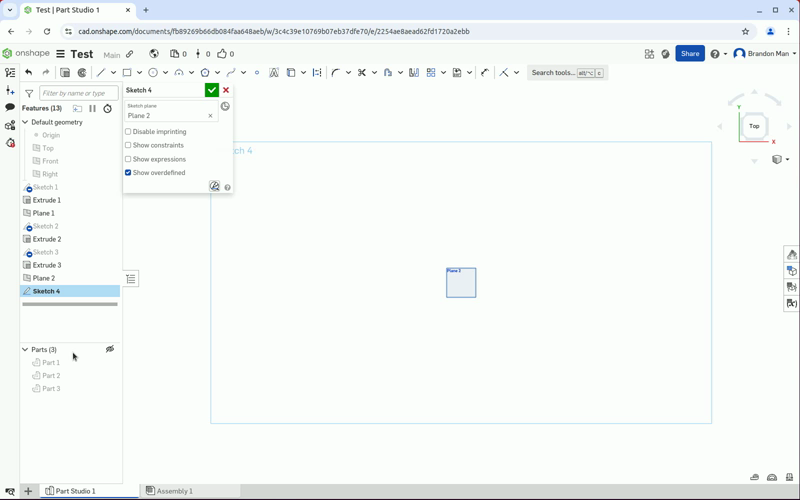
mouse_move(374, 322)
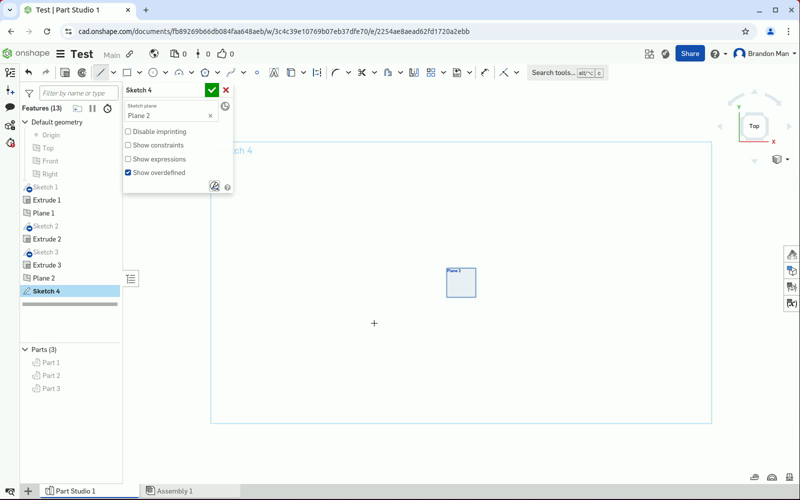
click(374, 322)
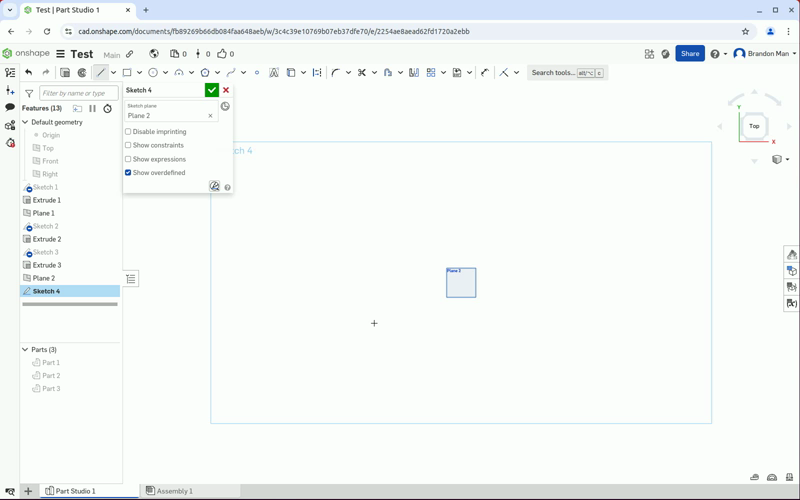
key_up(shift)
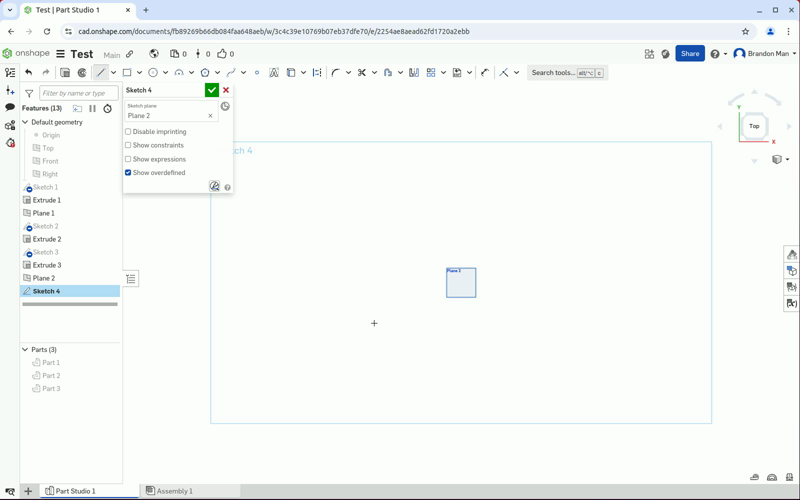
key_down(shift)
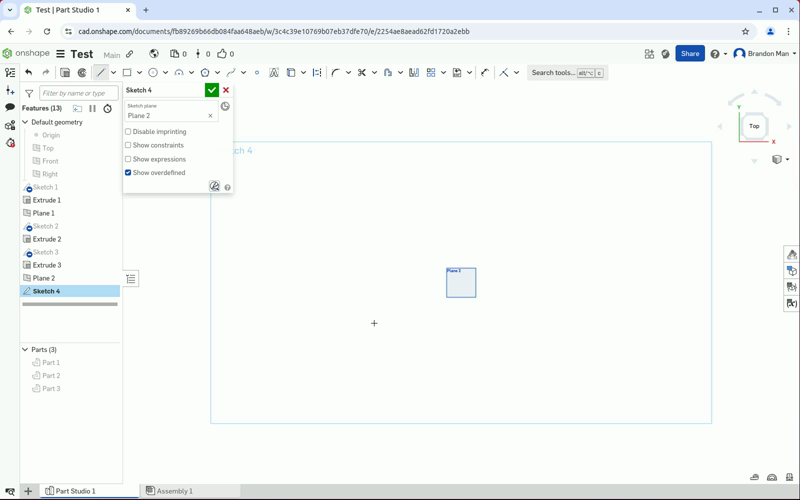
mouse_move(515, 322)
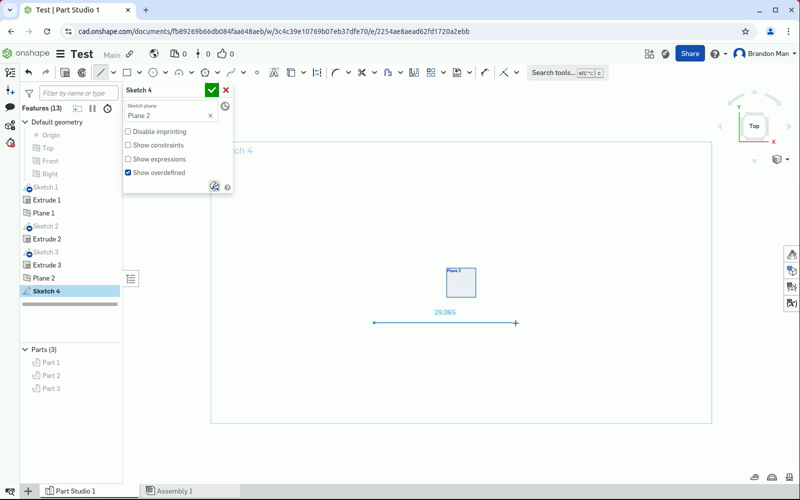
click(515, 322)
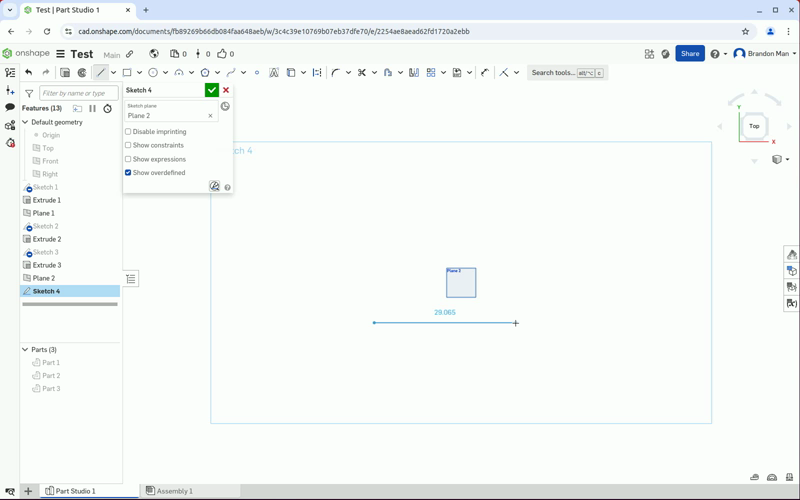
key_up(shift)
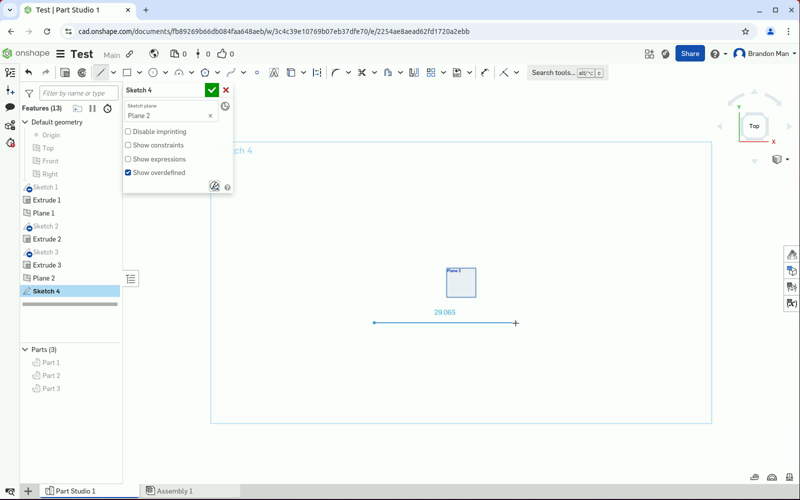
key_down(shift)
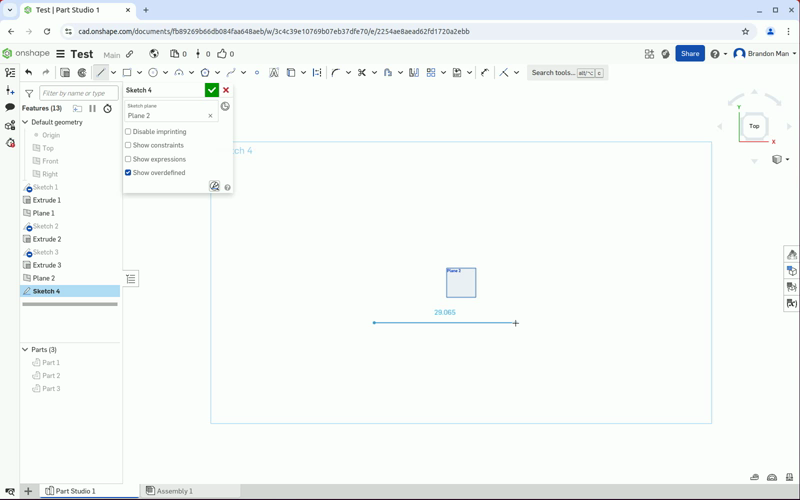
mouse_move(545, 322)
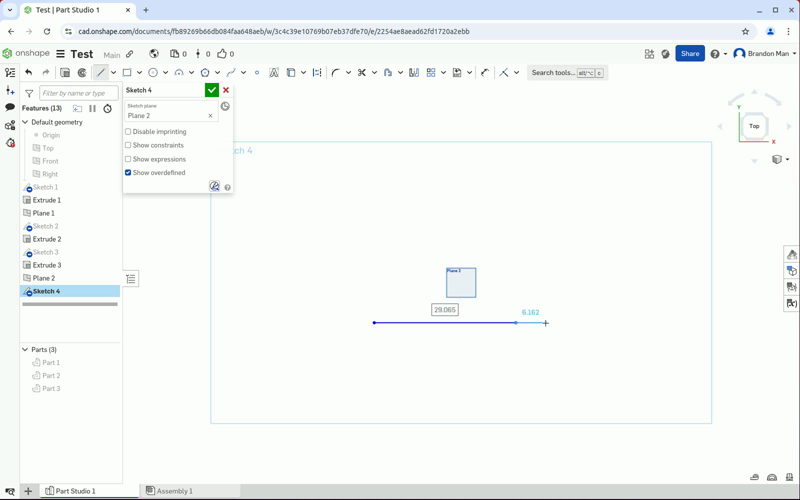
mouse_move(515, 264)
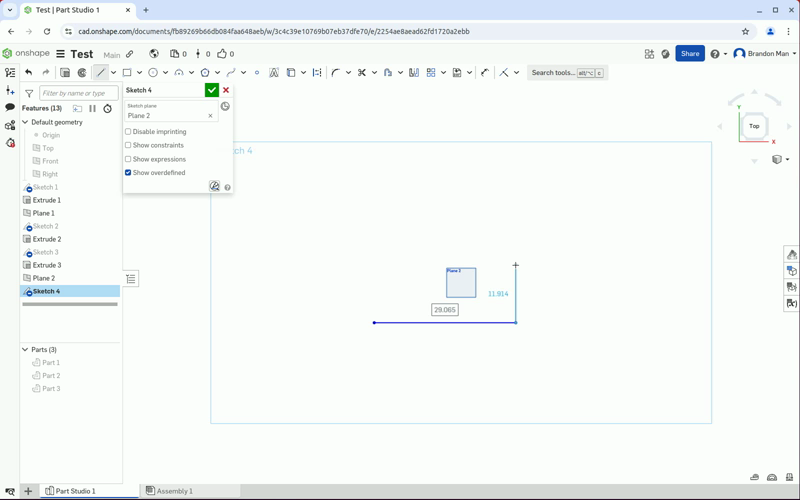
click(515, 264)
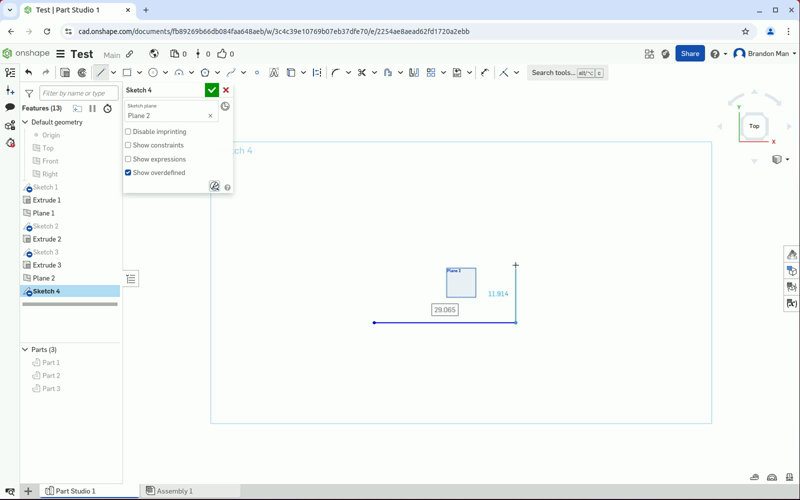
key_up(shift)
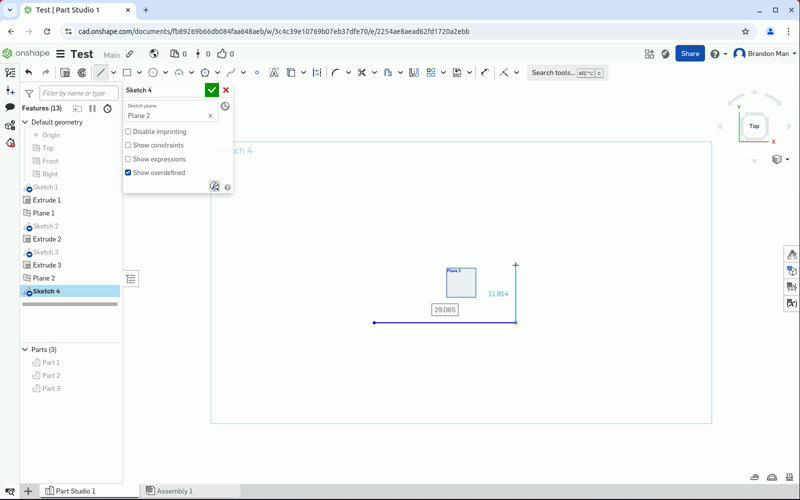
key_down(shift)
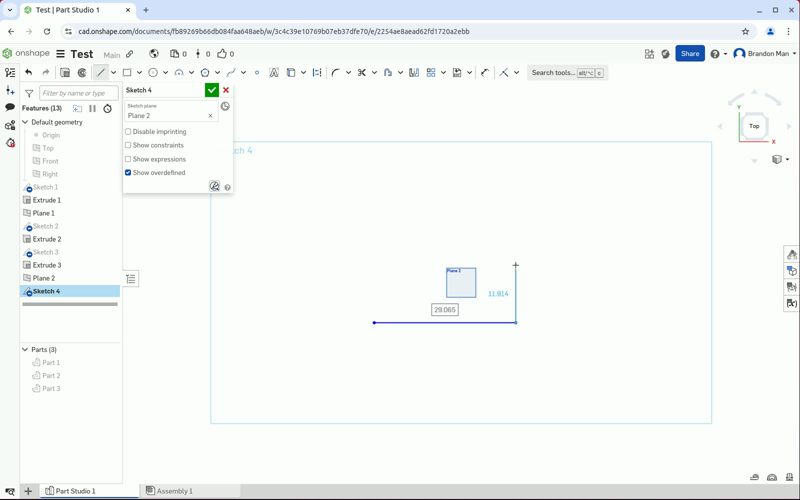
mouse_move(374, 264)
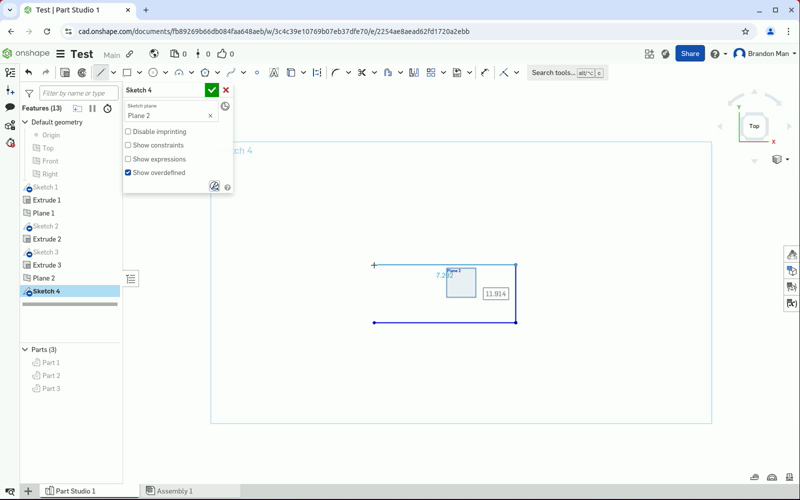
click(374, 264)
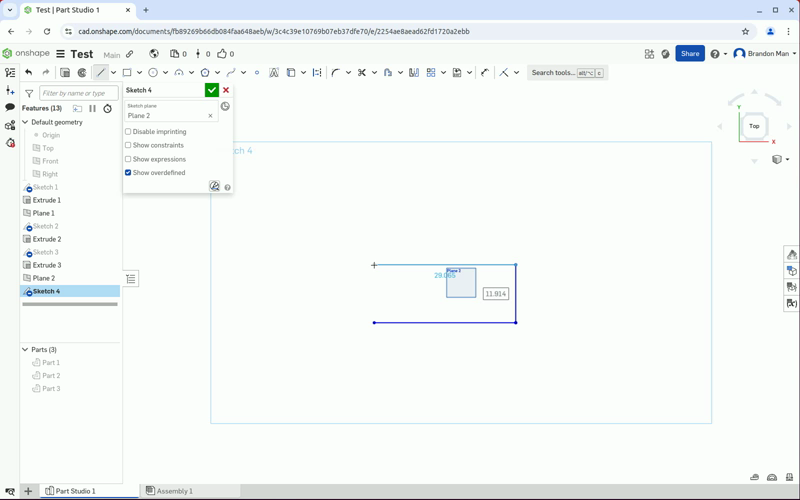
key_up(shift)
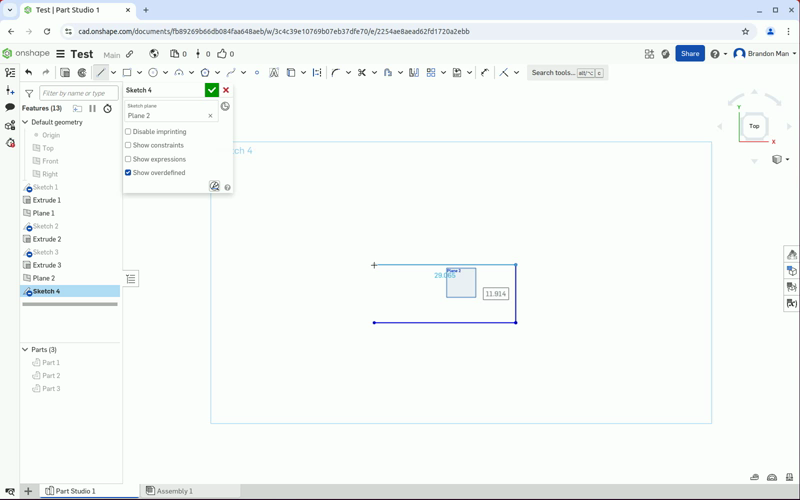
mouse_move(404, 264)
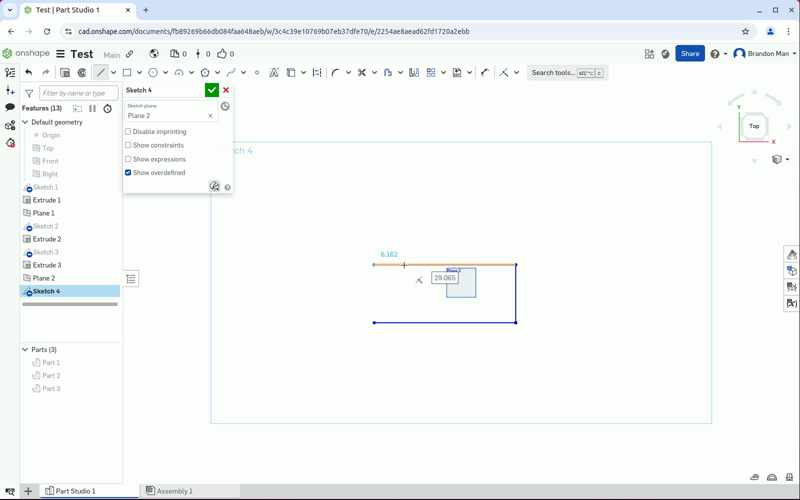
key_down(shift)
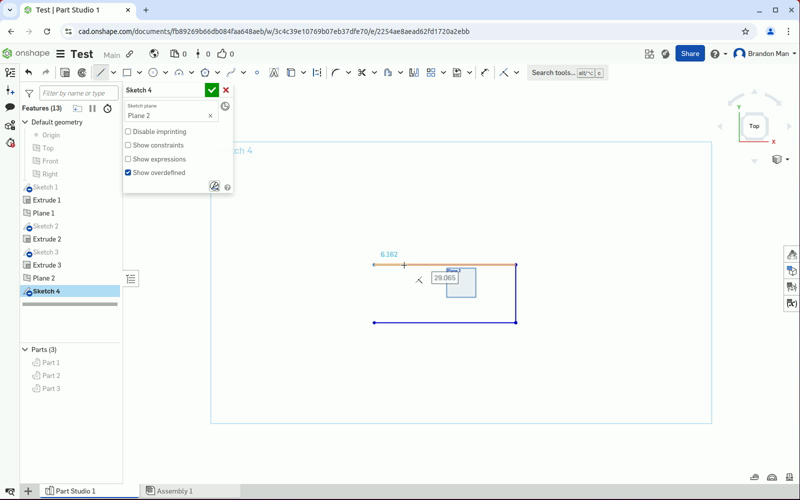
mouse_move(374, 322)
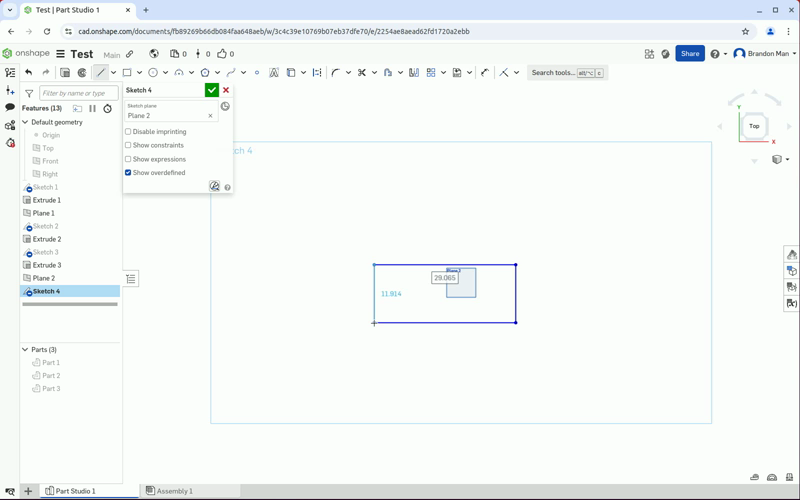
key_up(shift)
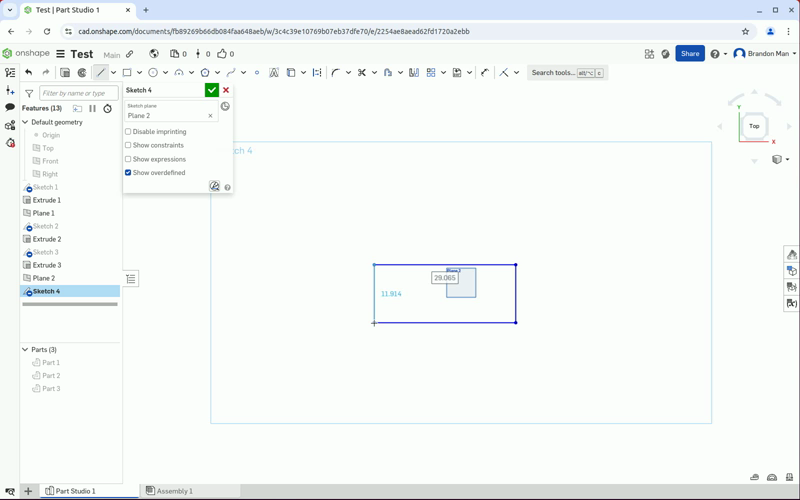
click(374, 322)
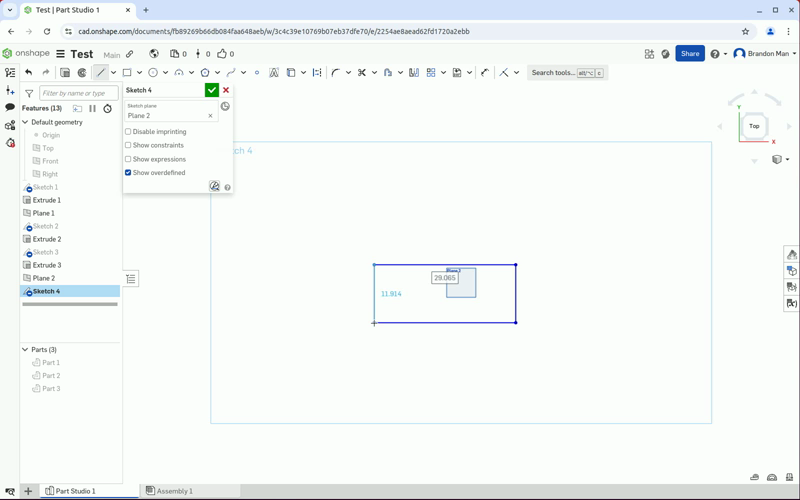
key(esc)
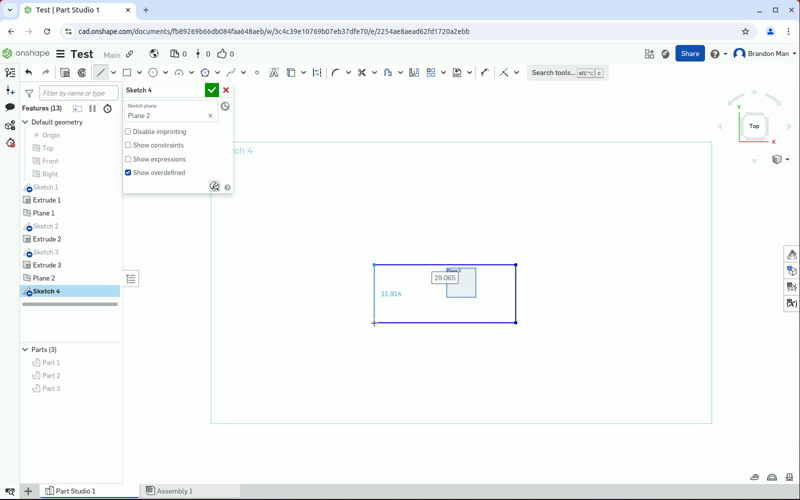
mouse_move(442, 295)
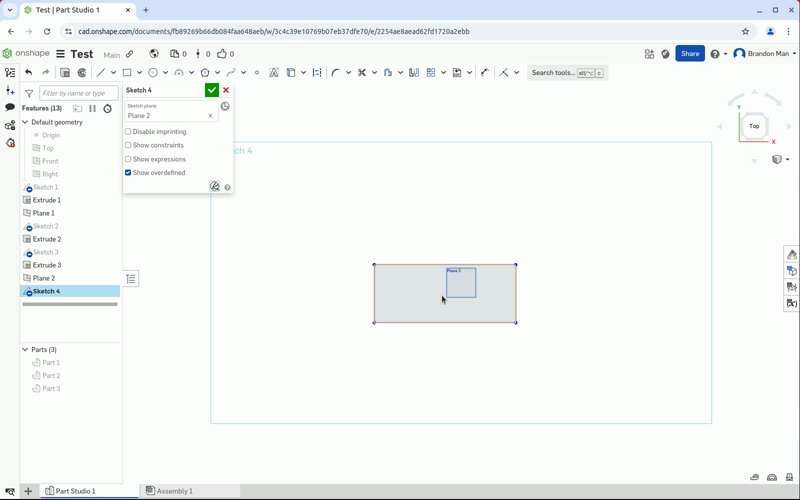
click(442, 295)
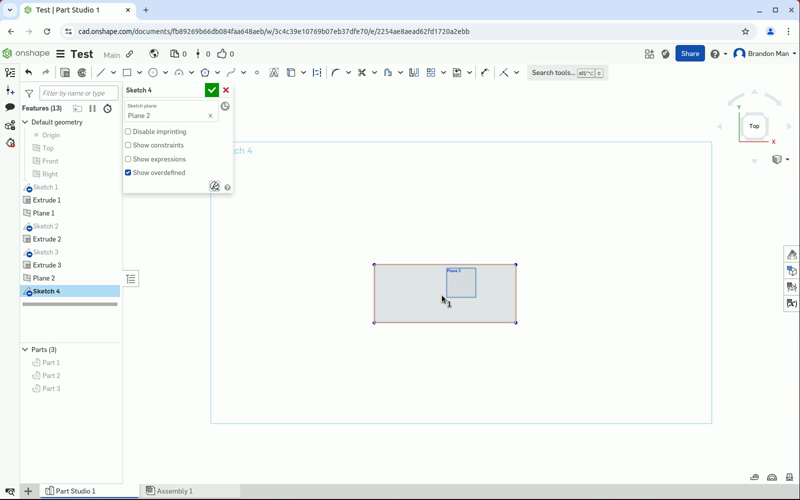
mouse_move(73, 352)
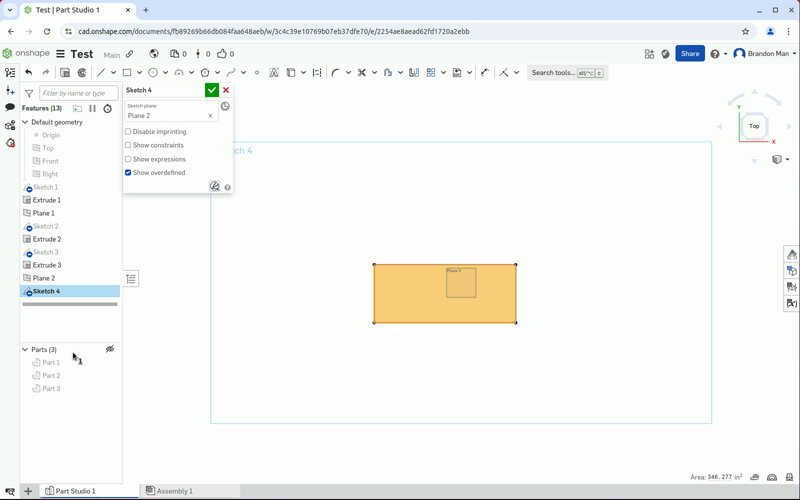
key(shift+y)
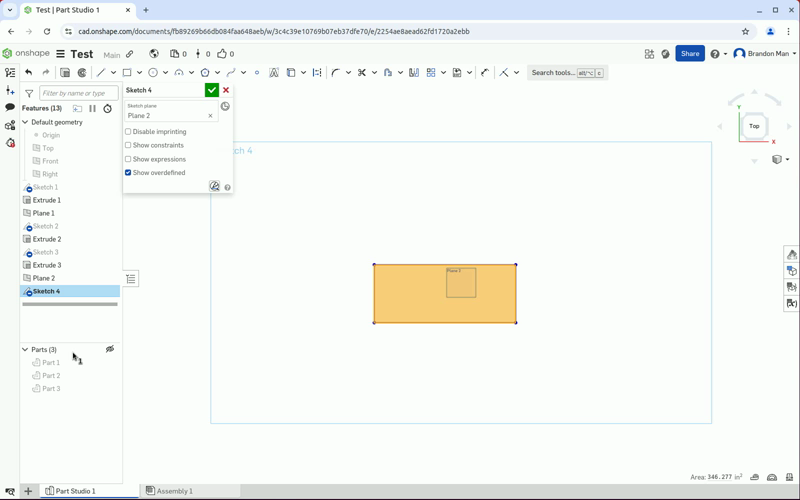
key(shift+e)
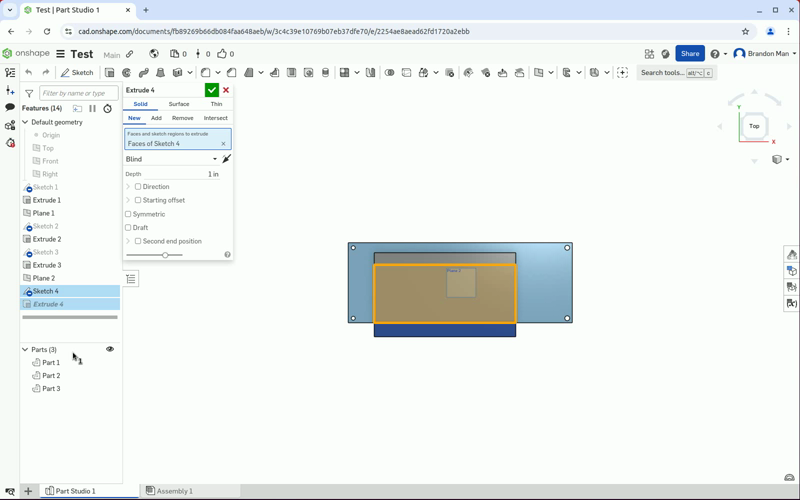
mouse_move(143, 106)
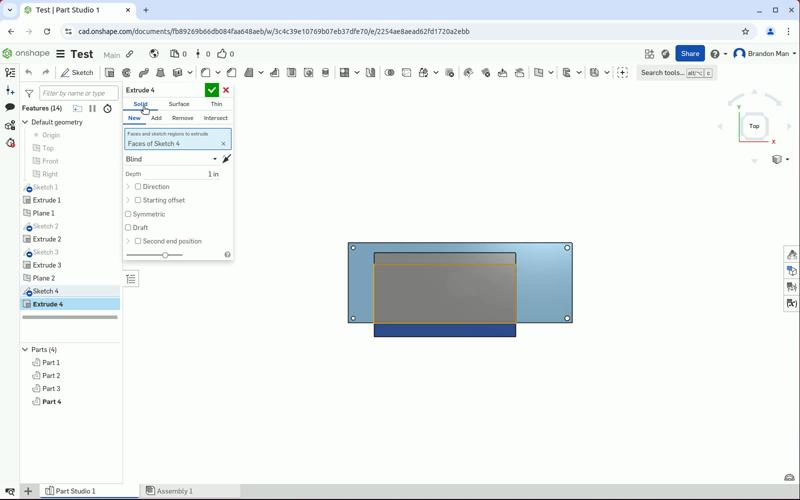
click(143, 106)
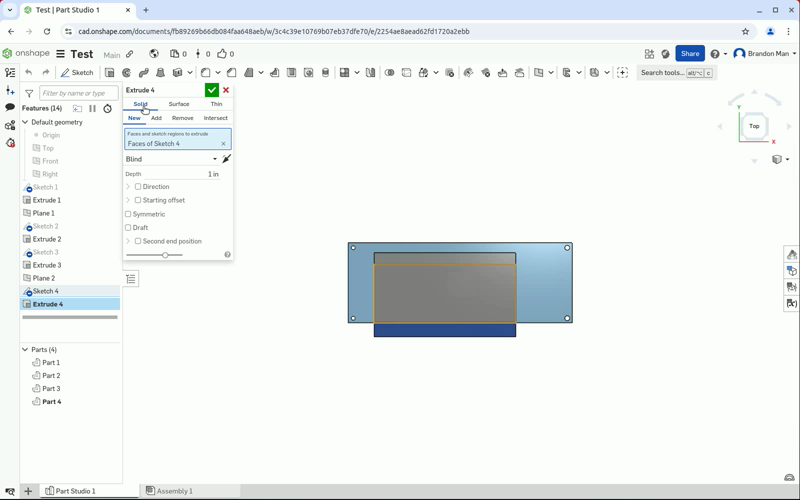
mouse_move(137, 120)
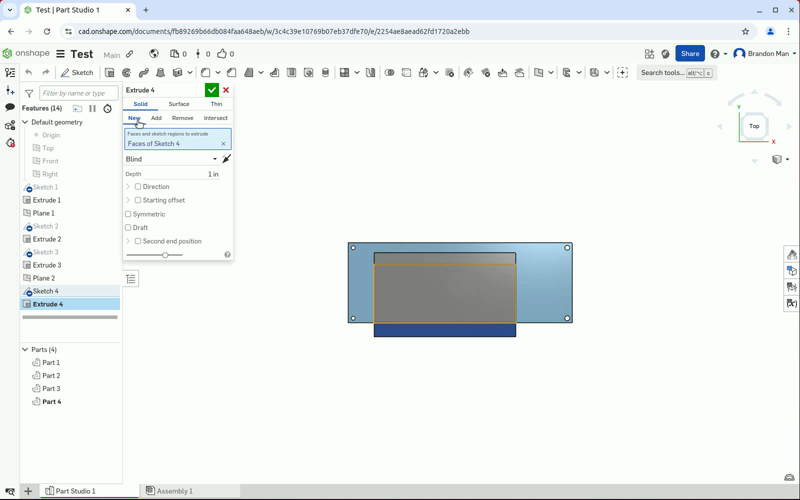
click(137, 120)
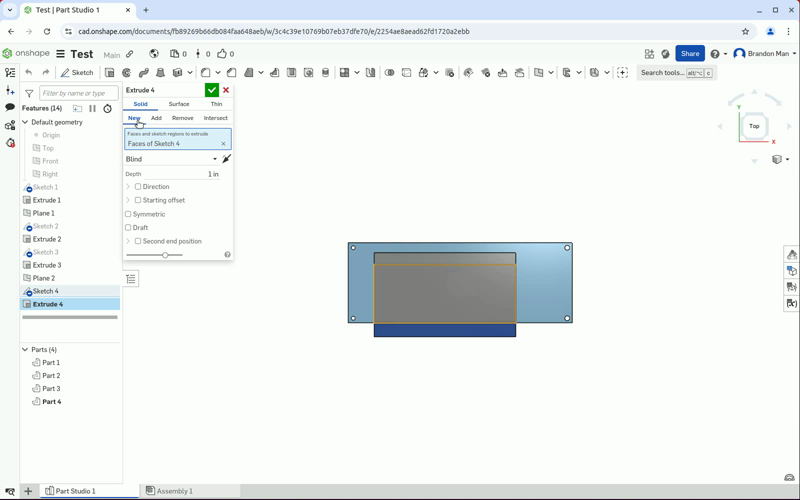
key(tab, 4)
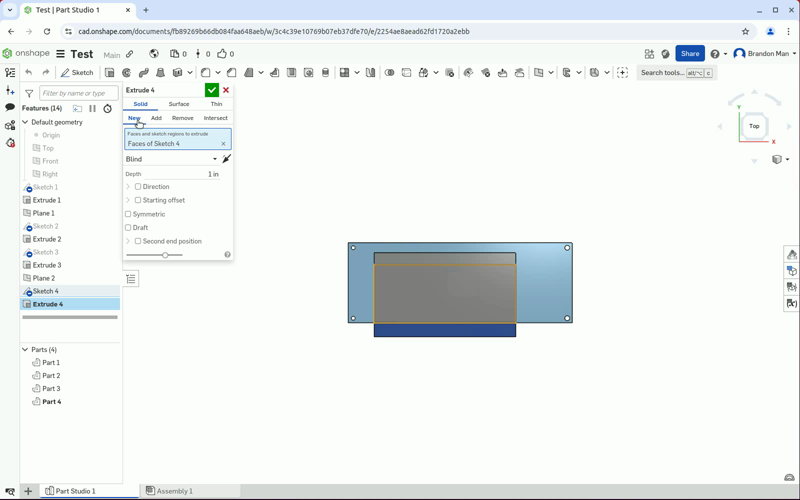
text(2.889)
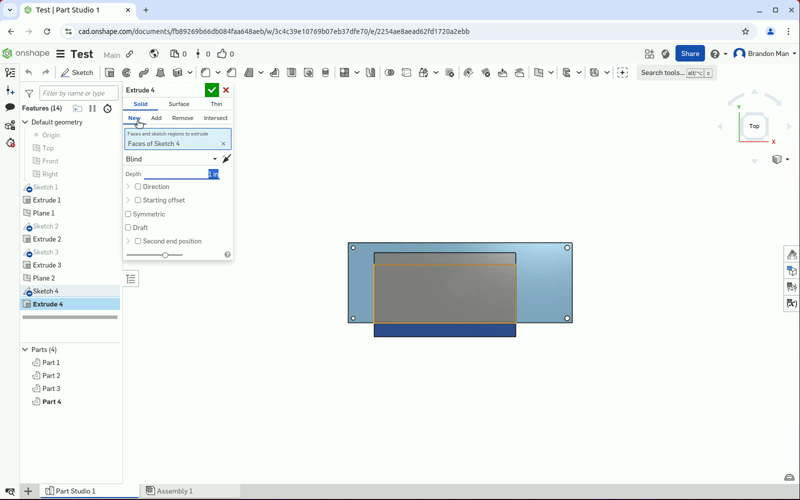
key(enter)
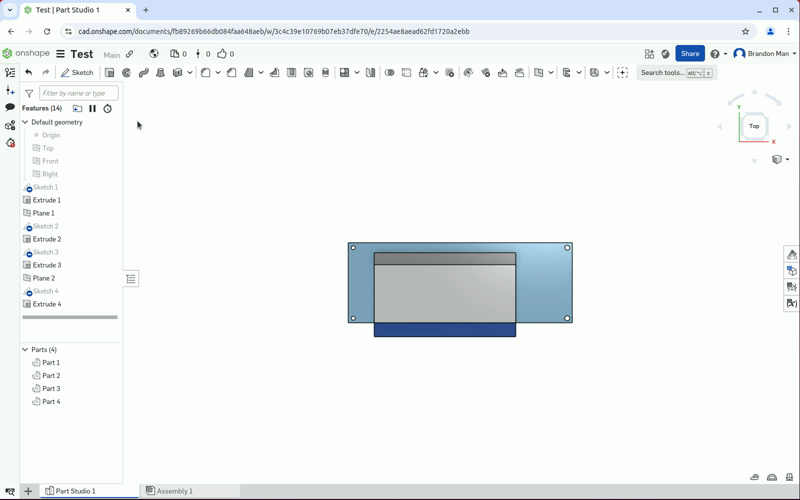
key(shift+h)
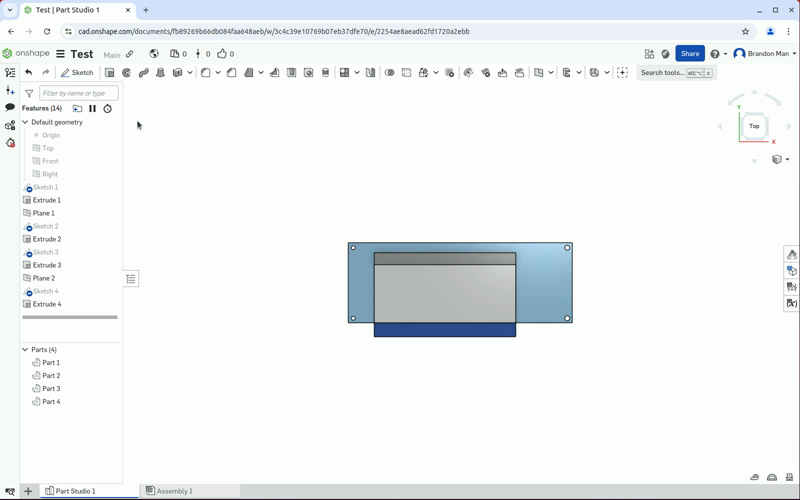
key(shift+h)
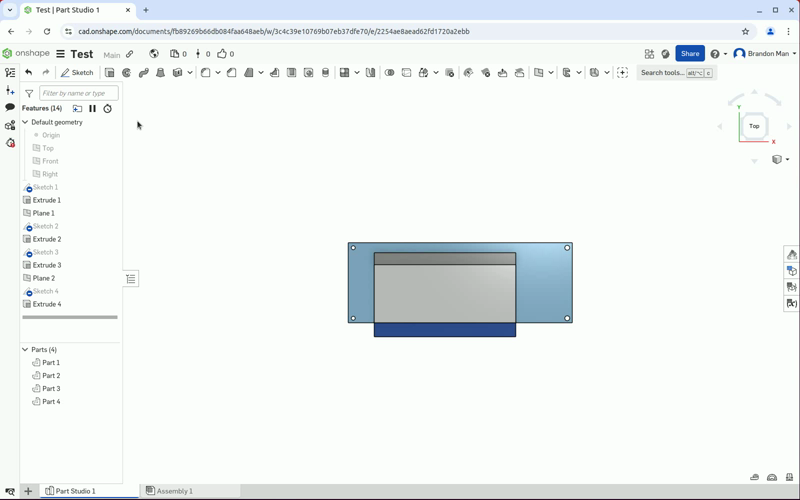
key(shift+7)
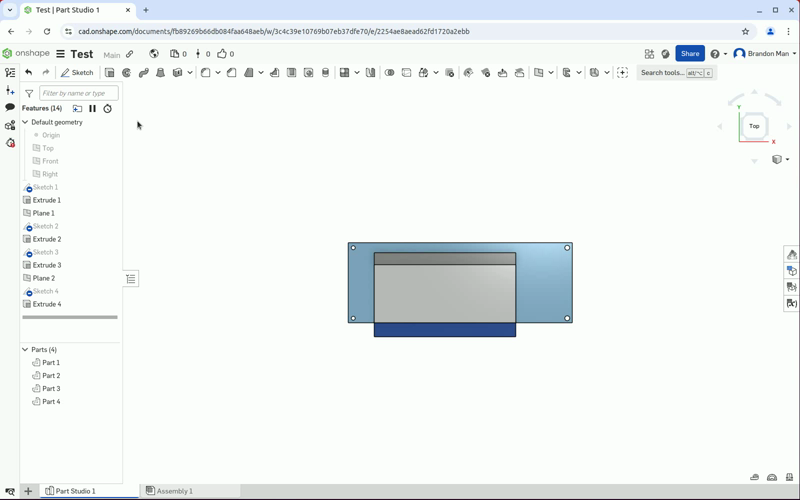
key(up, 3)
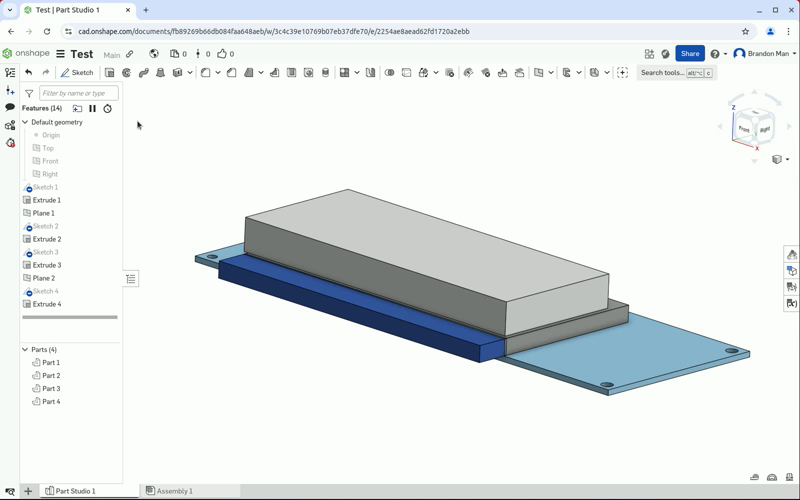
key(left, 3)
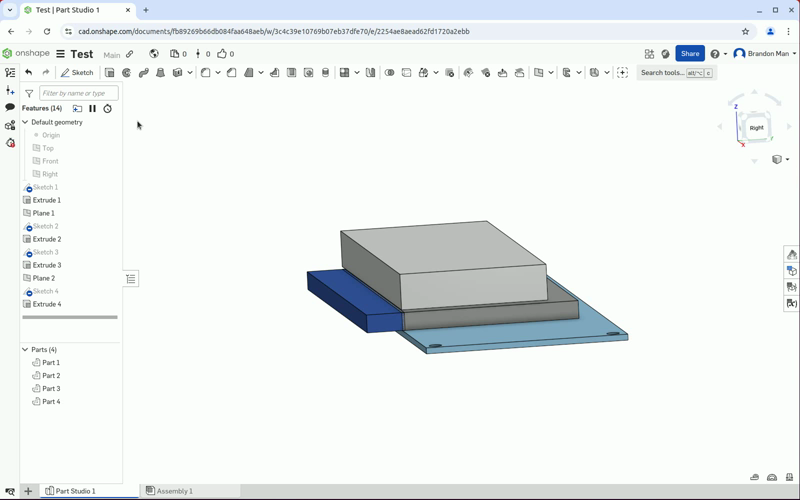
key(right, 3)
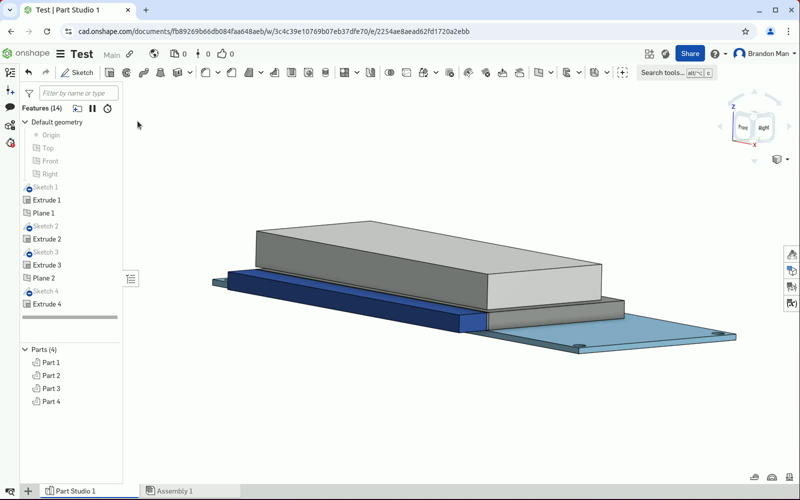
key(down, 3)
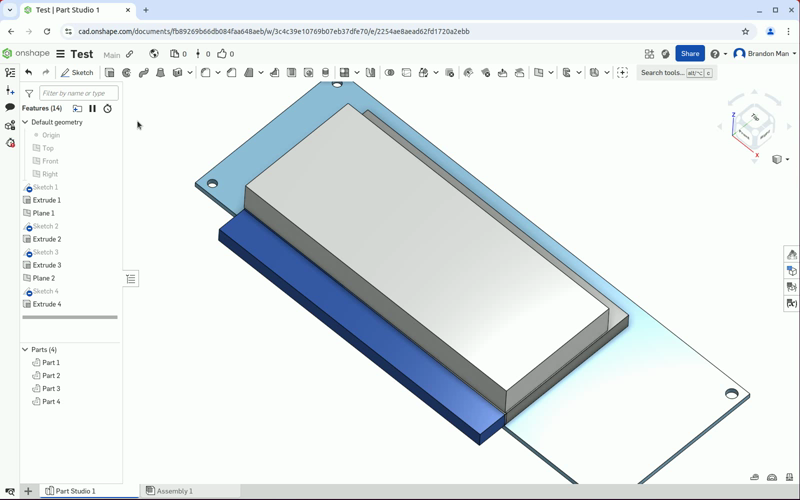
mouse_move(73, 189)
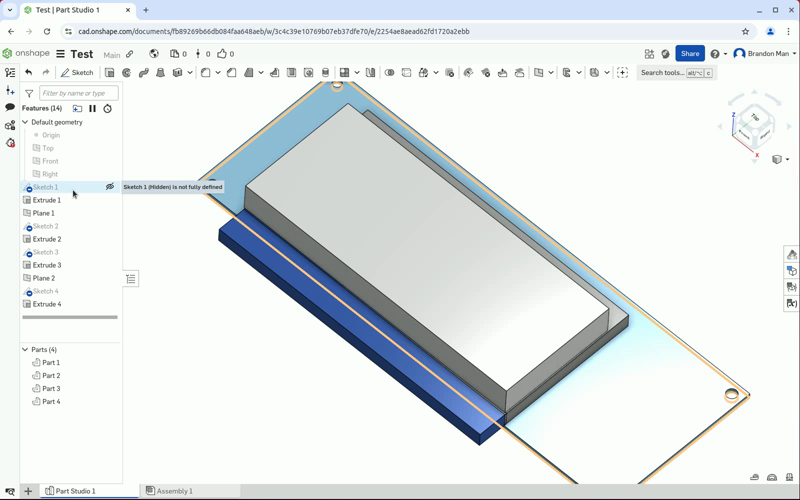
click(73, 189)